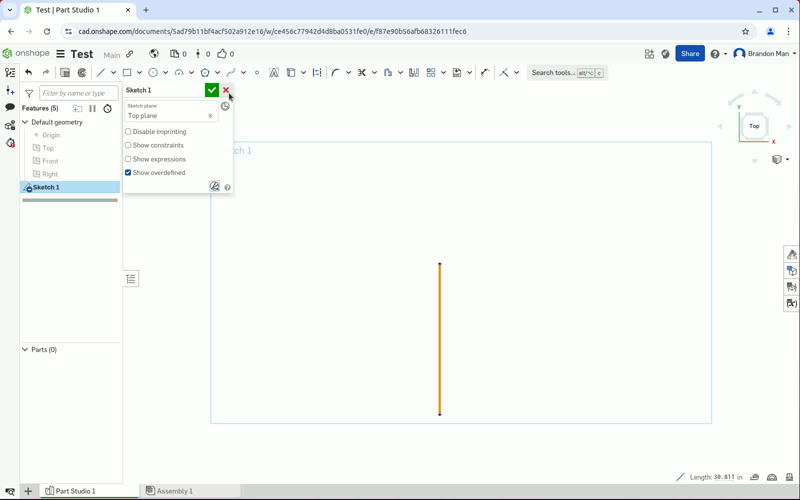
key(shift+h)
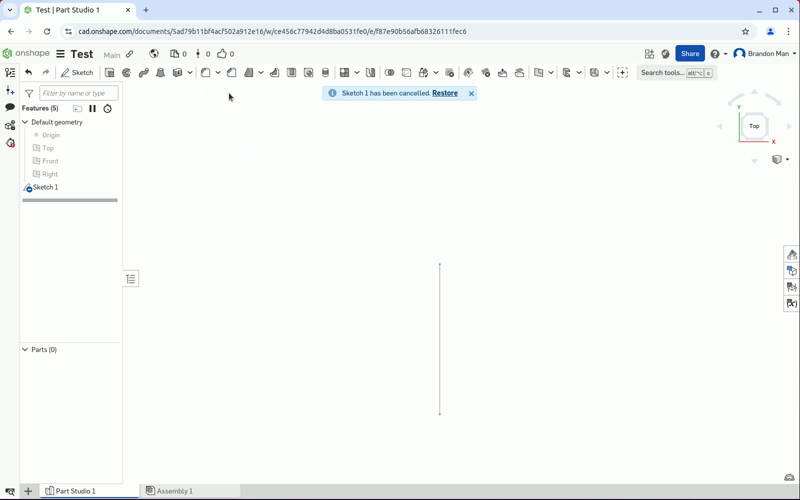
key(shift+s)
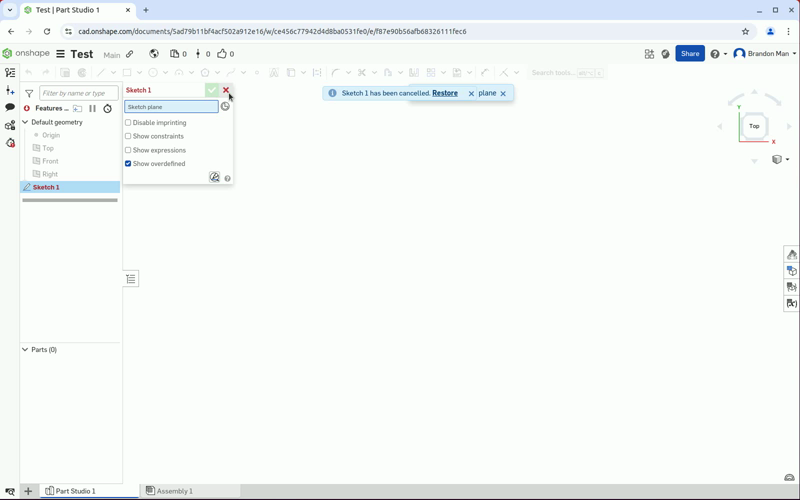
mouse_move(73, 150)
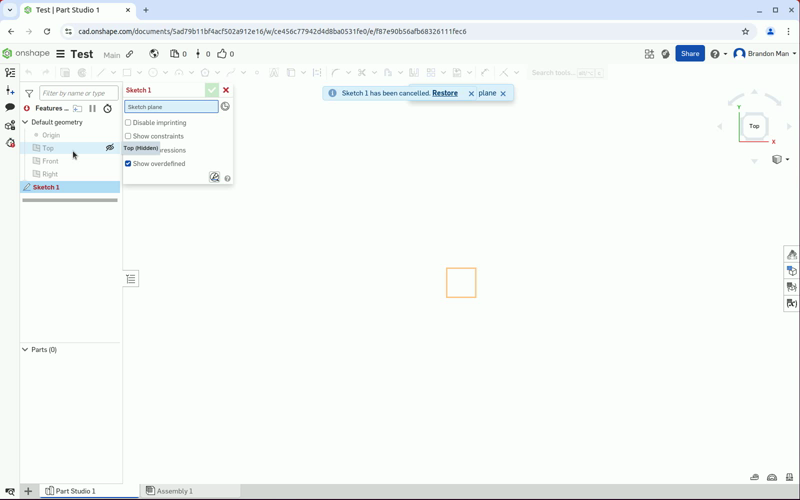
click(73, 150)
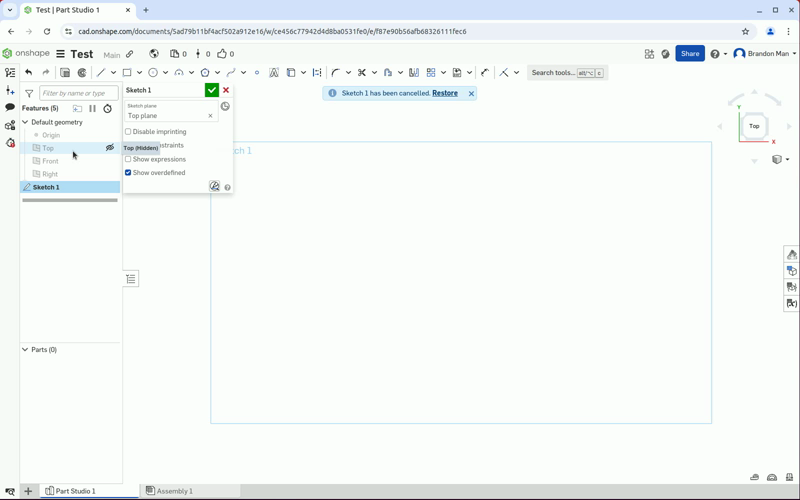
mouse_move(73, 352)
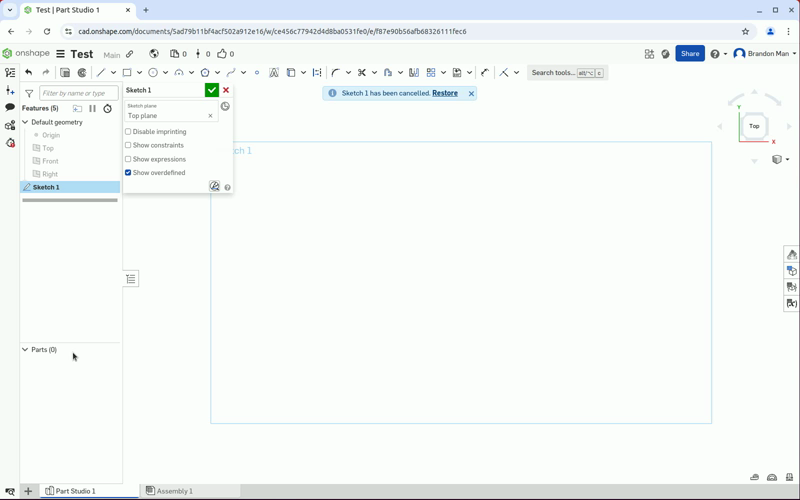
key(y)
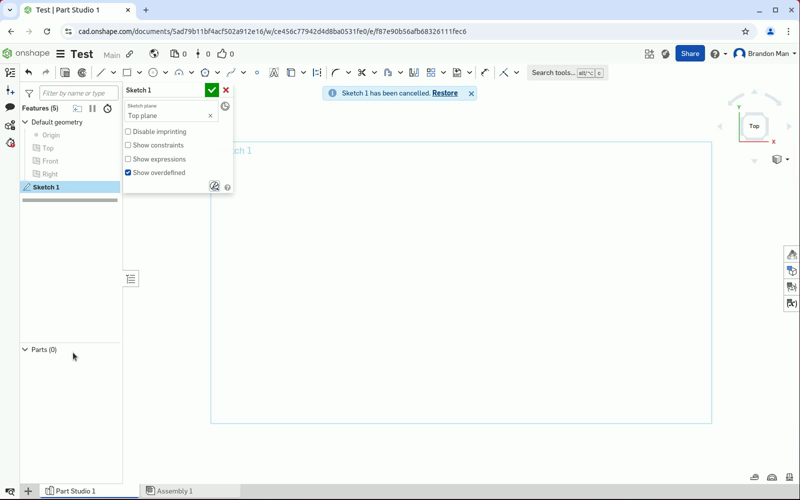
key(l)
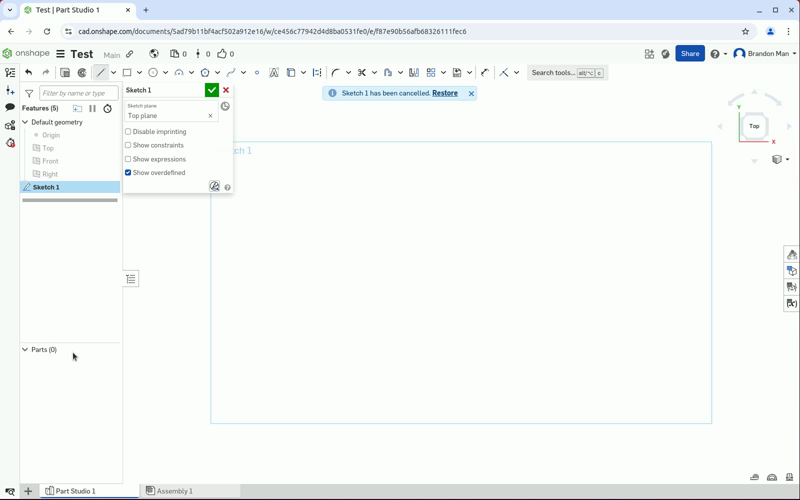
key_down(shift)
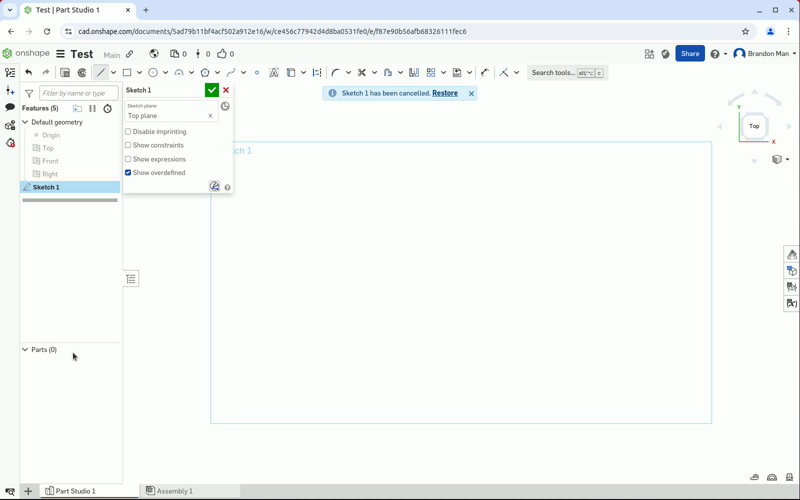
mouse_move(440, 291)
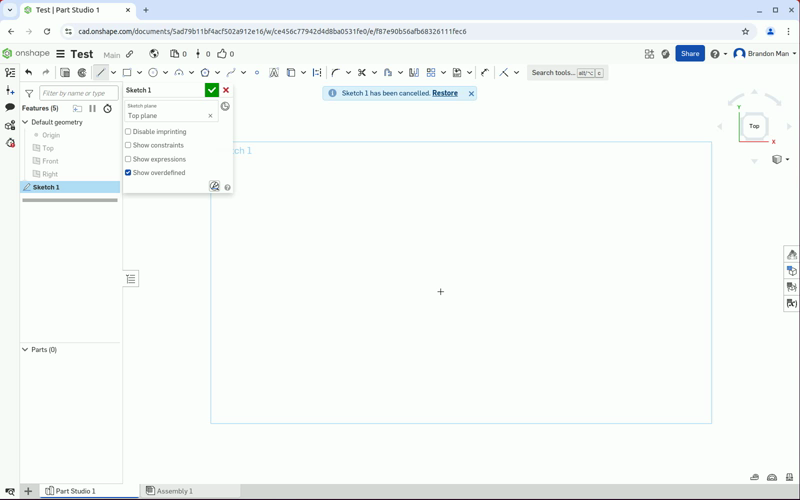
click(440, 291)
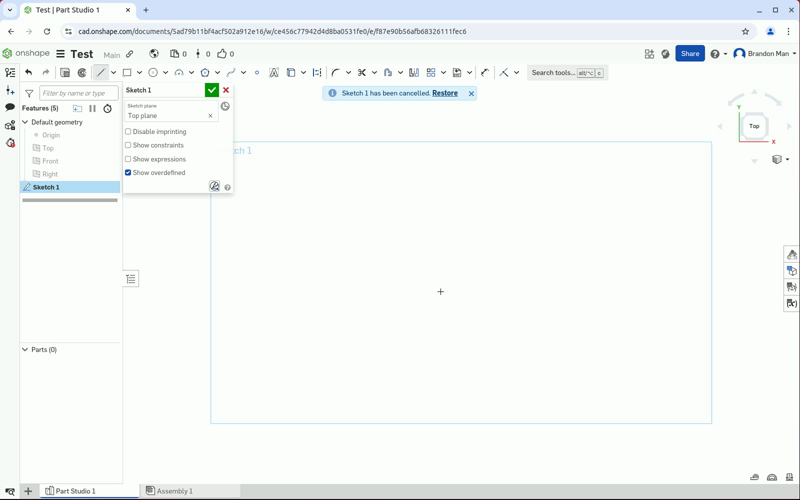
key_up(shift)
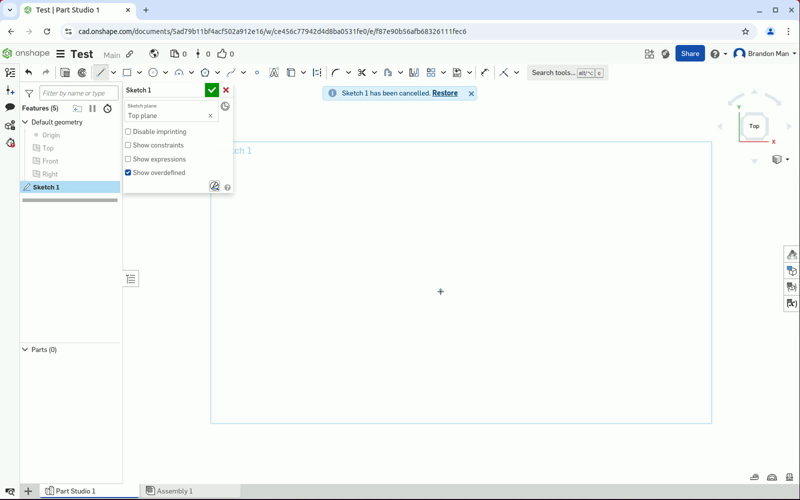
key_down(shift)
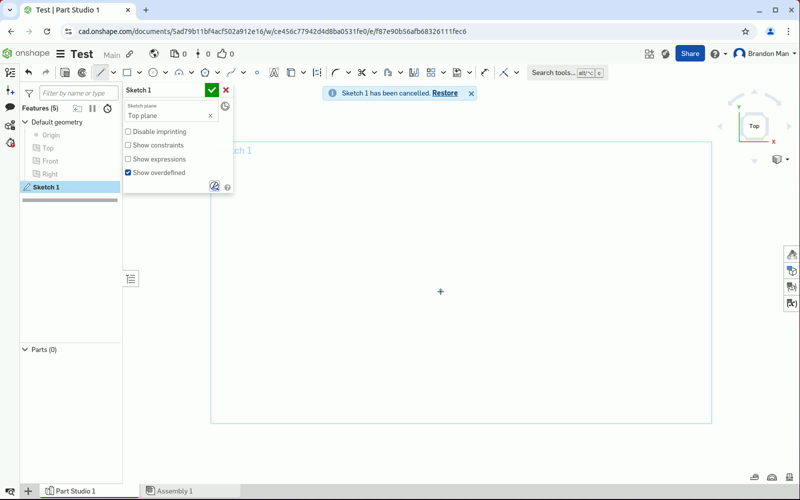
mouse_move(470, 291)
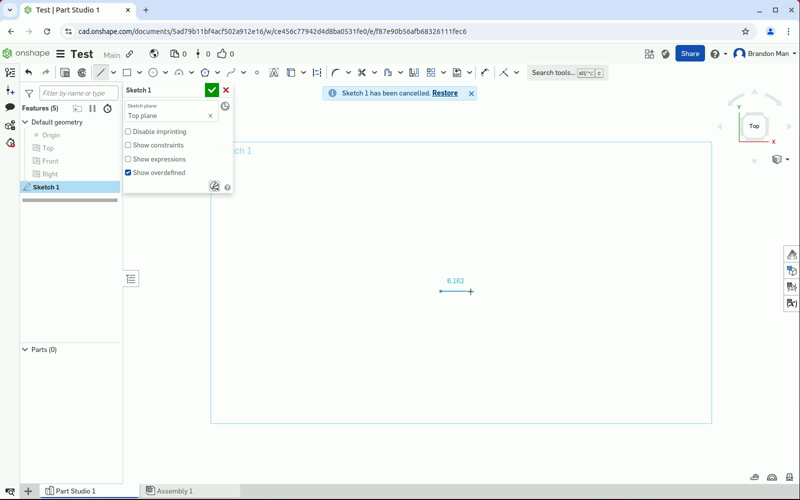
mouse_move(481, 291)
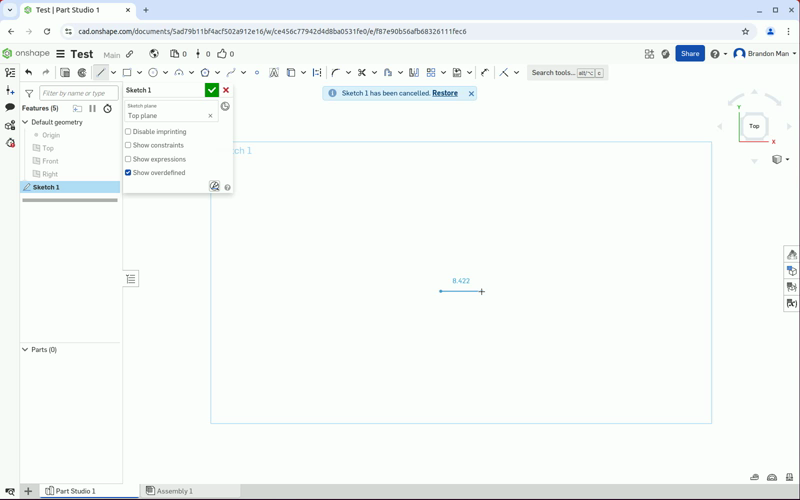
click(481, 291)
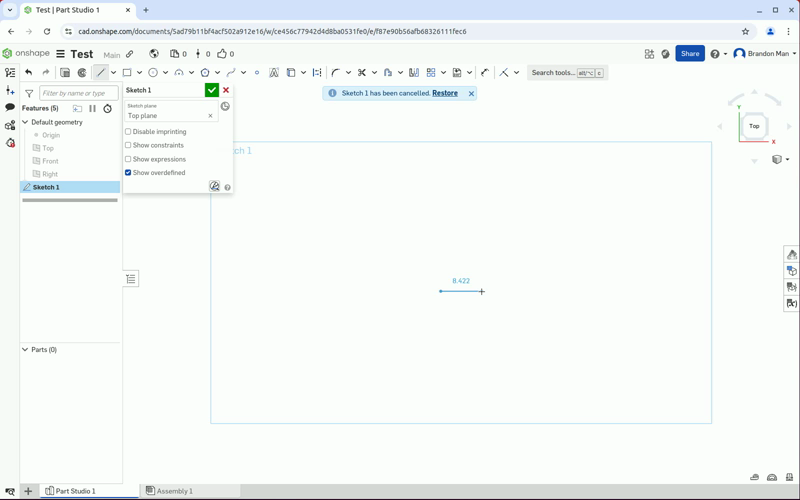
key_up(shift)
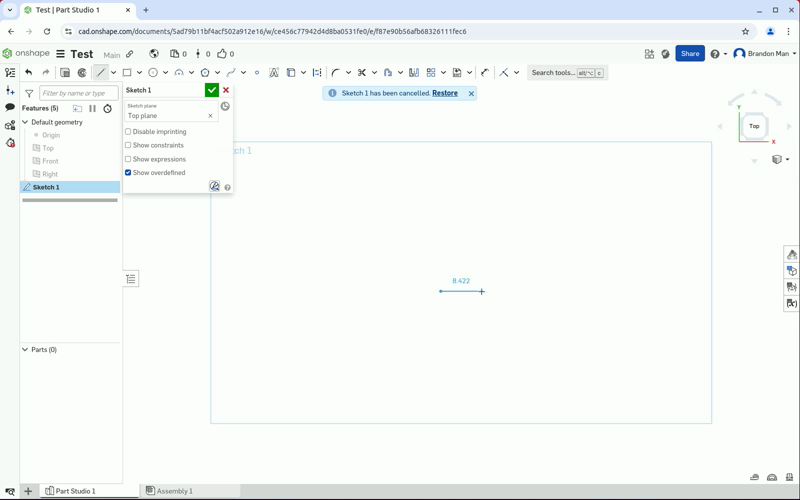
key_down(shift)
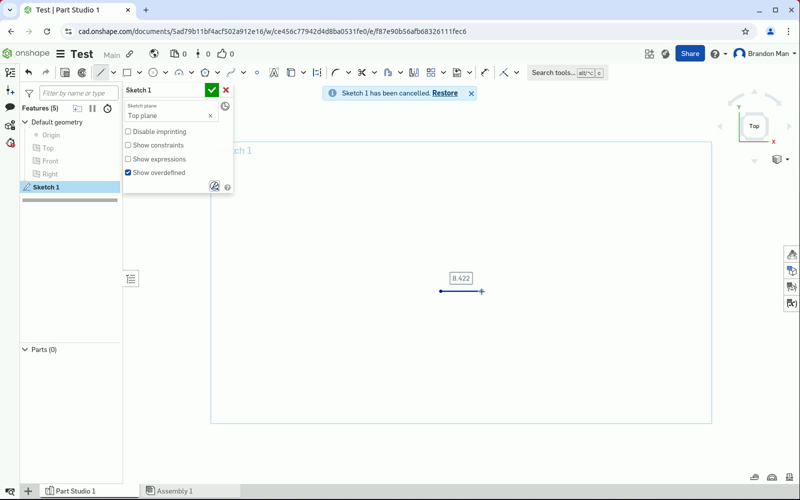
mouse_move(511, 291)
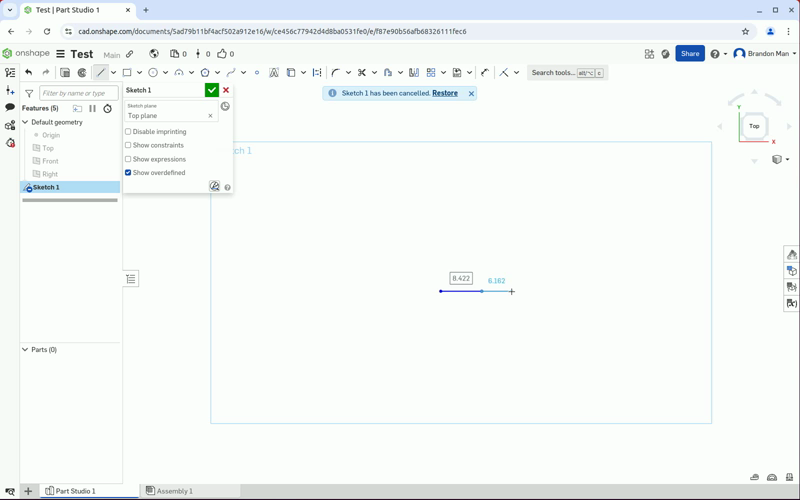
mouse_move(481, 274)
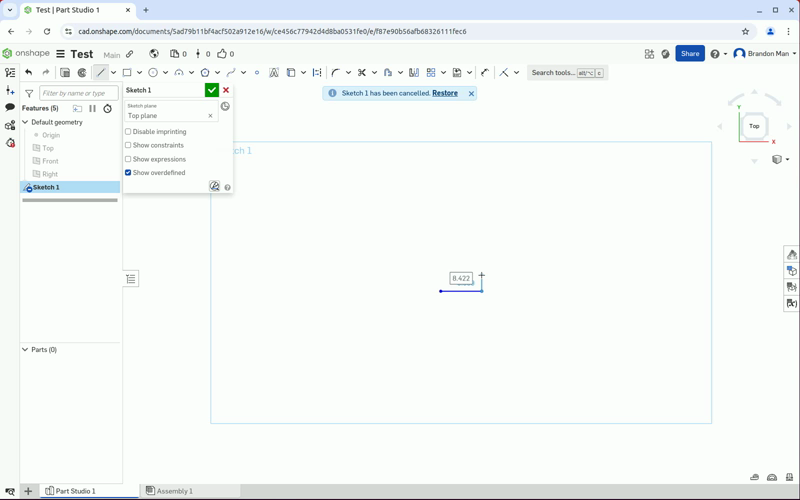
click(481, 274)
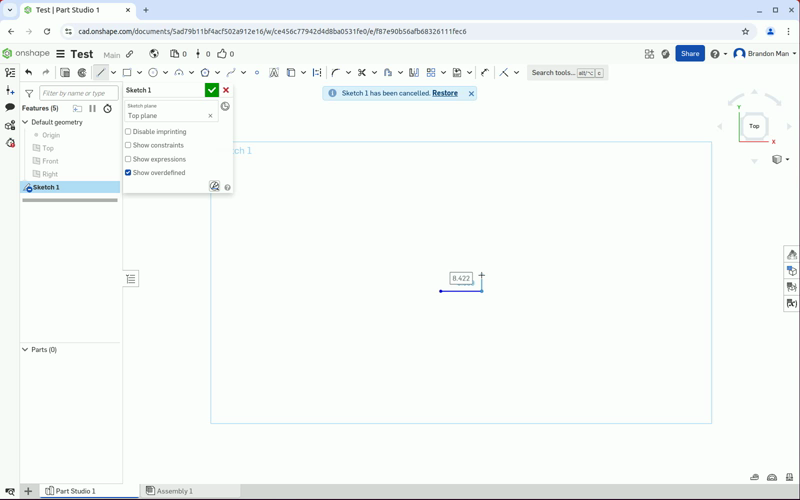
key_up(shift)
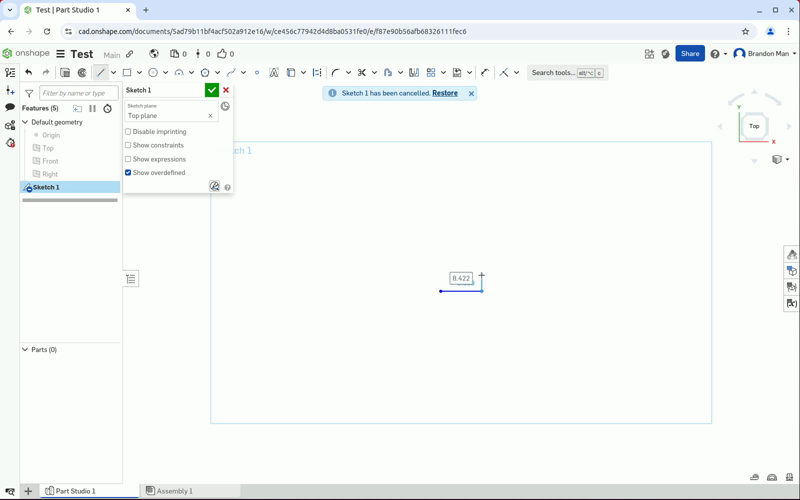
key_down(shift)
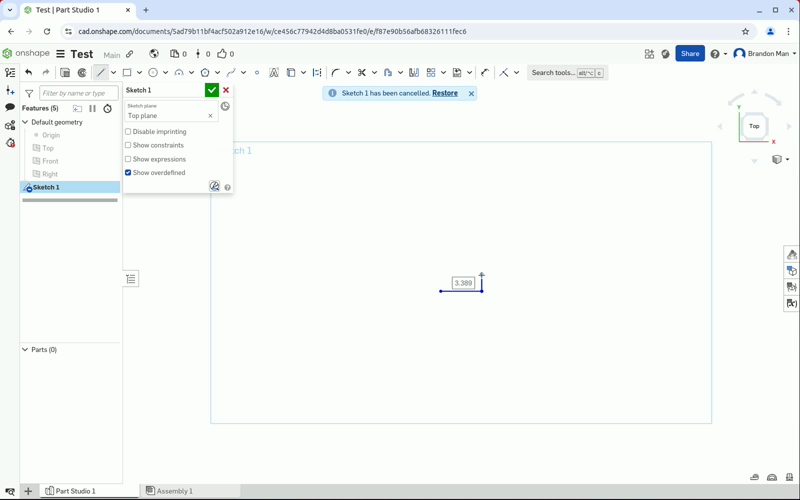
mouse_move(511, 274)
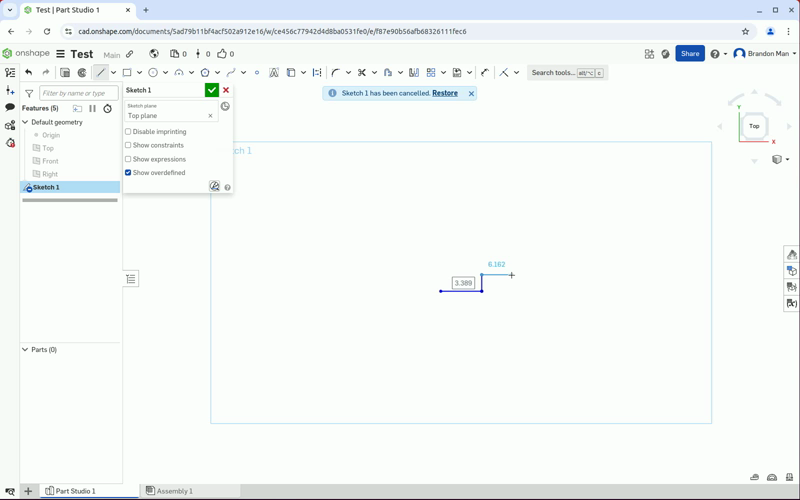
mouse_move(440, 274)
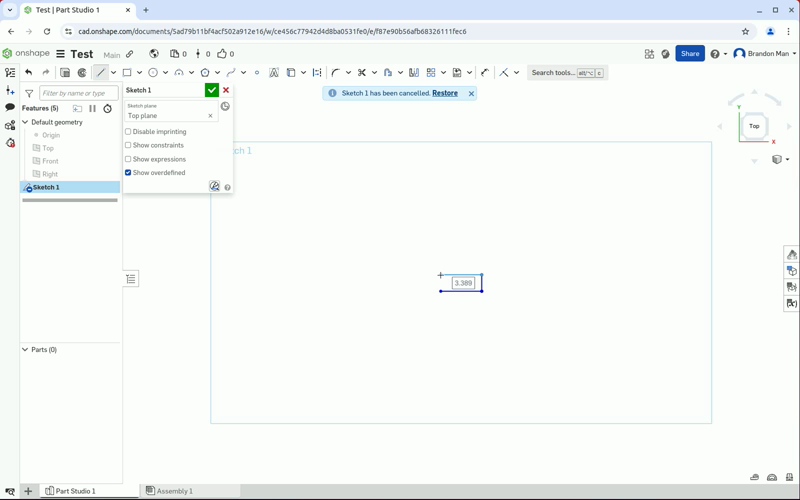
click(440, 274)
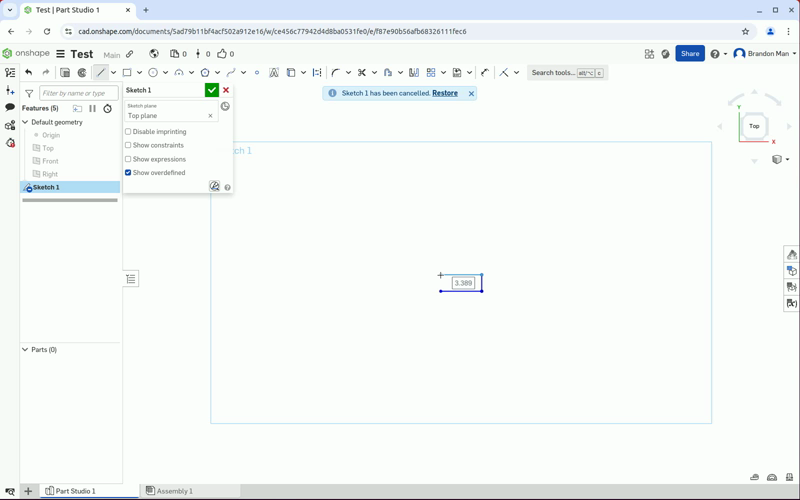
key_up(shift)
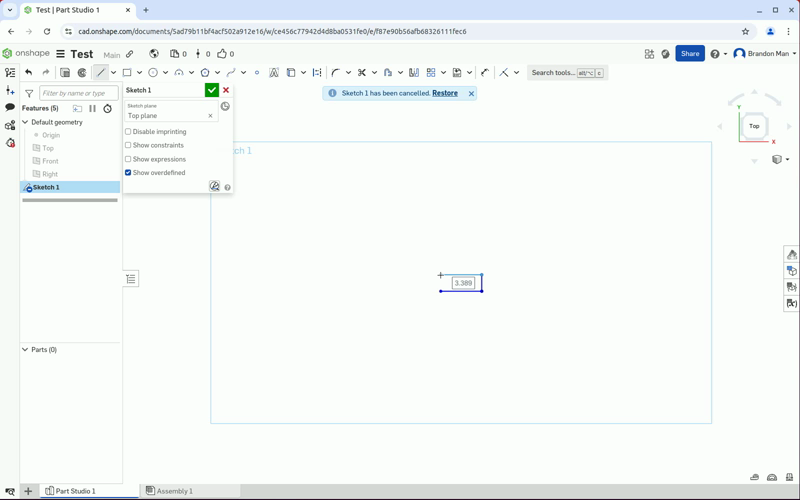
mouse_move(470, 274)
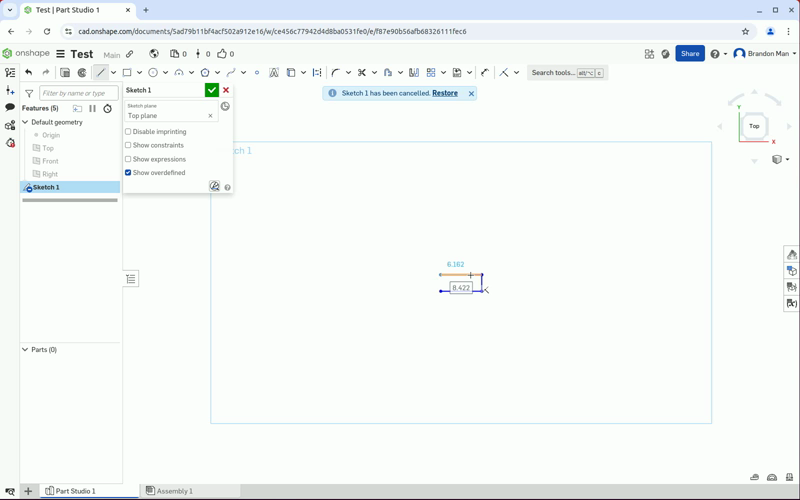
key_down(shift)
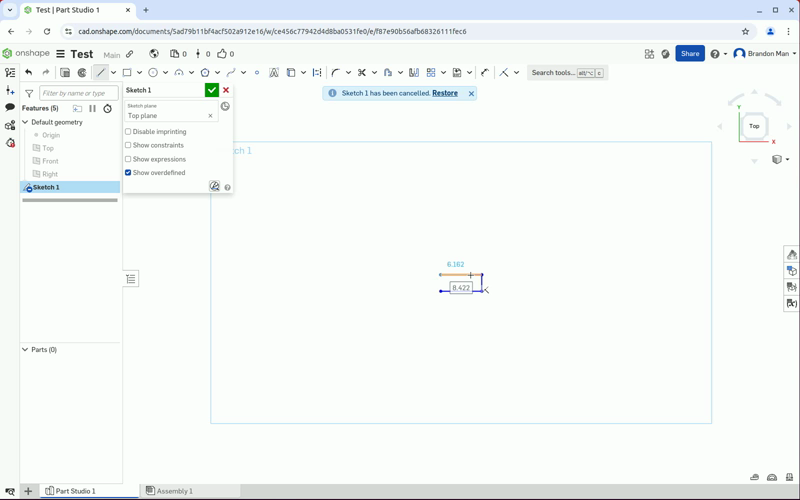
mouse_move(440, 291)
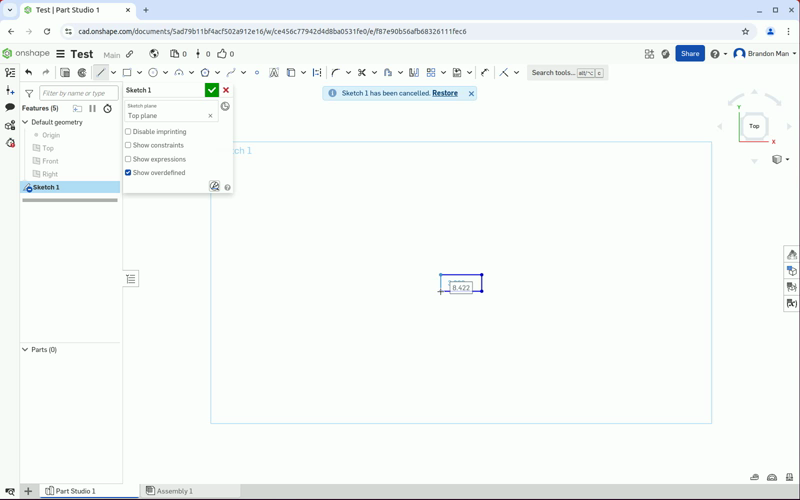
key_up(shift)
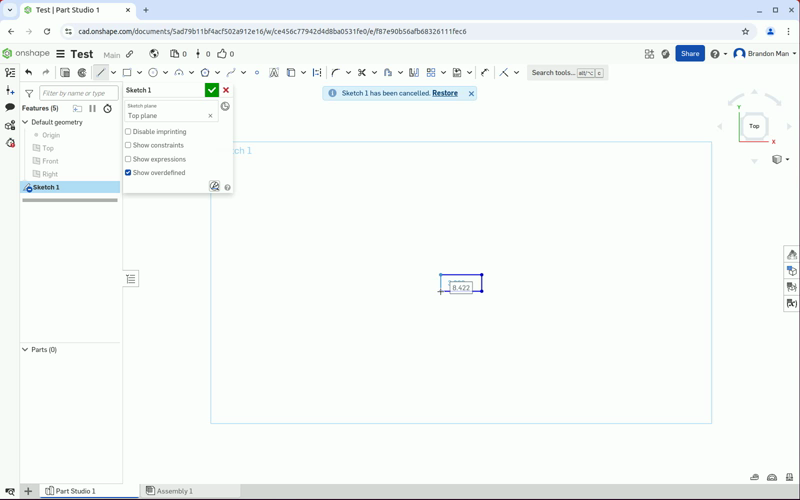
click(440, 291)
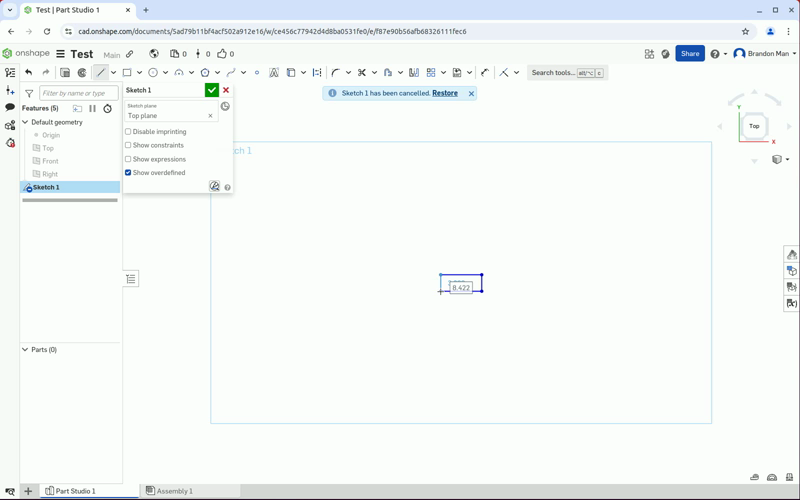
key(esc)
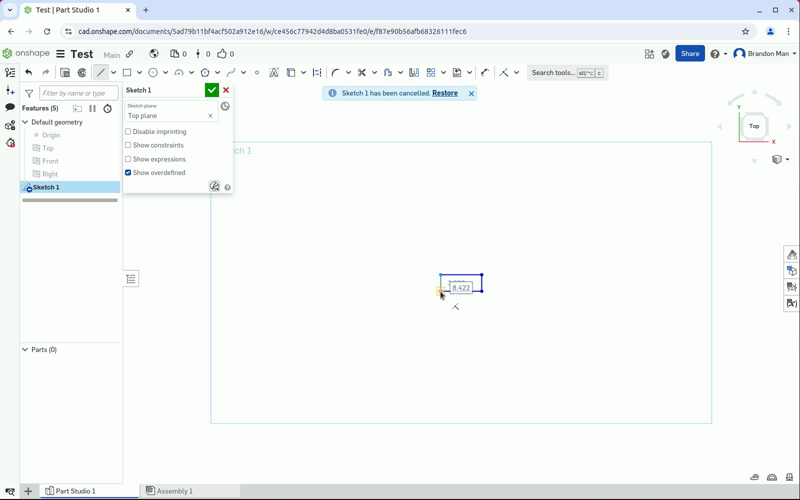
key(c)
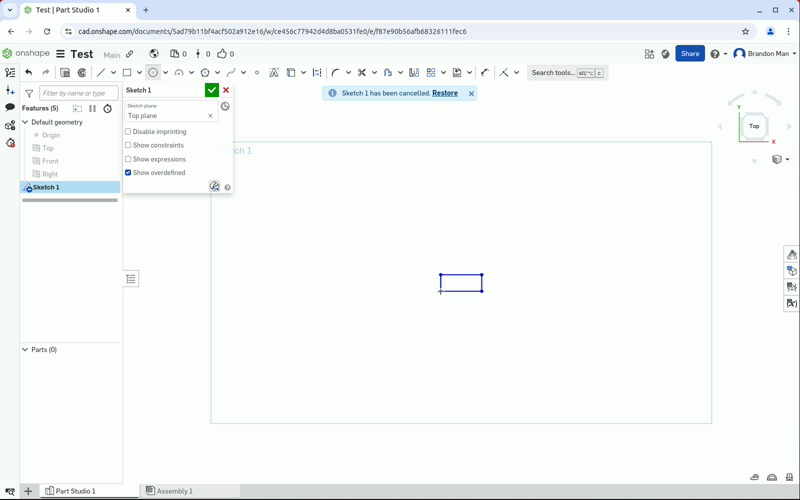
key_down(shift)
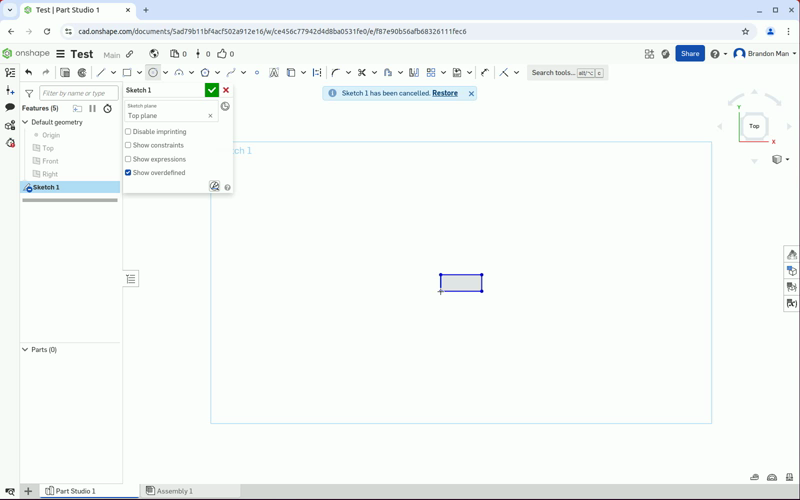
mouse_move(444, 282)
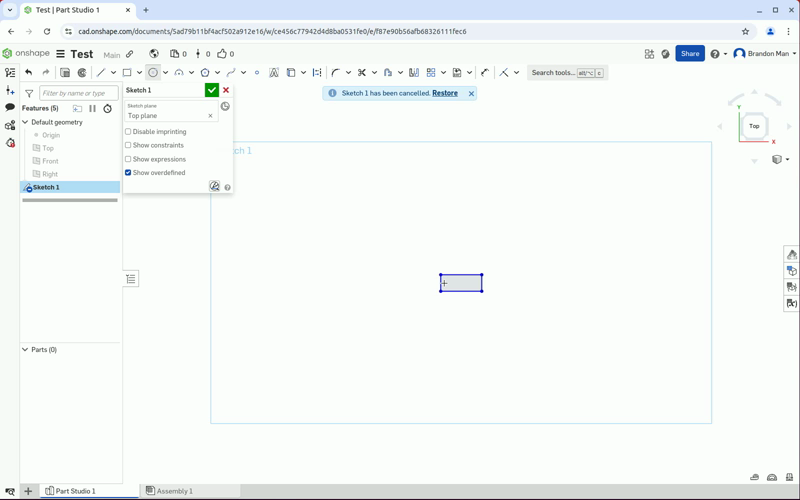
click(444, 282)
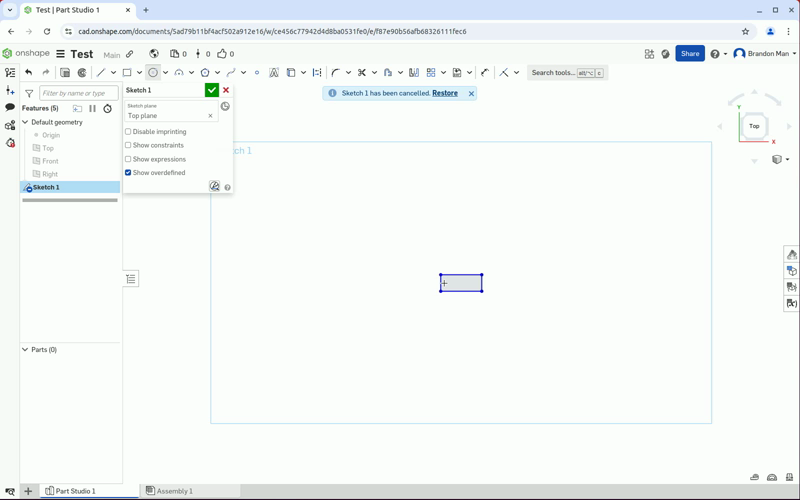
key_up(shift)
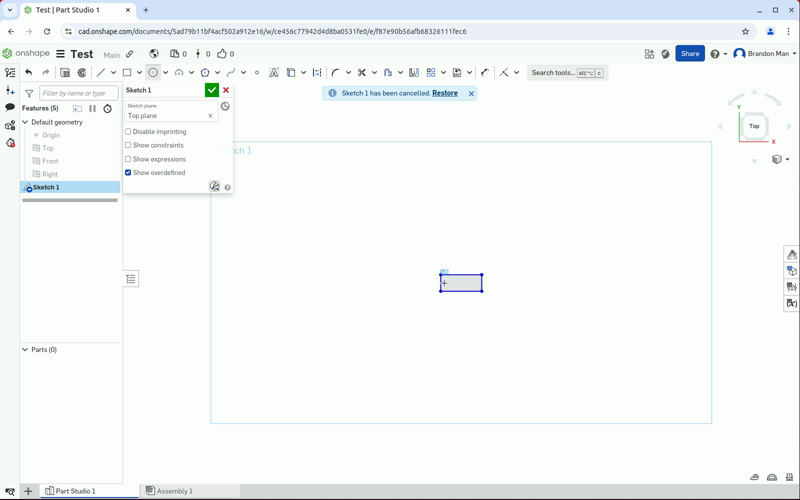
mouse_move(445, 282)
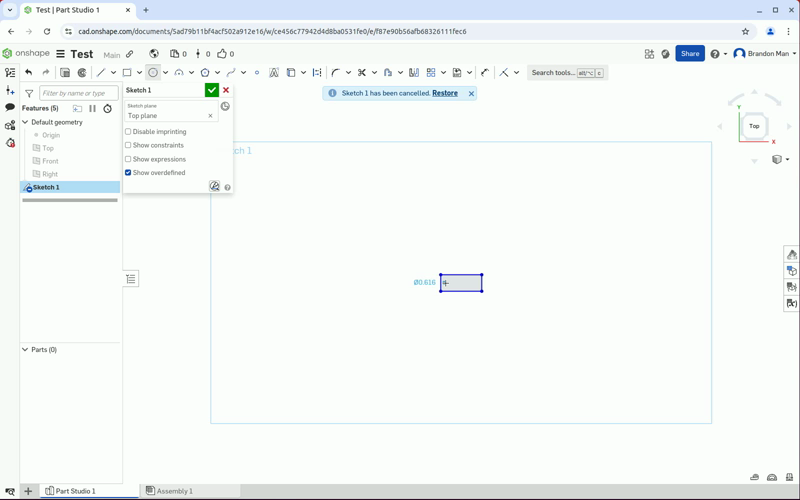
scroll(6)
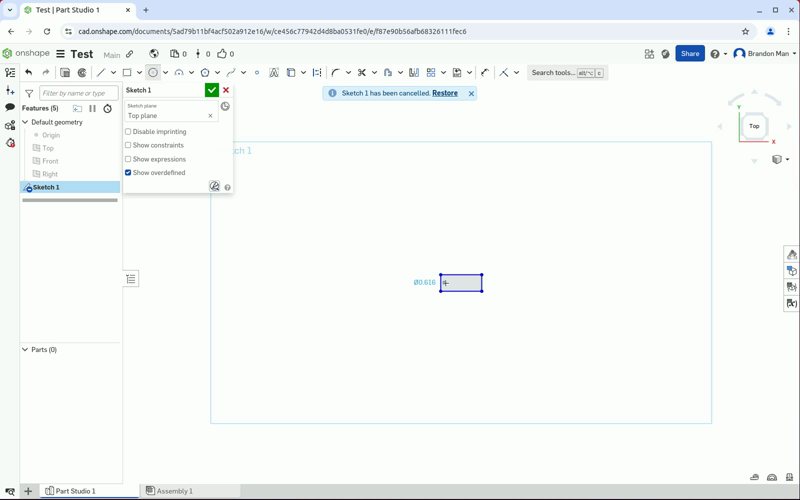
scroll(6)
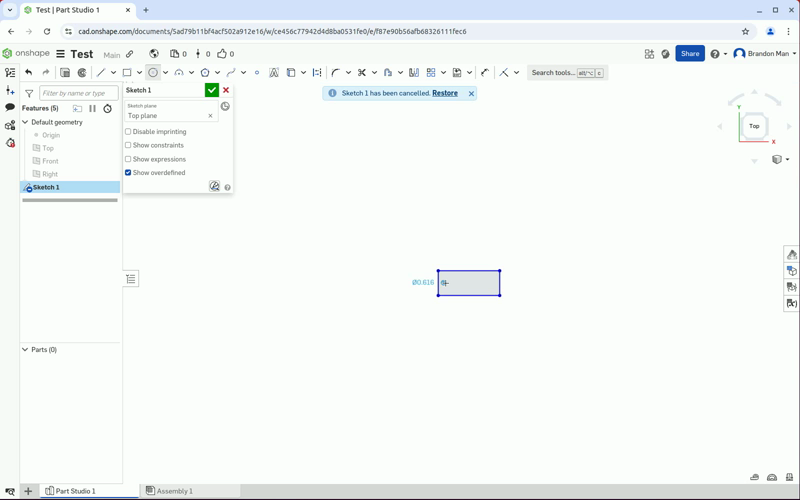
scroll(6)
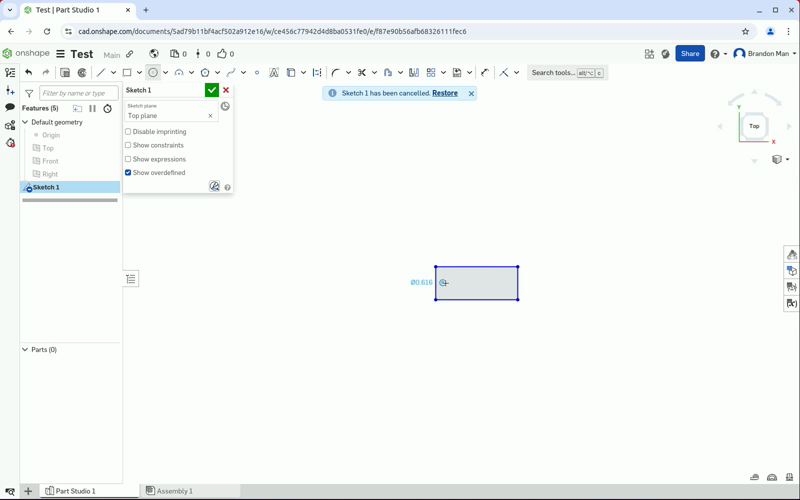
scroll(6)
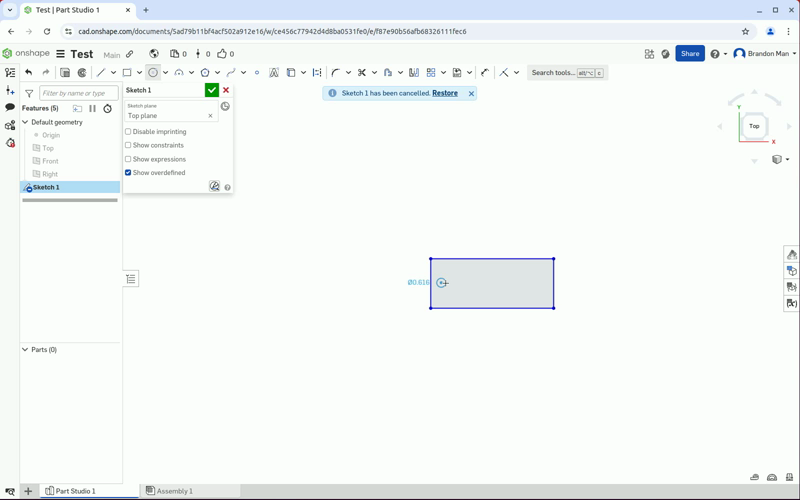
scroll(6)
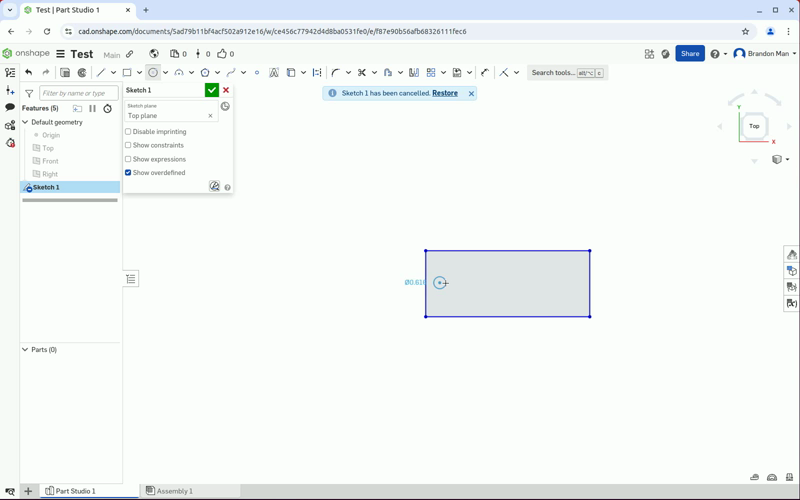
scroll(6)
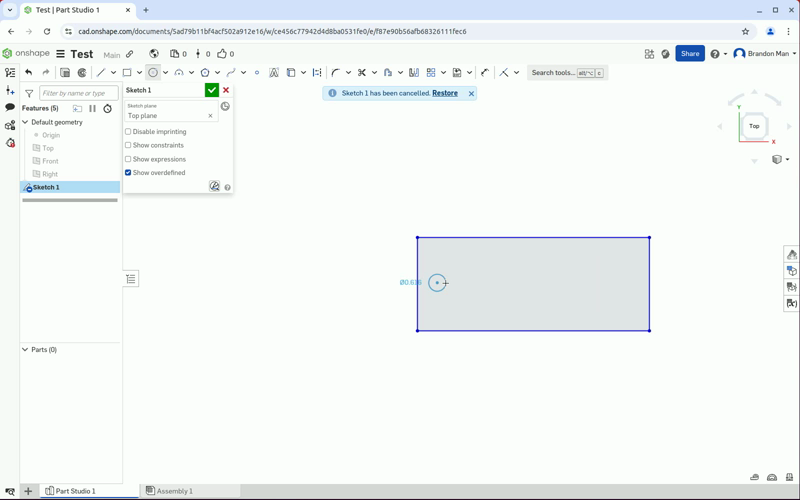
scroll(6)
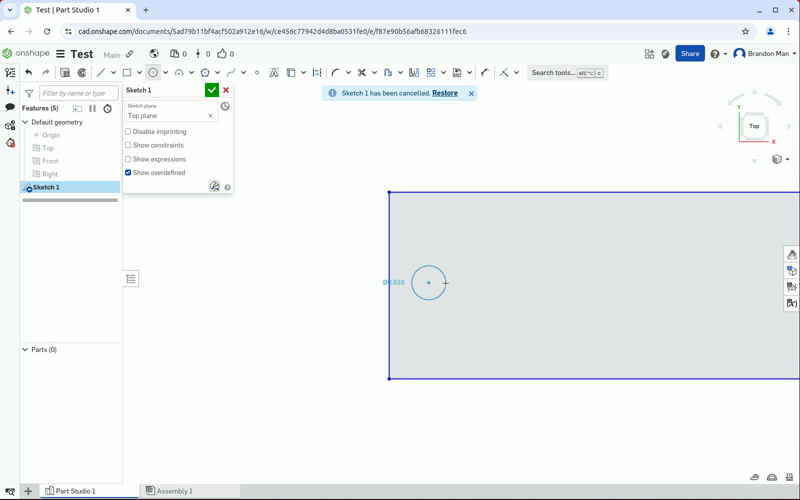
click(445, 282)
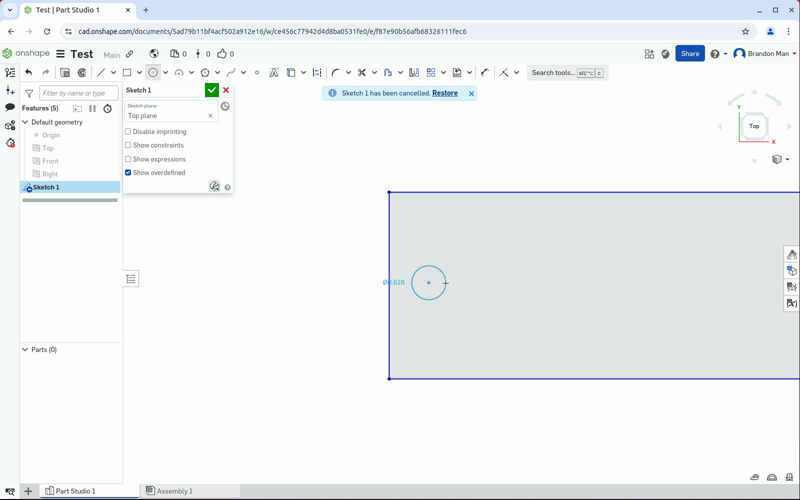
scroll(-6)
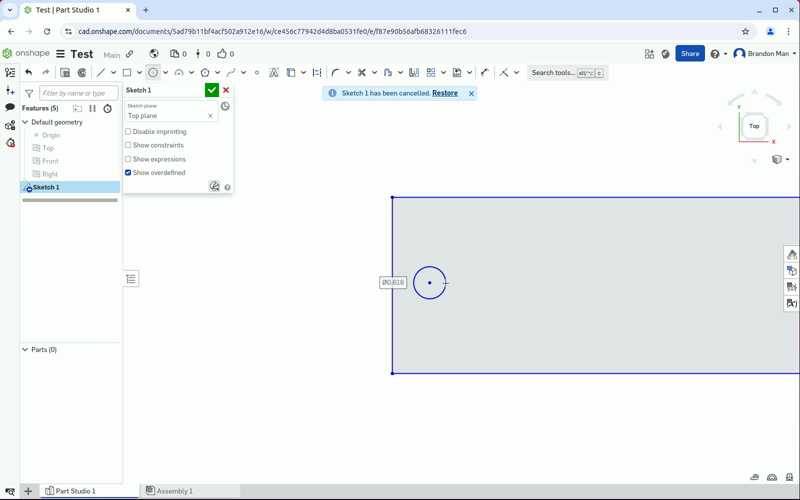
scroll(-6)
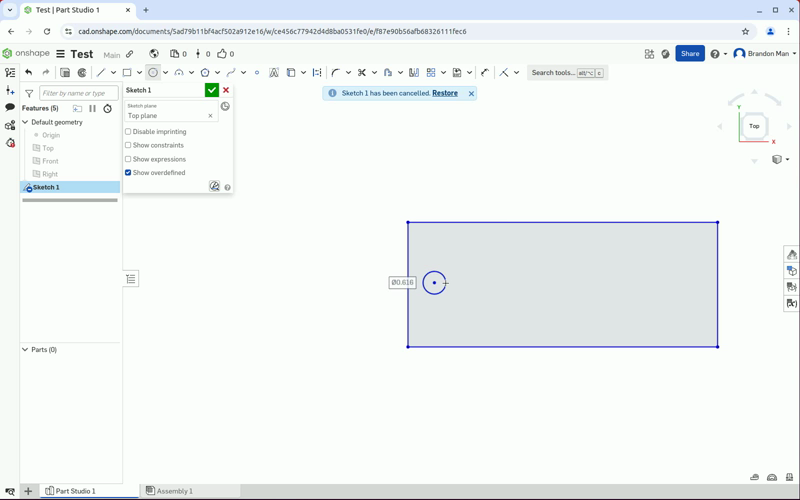
scroll(-6)
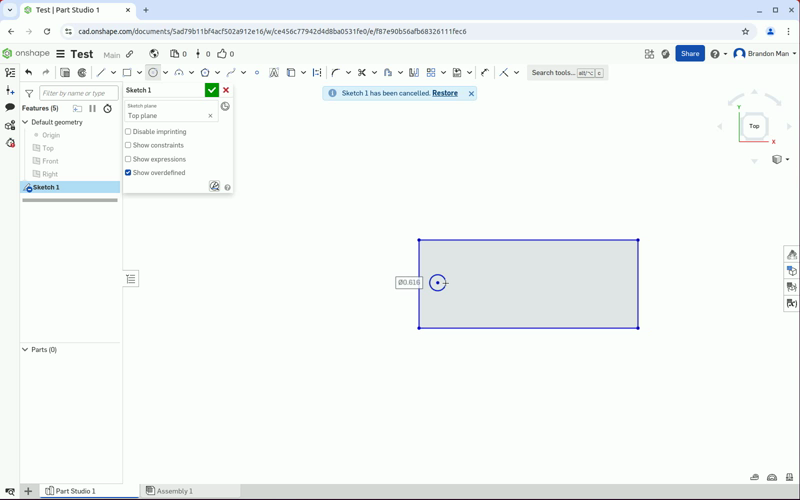
scroll(-6)
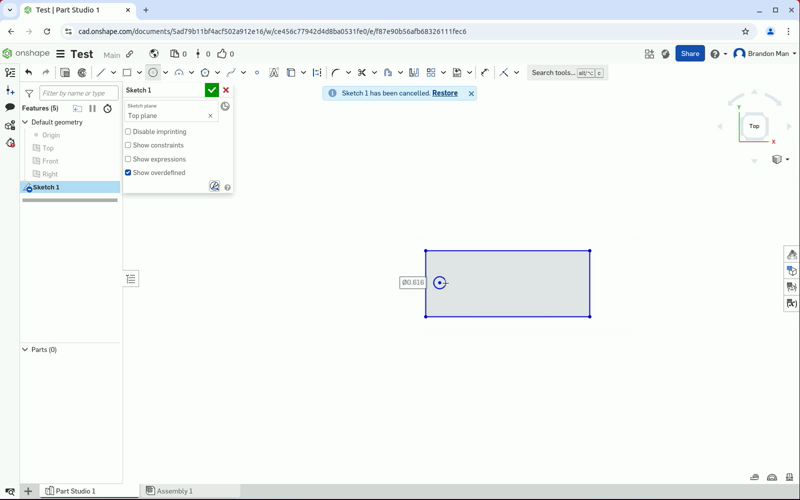
scroll(-6)
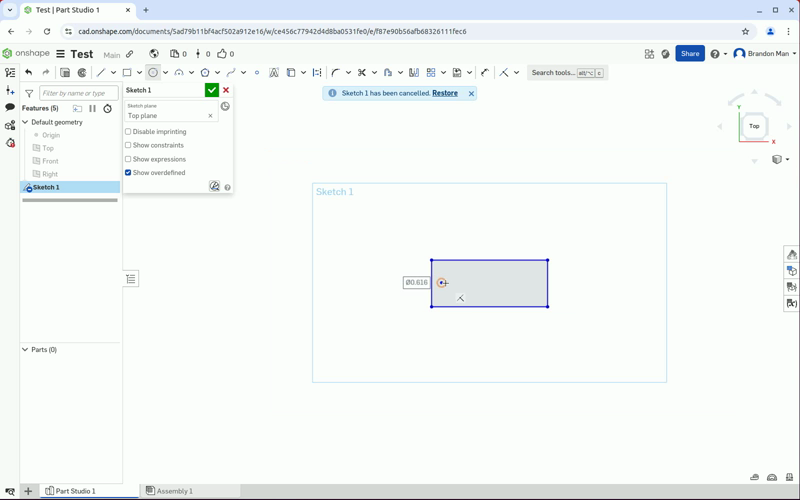
scroll(-6)
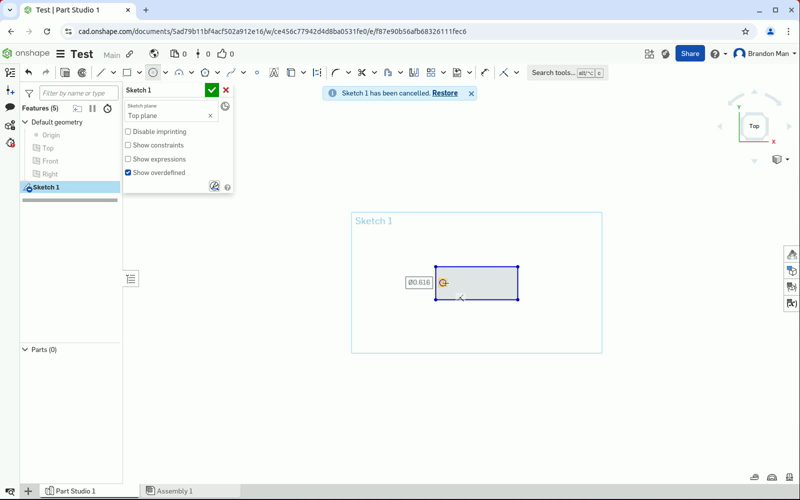
scroll(-6)
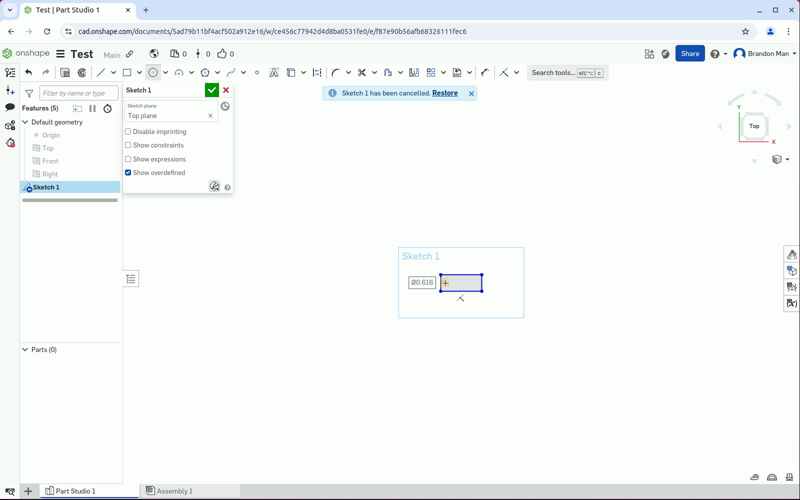
key(esc)
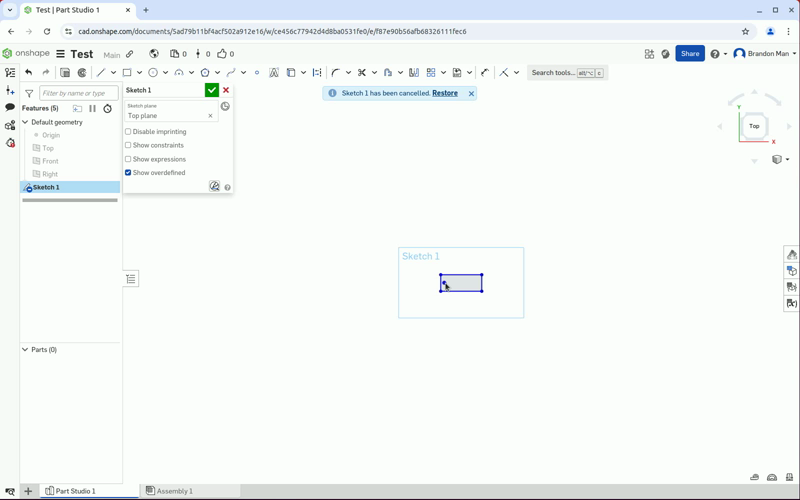
key(c)
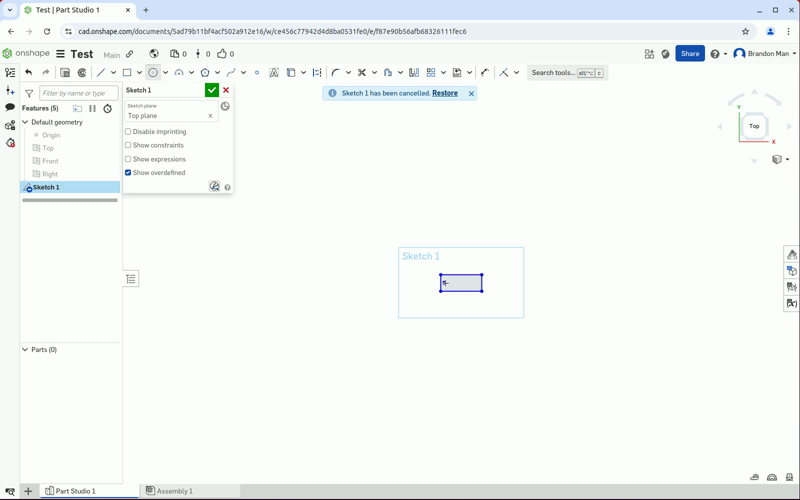
key_down(shift)
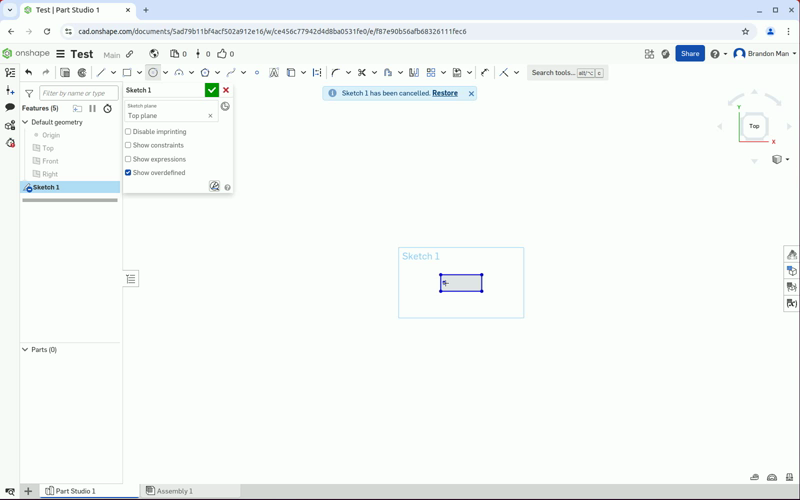
mouse_move(461, 282)
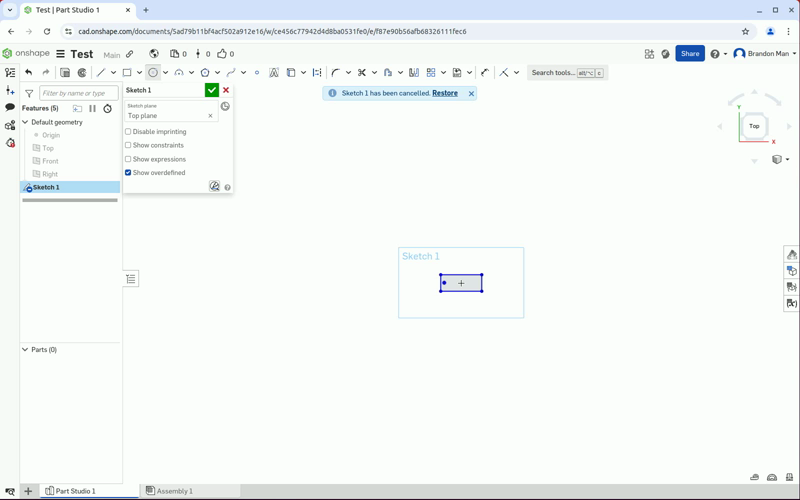
click(461, 282)
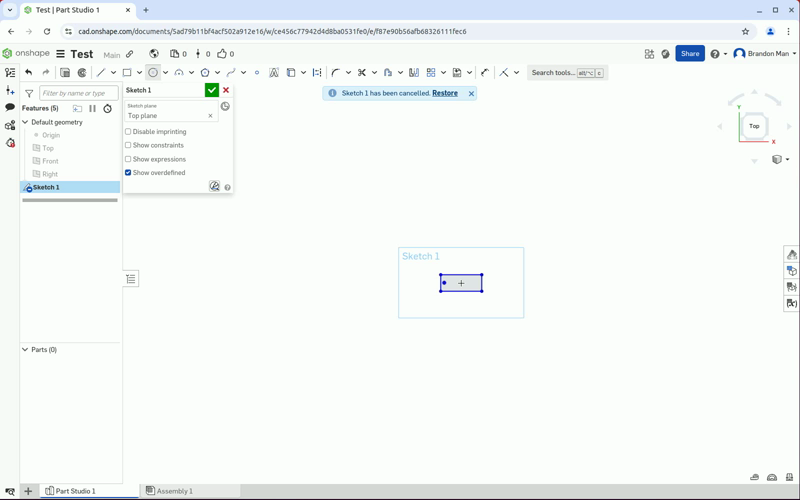
key_up(shift)
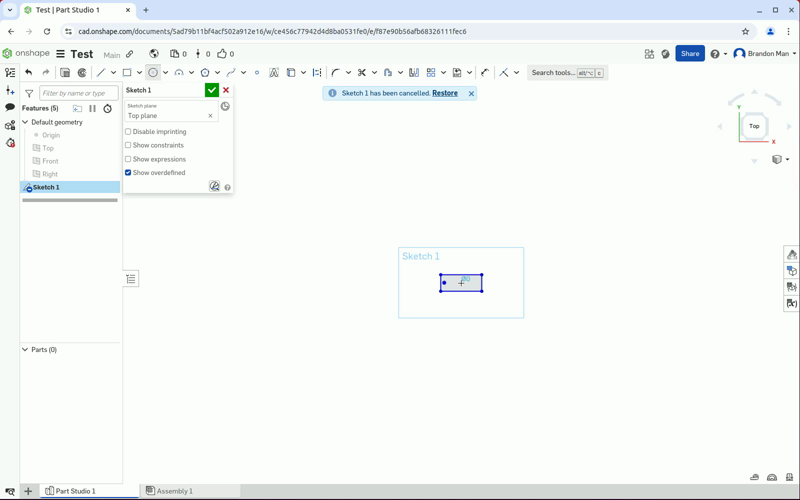
mouse_move(467, 282)
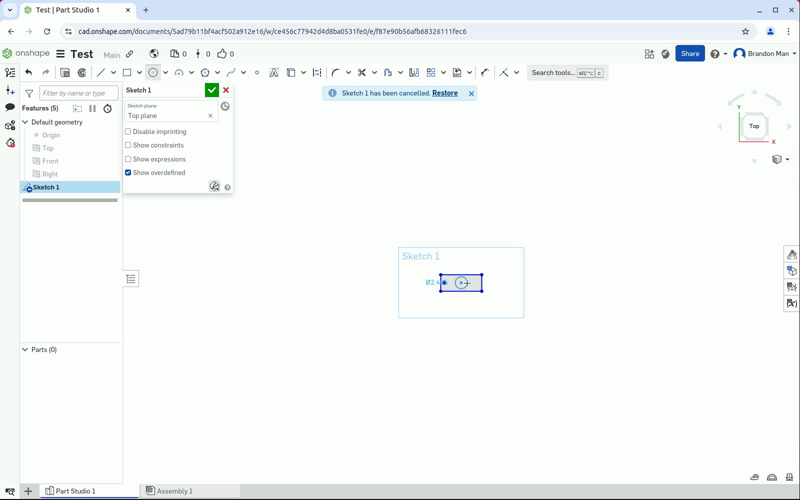
click(467, 282)
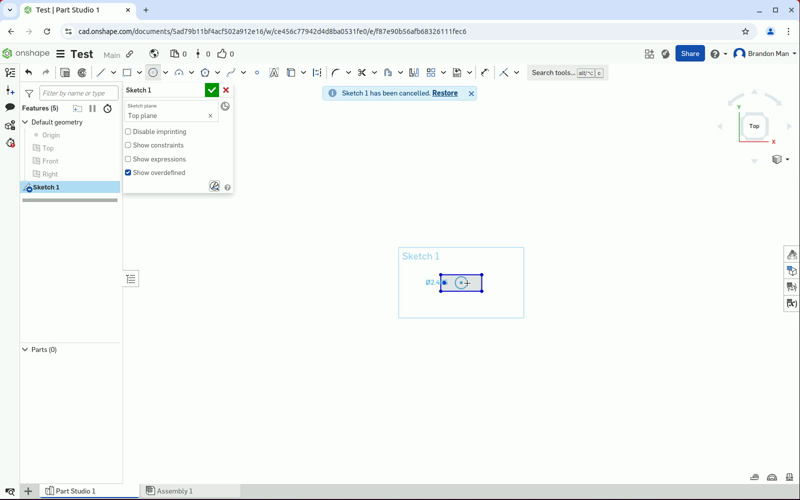
key(esc)
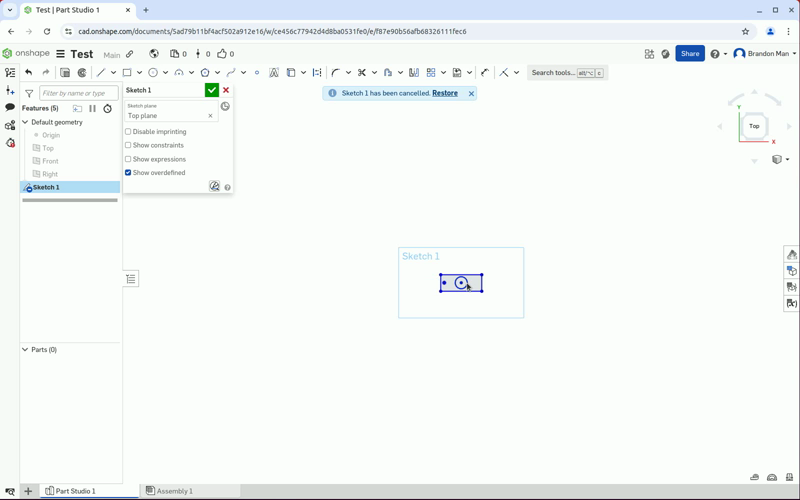
key(c)
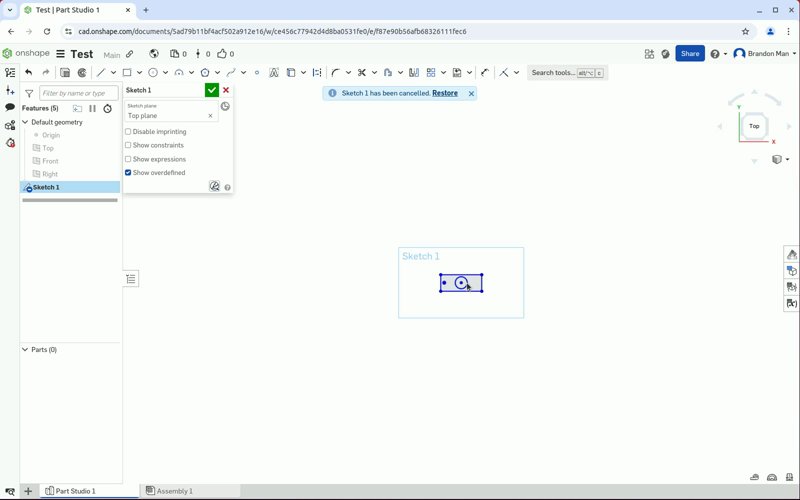
key_down(shift)
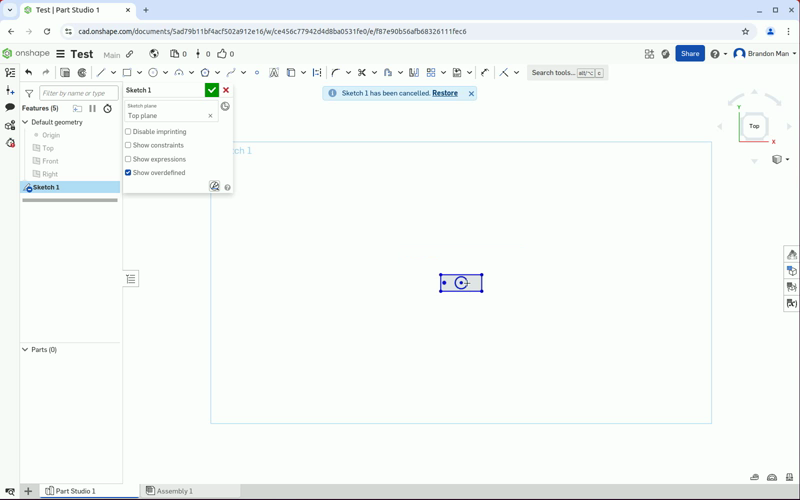
mouse_move(477, 282)
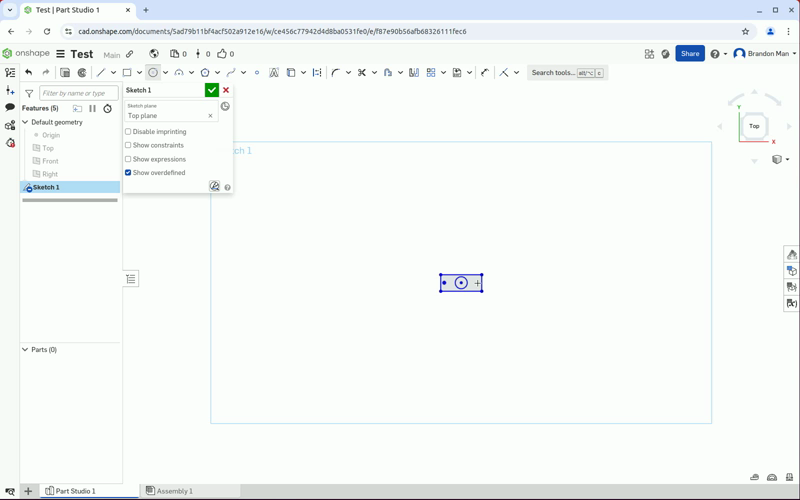
click(477, 282)
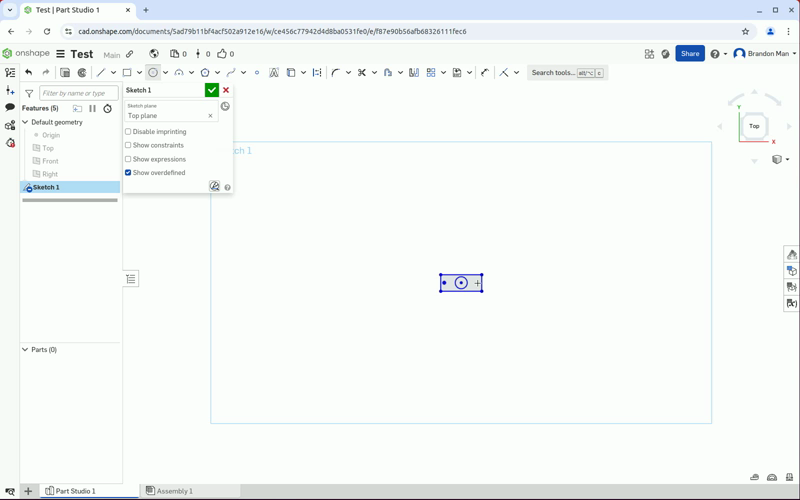
key_up(shift)
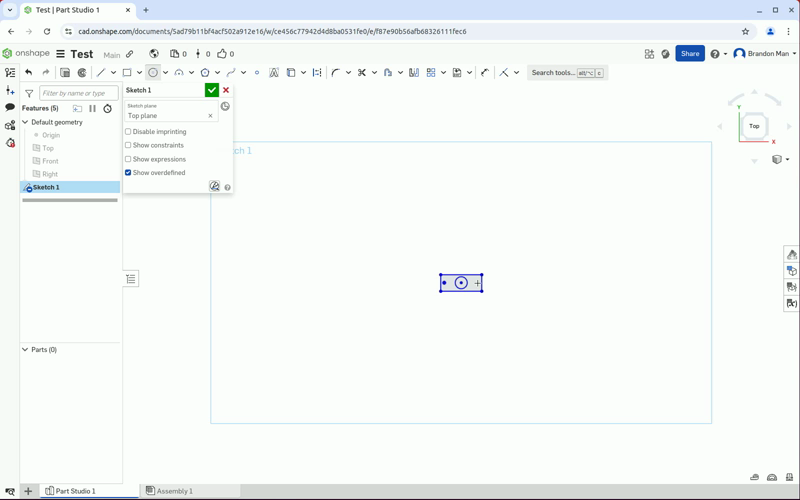
mouse_move(479, 282)
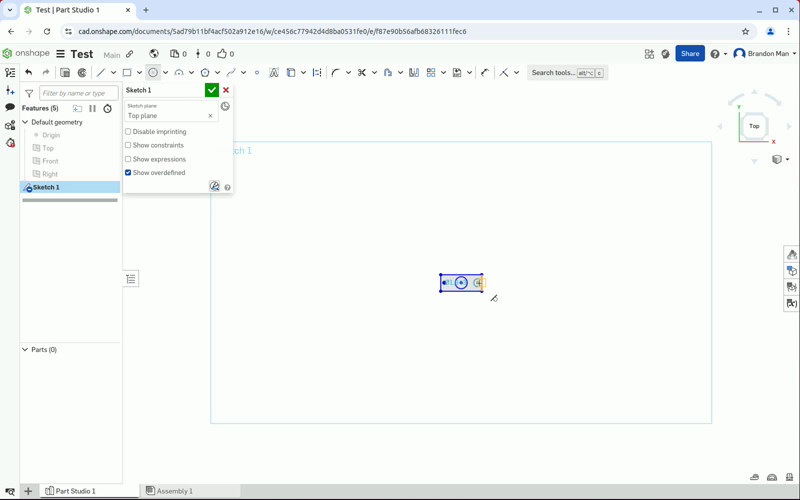
scroll(6)
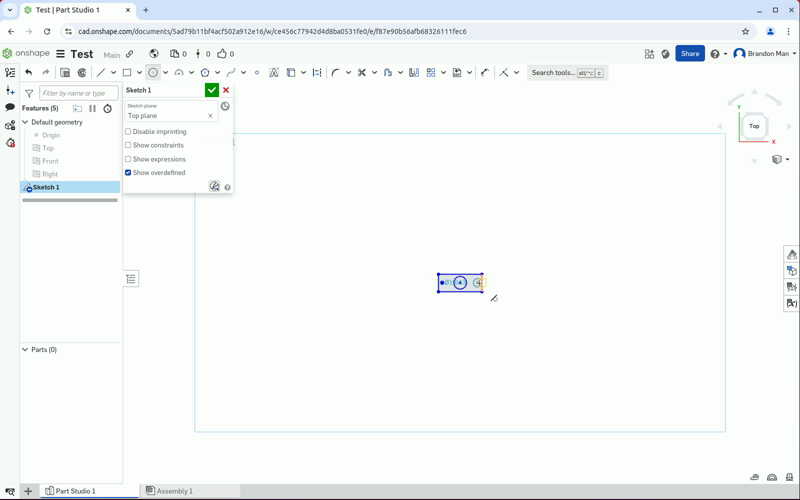
scroll(6)
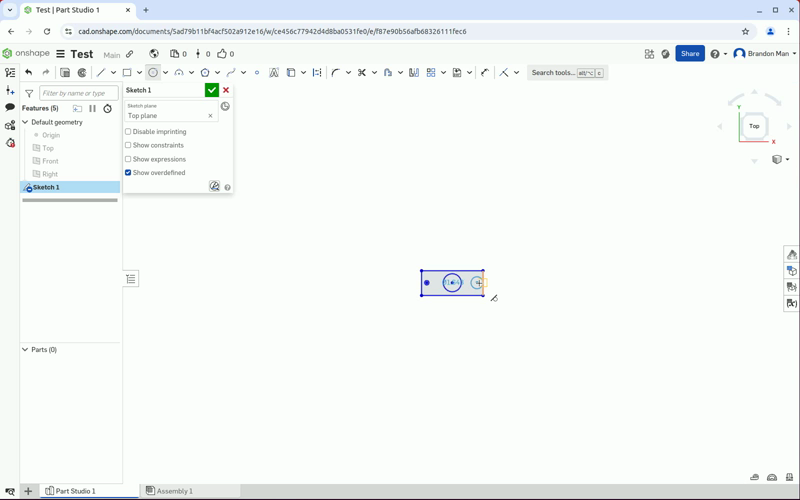
scroll(6)
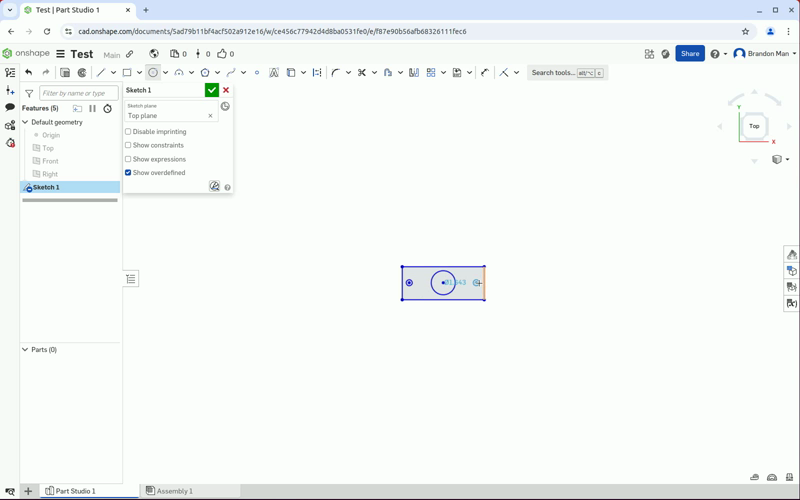
scroll(6)
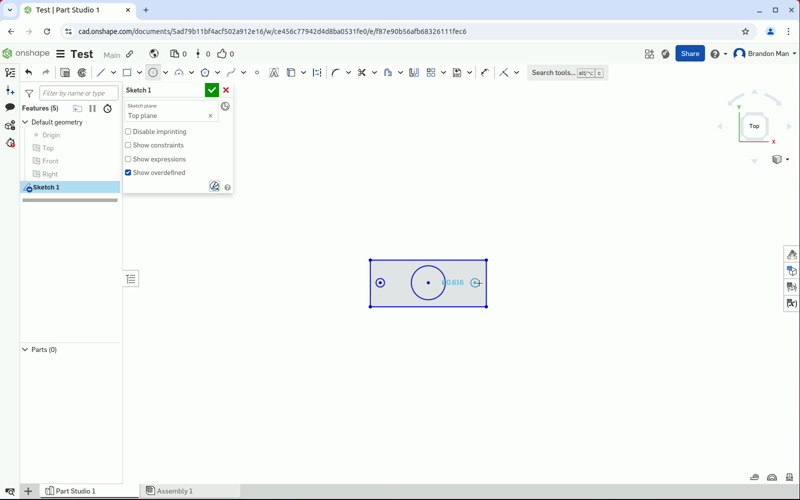
scroll(6)
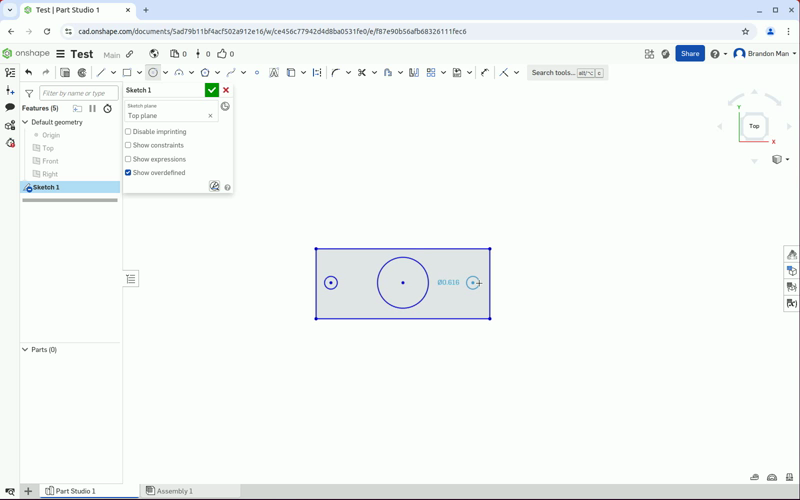
scroll(6)
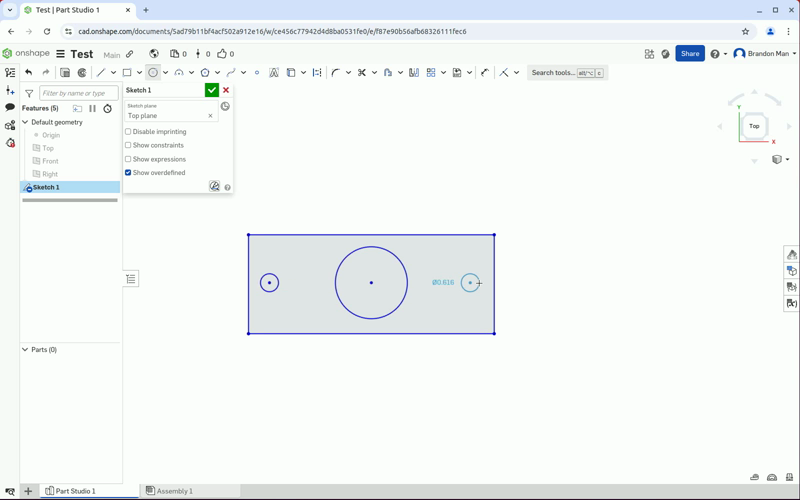
scroll(6)
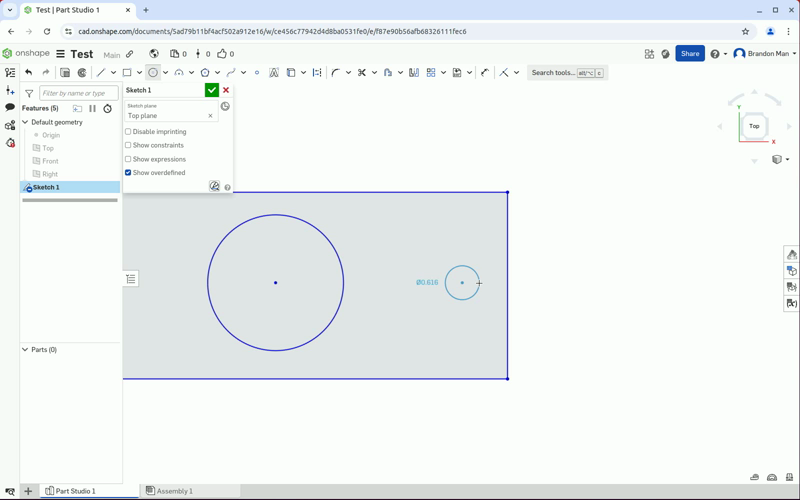
click(479, 282)
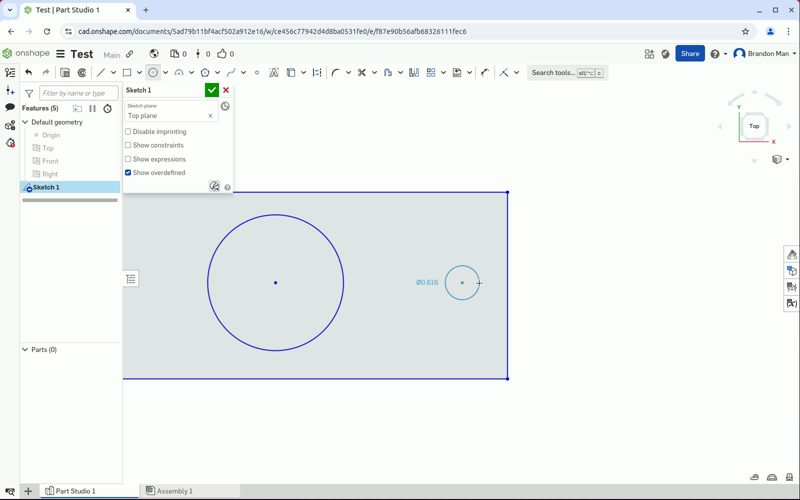
scroll(-6)
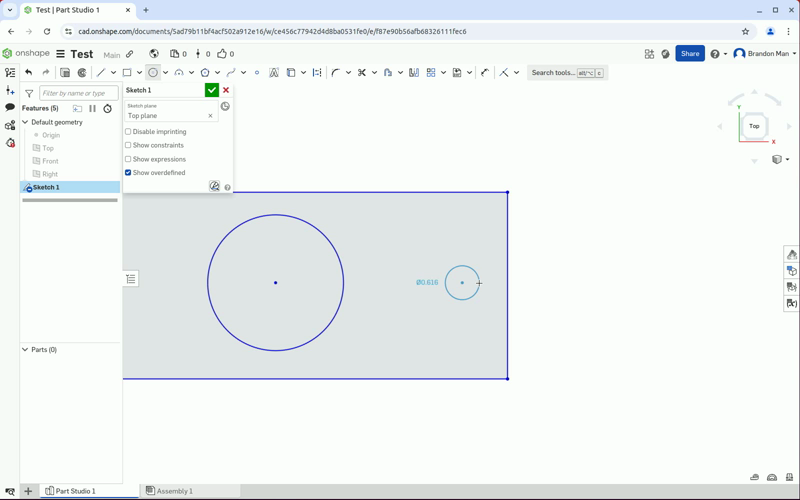
scroll(-6)
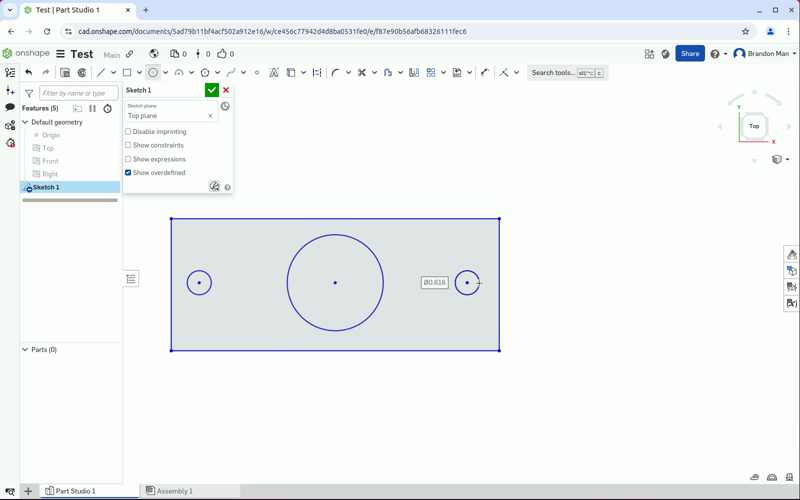
scroll(-6)
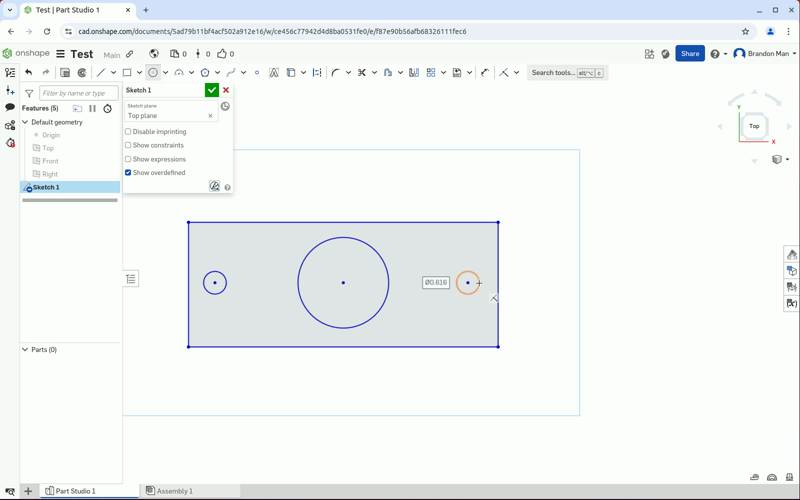
scroll(-6)
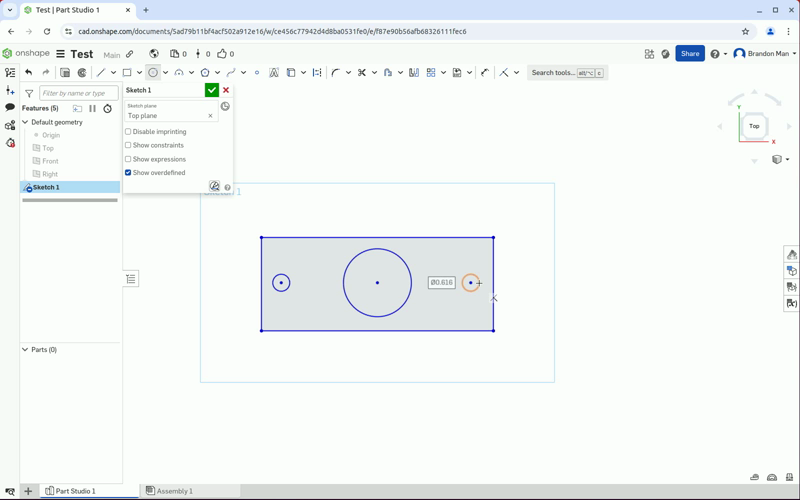
scroll(-6)
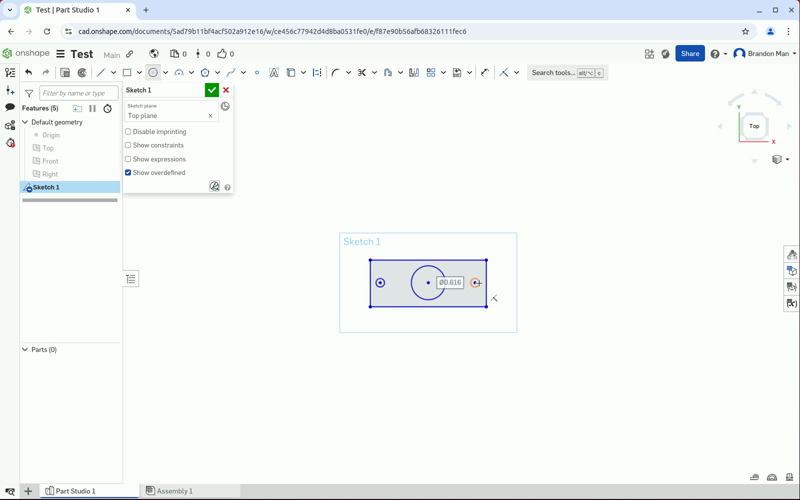
scroll(-6)
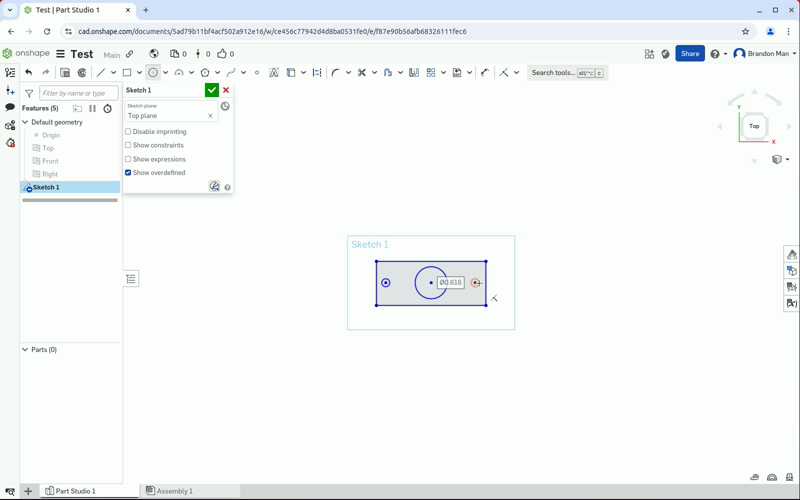
scroll(-6)
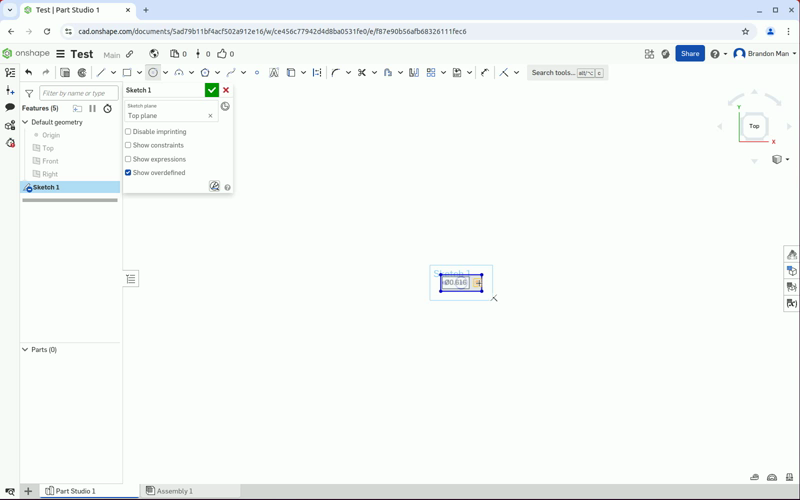
key(esc)
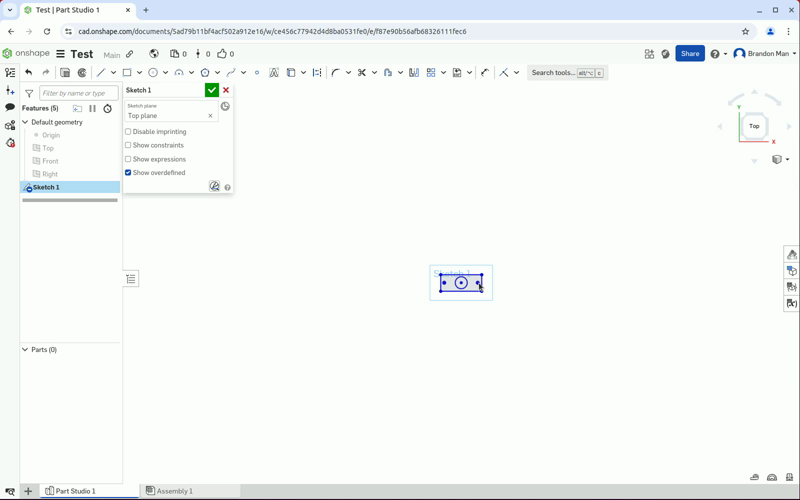
mouse_move(466, 290)
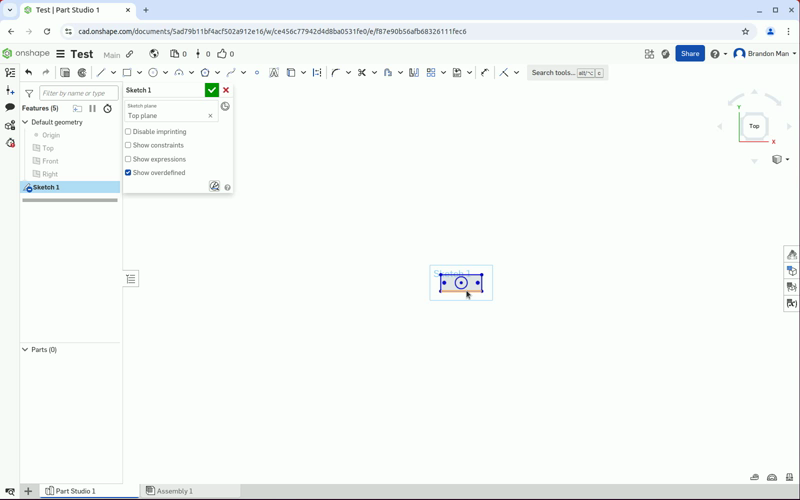
scroll(6)
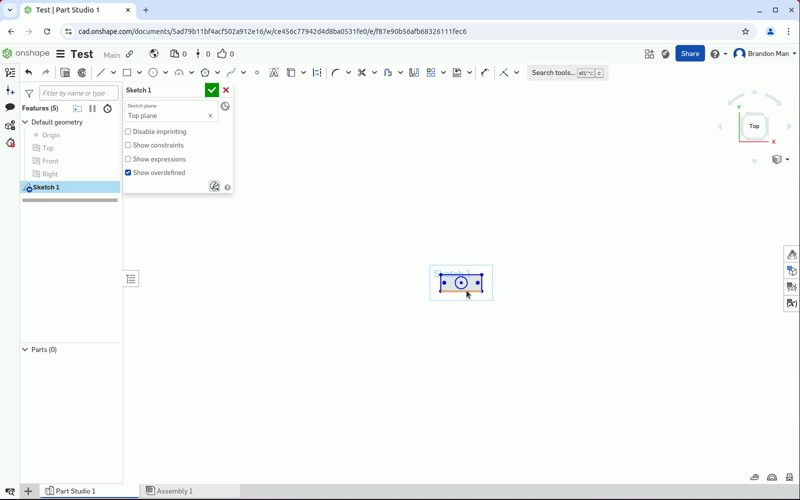
scroll(6)
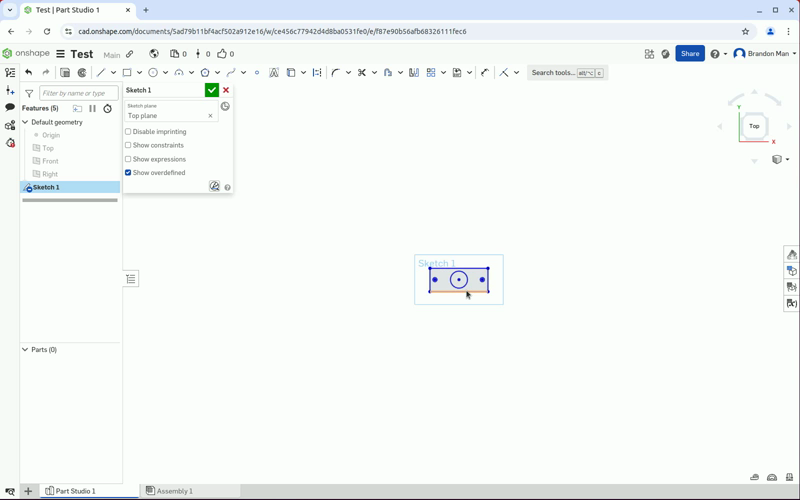
scroll(6)
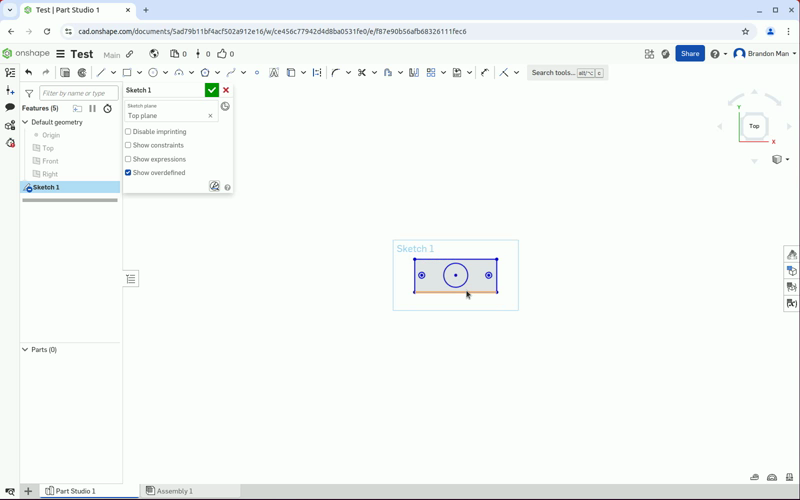
scroll(6)
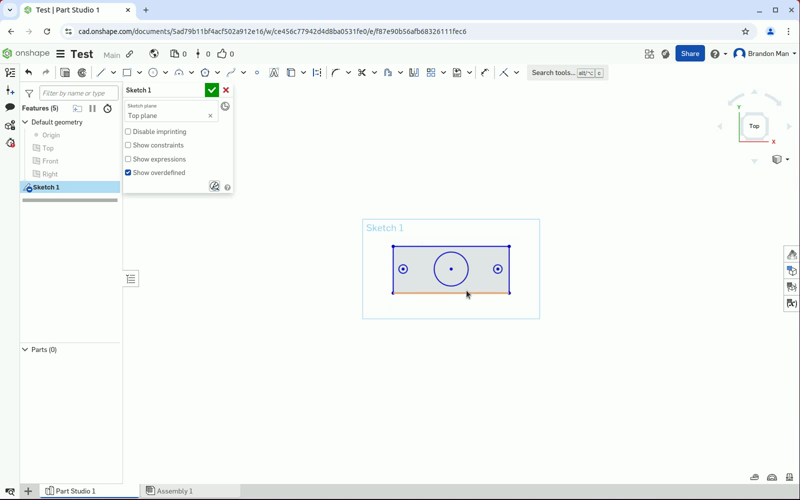
scroll(6)
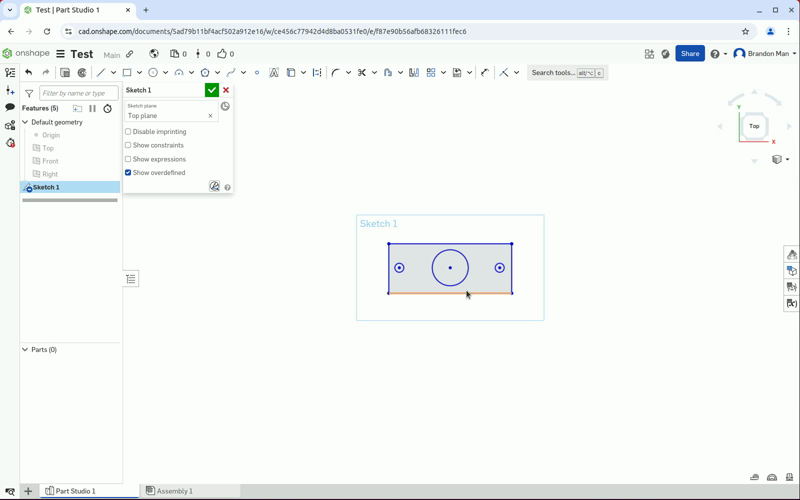
scroll(6)
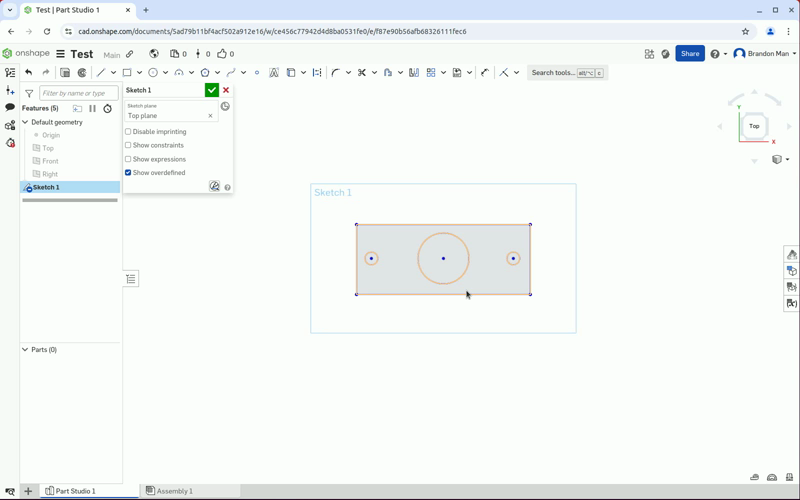
scroll(6)
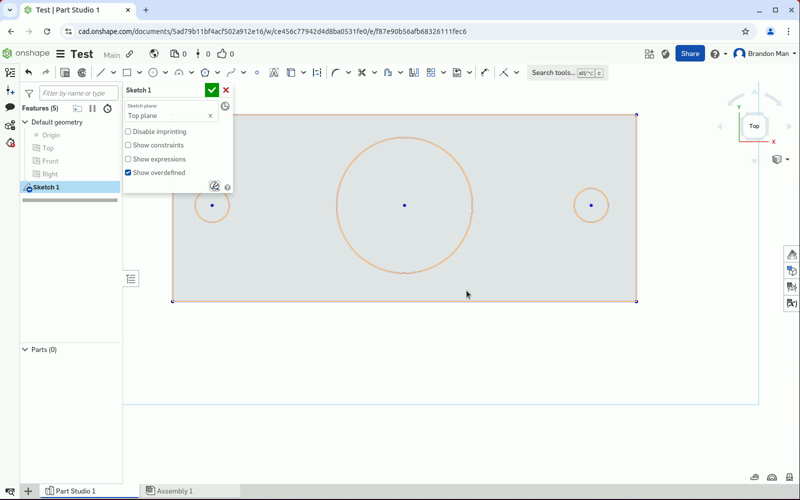
click(466, 290)
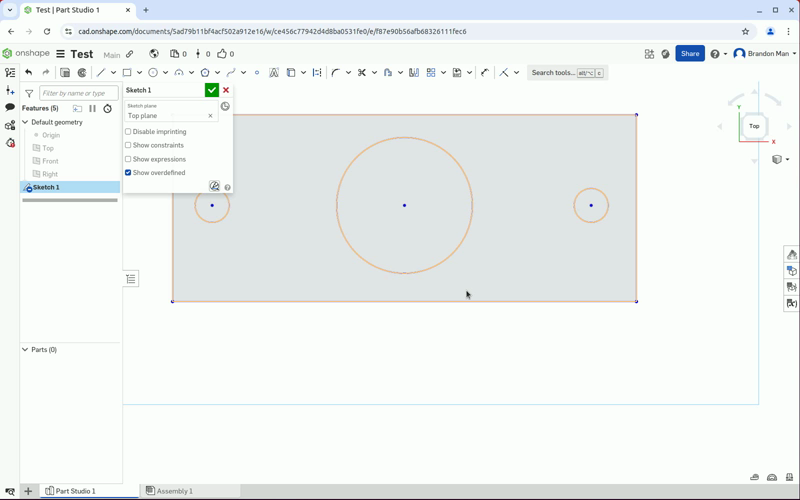
scroll(-6)
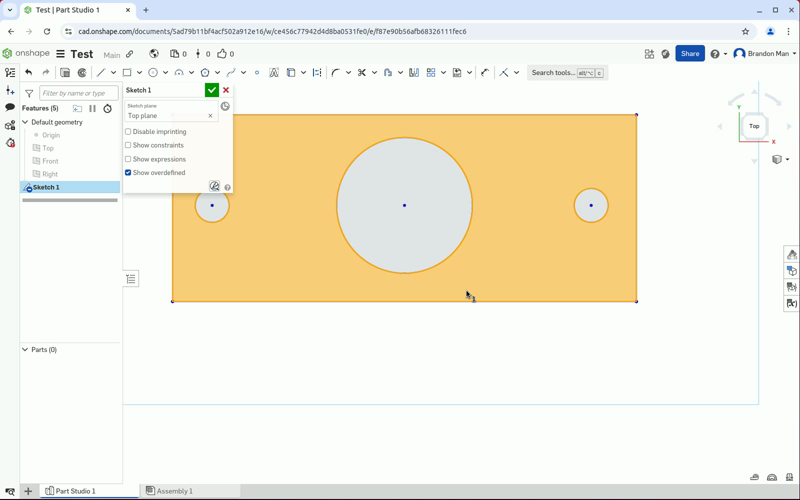
scroll(-6)
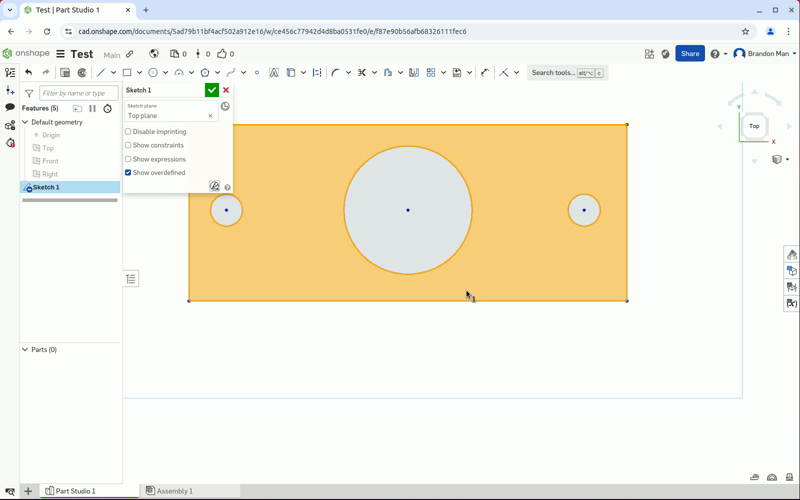
scroll(-6)
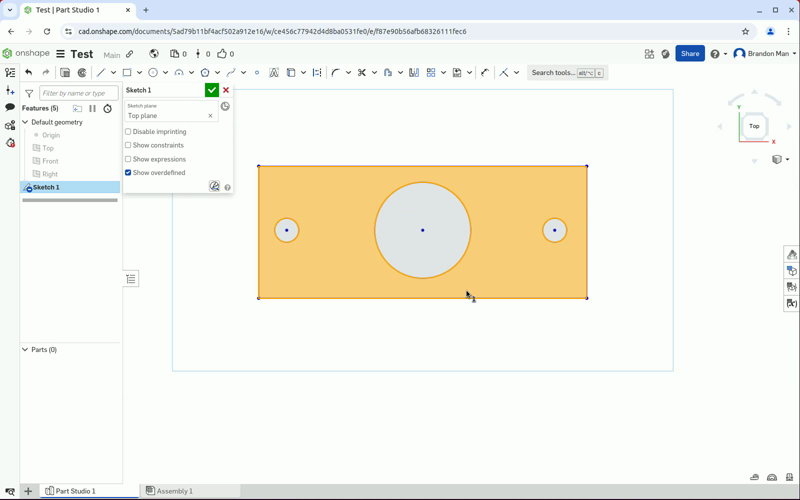
scroll(-6)
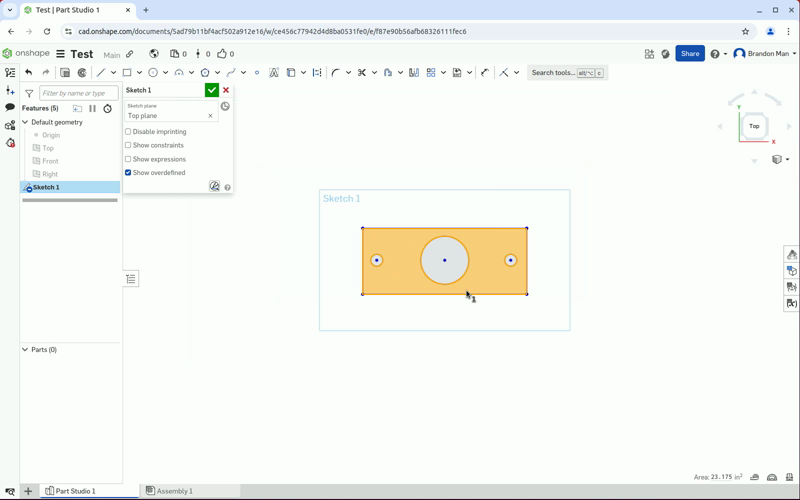
scroll(-6)
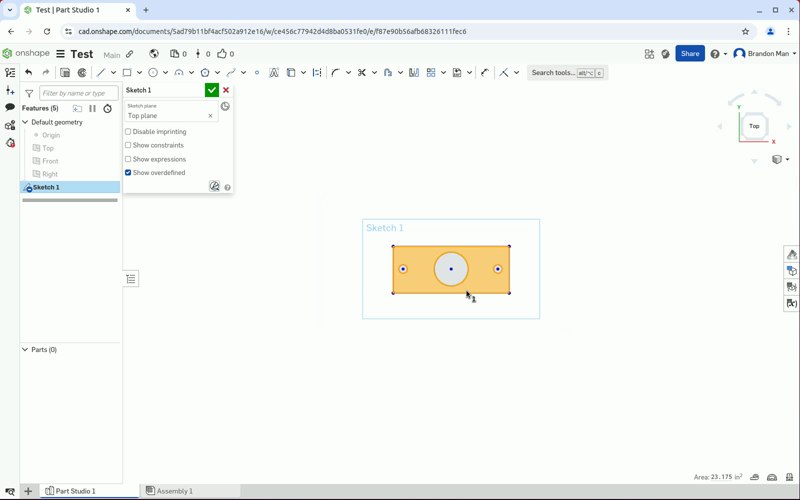
scroll(-6)
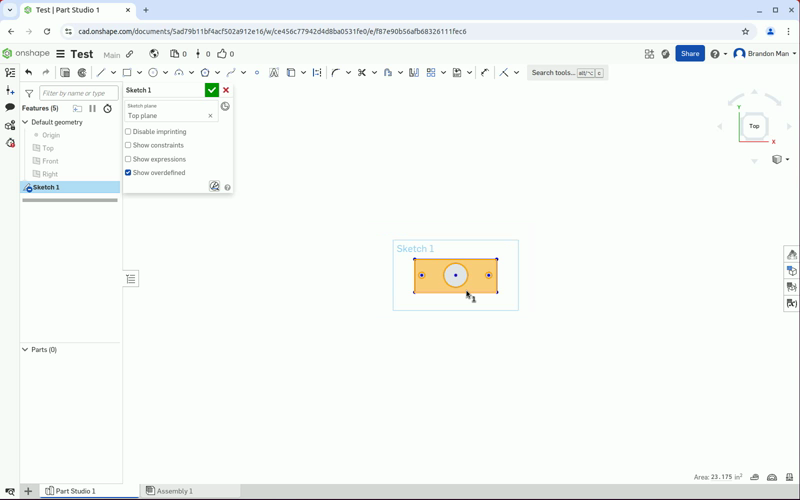
scroll(-6)
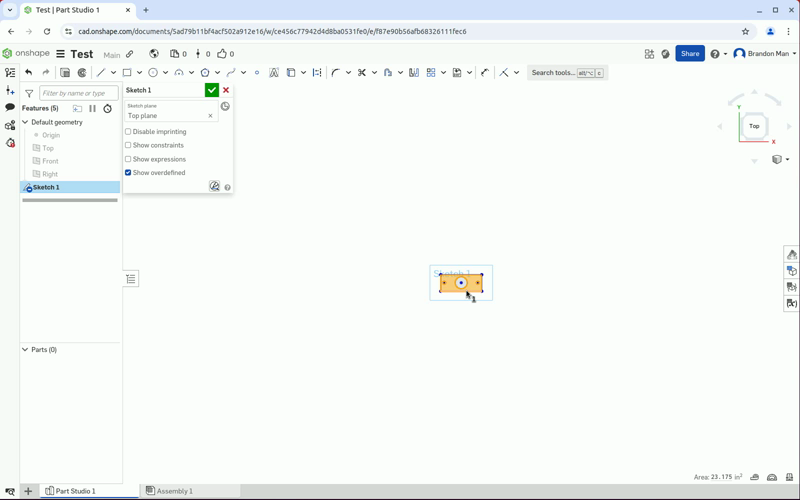
mouse_move(73, 352)
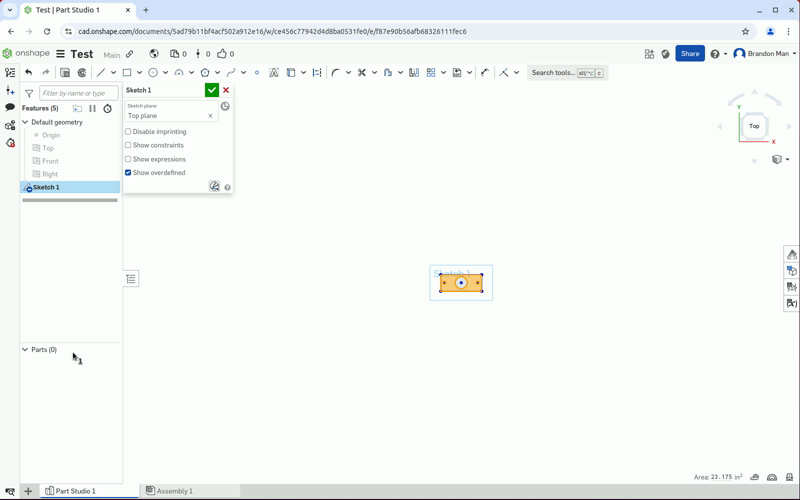
key(shift+y)
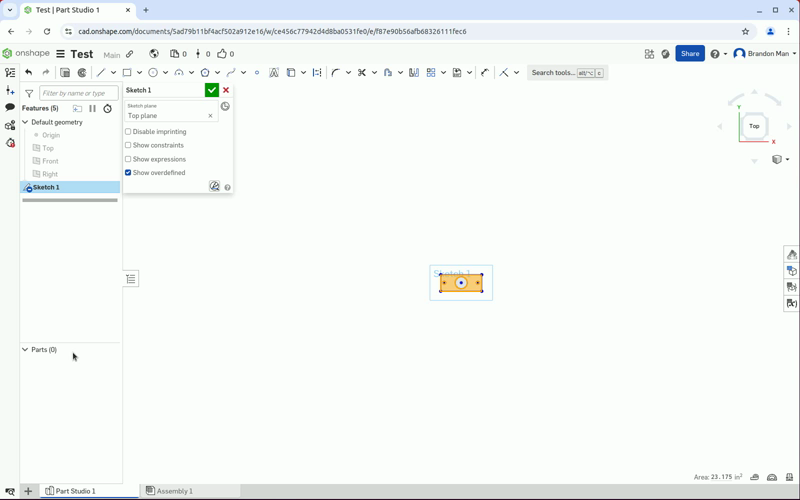
key(shift+e)
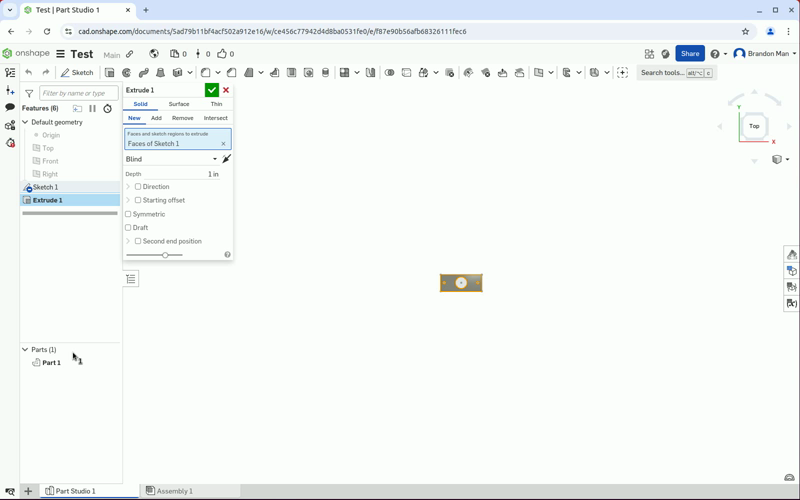
mouse_move(143, 106)
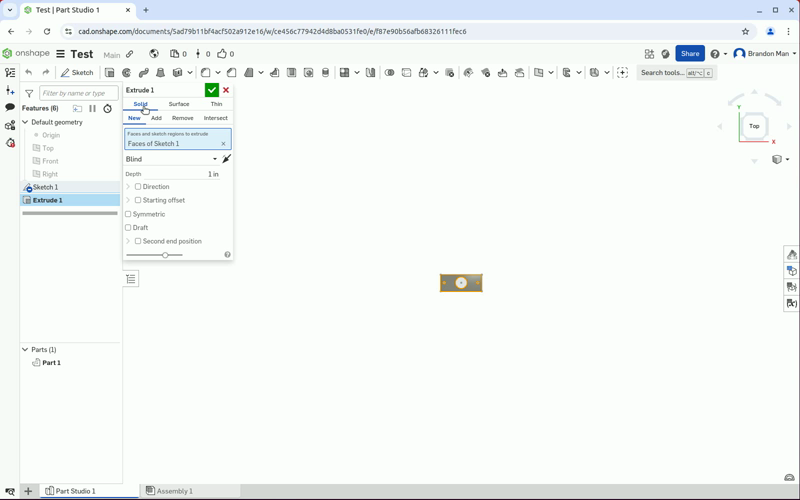
click(143, 106)
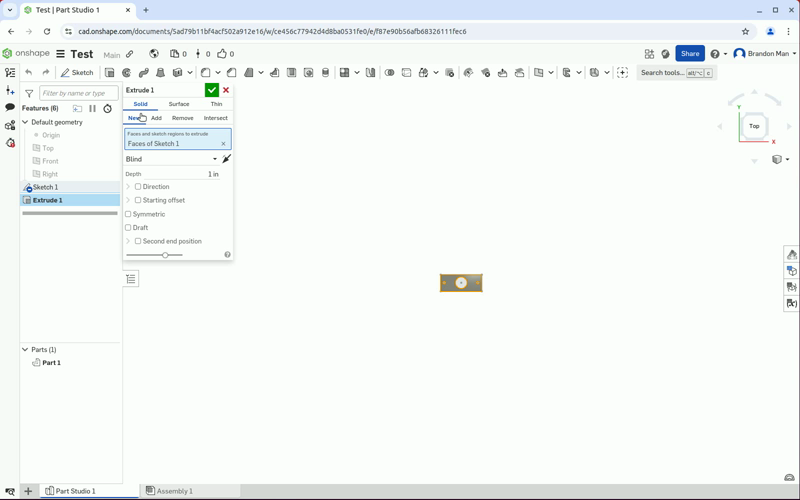
mouse_move(137, 120)
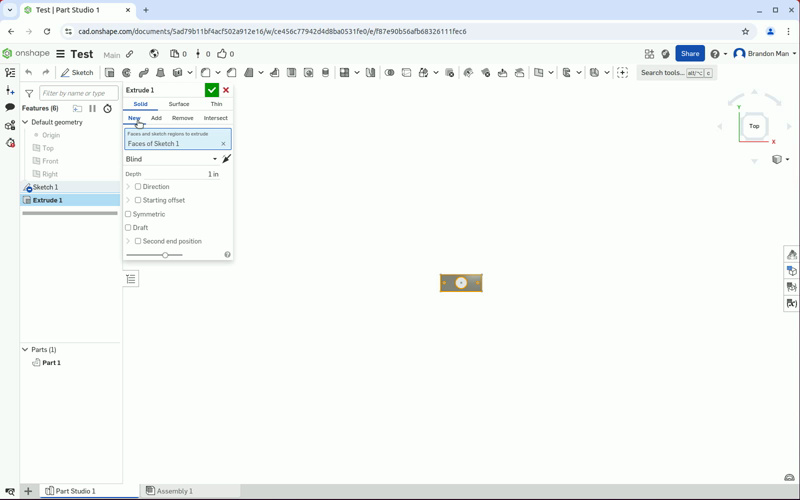
click(137, 120)
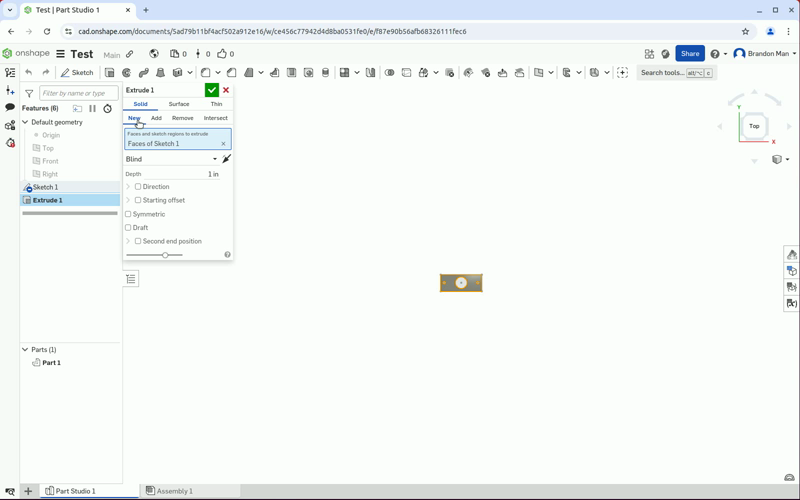
key(tab, 4)
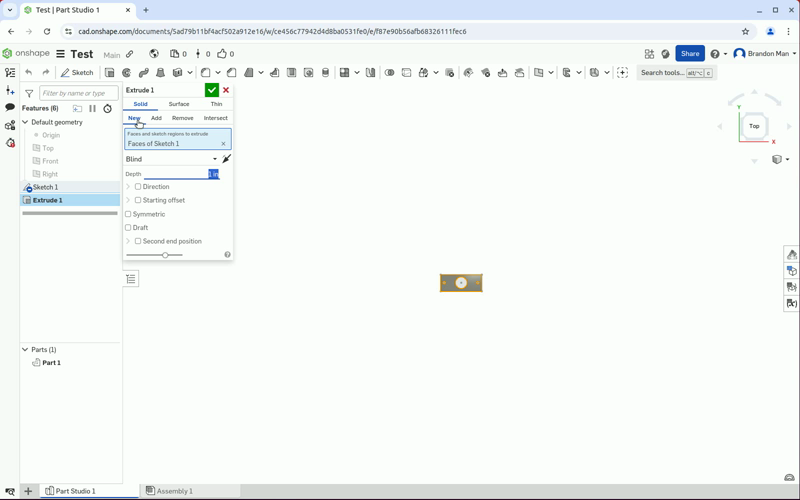
text(0.481)
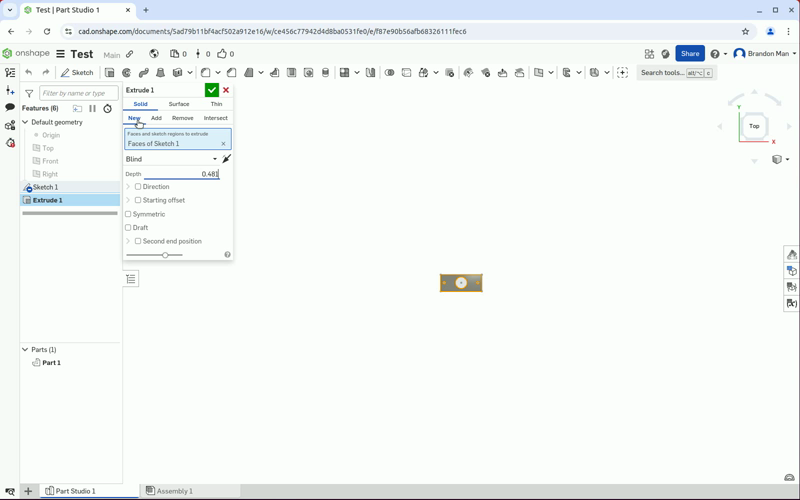
key(enter)
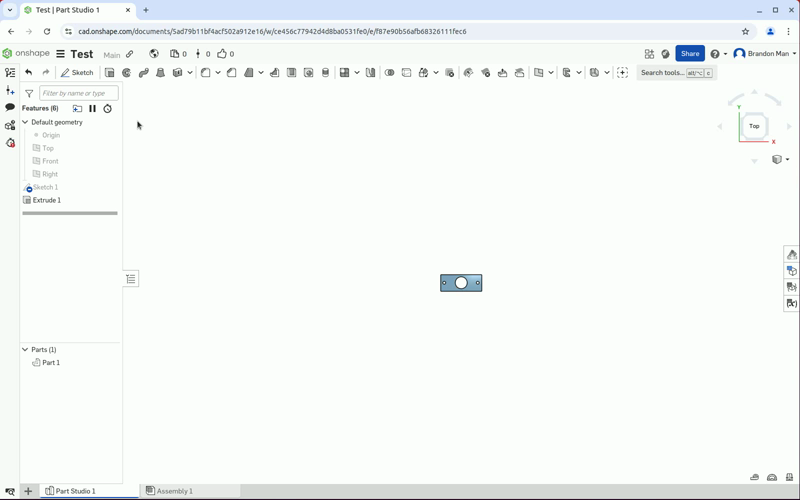
key(shift+h)
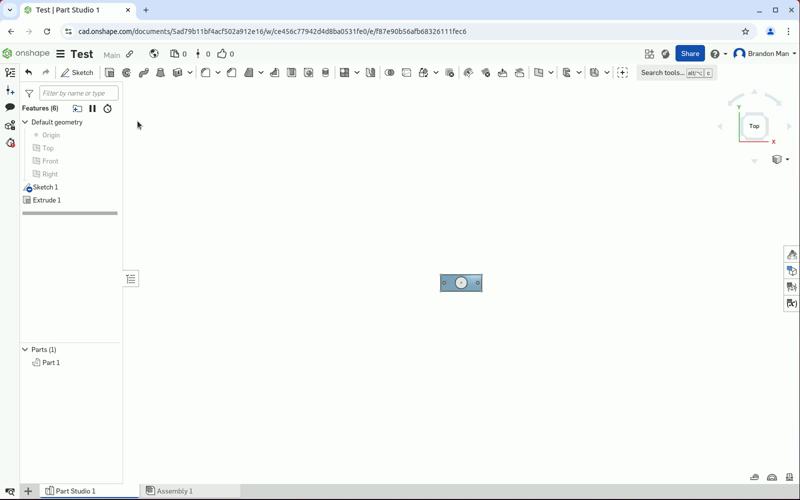
key(shift+h)
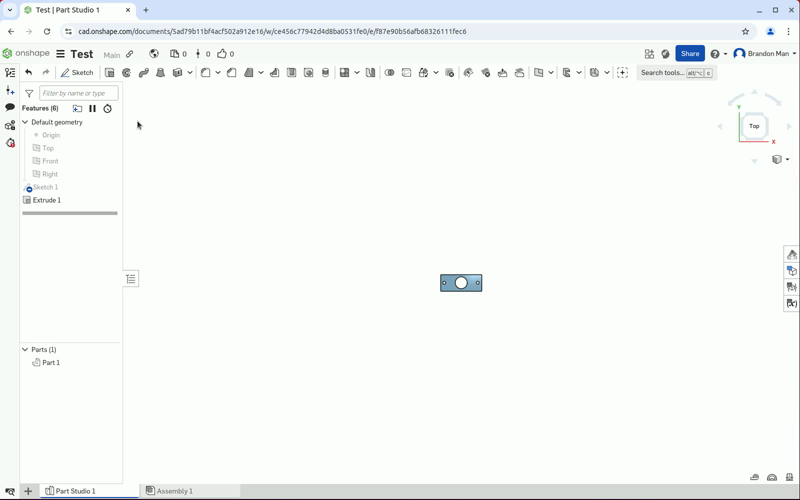
mouse_move(73, 189)
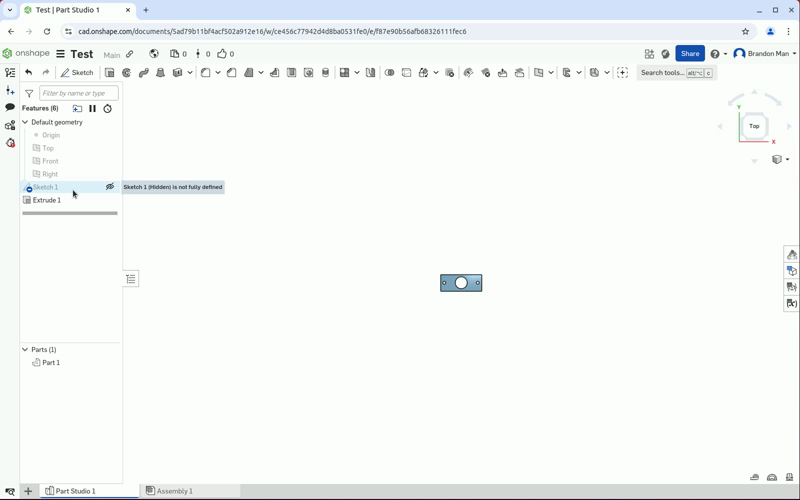
click(73, 189)
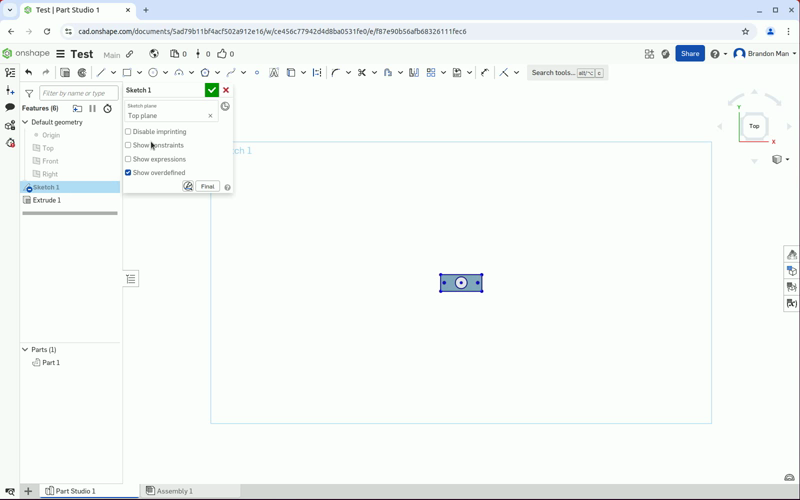
mouse_move(229, 92)
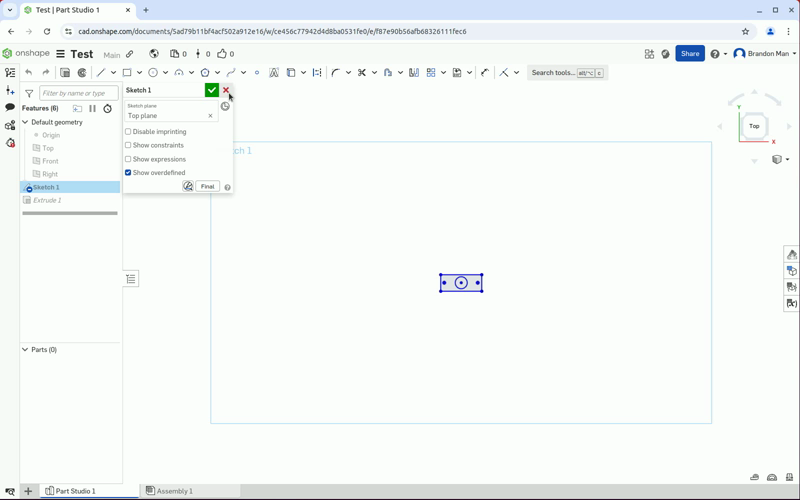
click(229, 92)
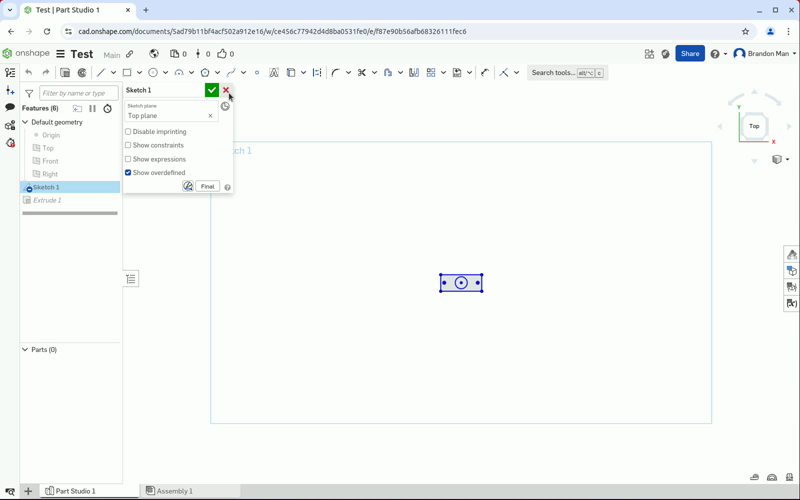
key(shift+s)
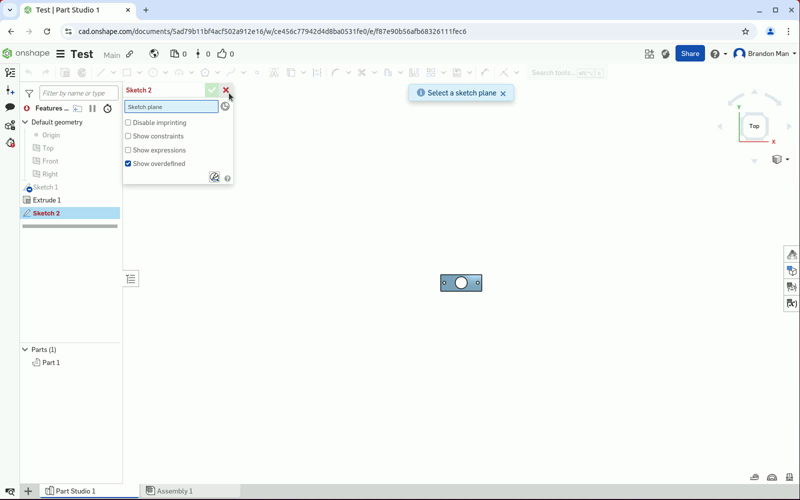
mouse_move(73, 150)
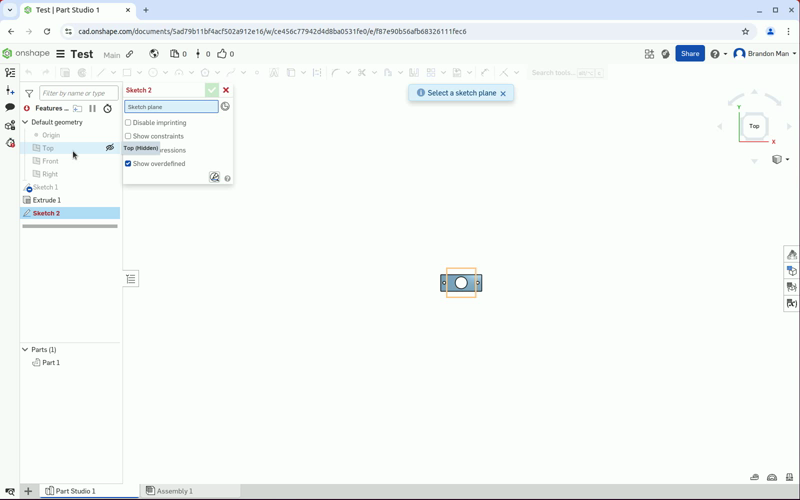
click(73, 150)
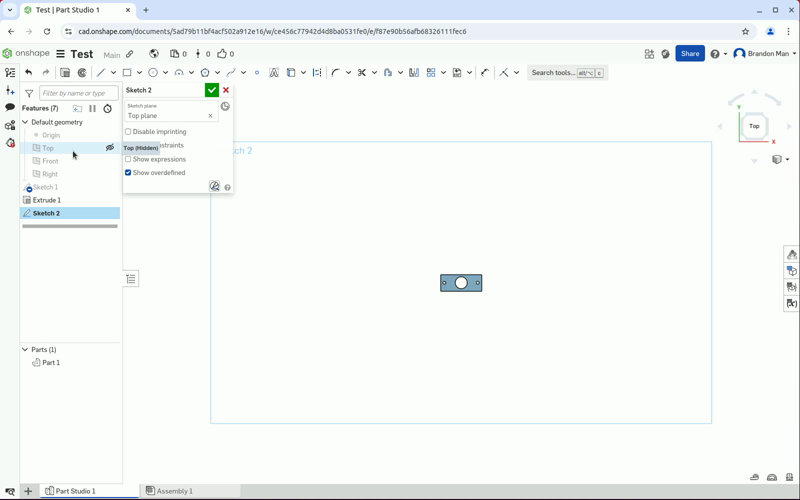
mouse_move(73, 352)
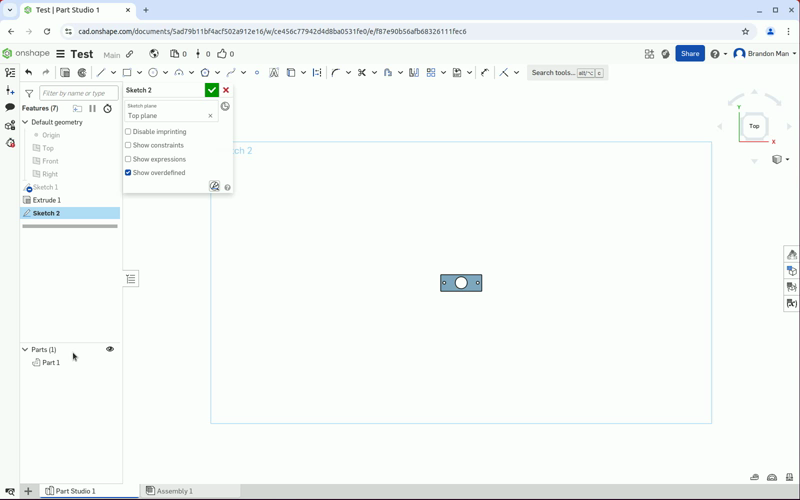
key(y)
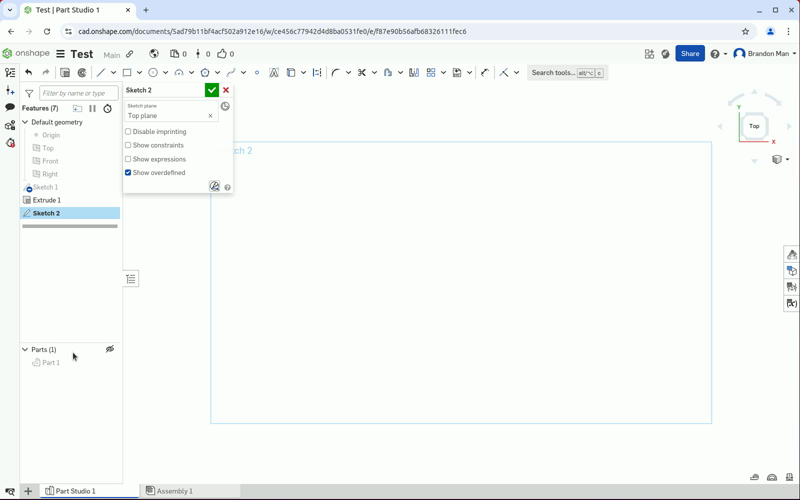
key(c)
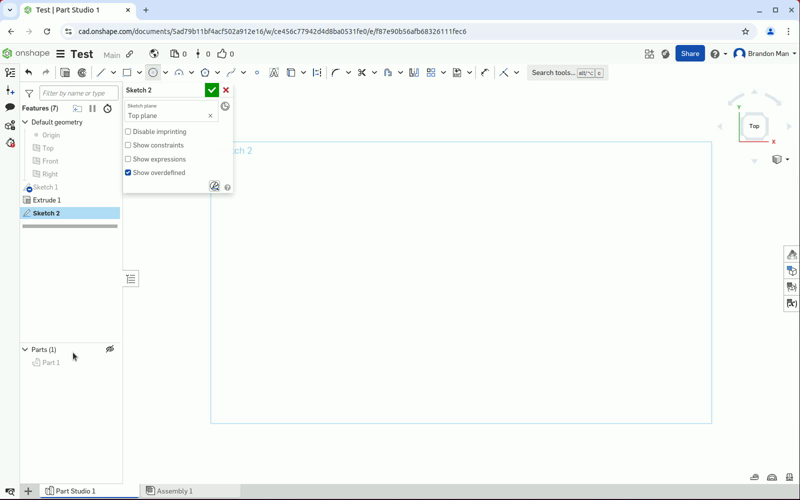
key_down(shift)
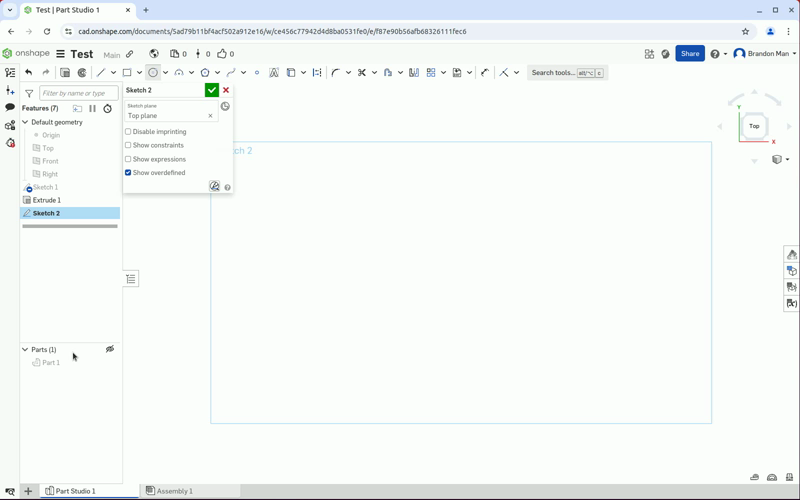
mouse_move(444, 282)
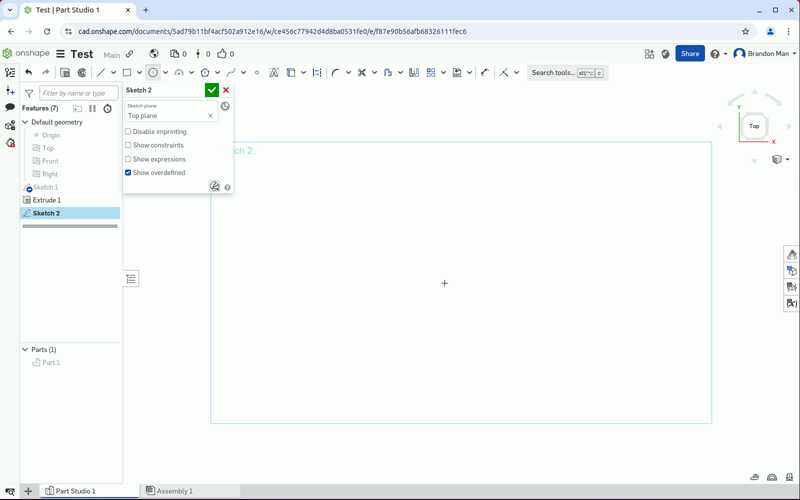
click(444, 282)
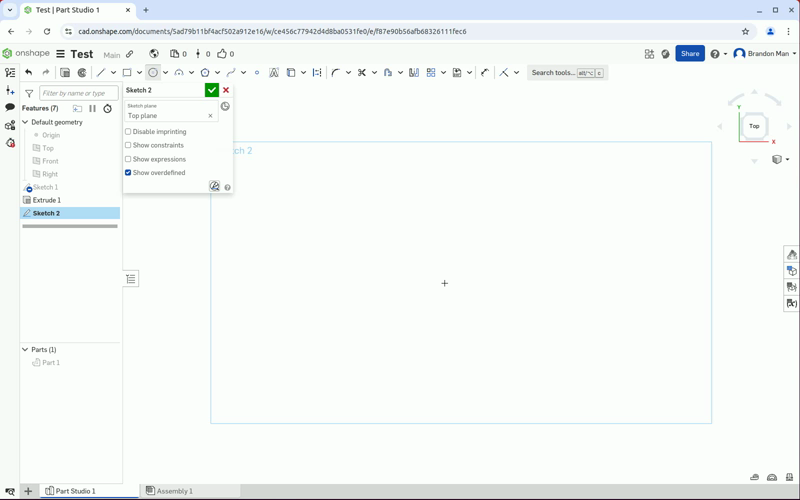
key_up(shift)
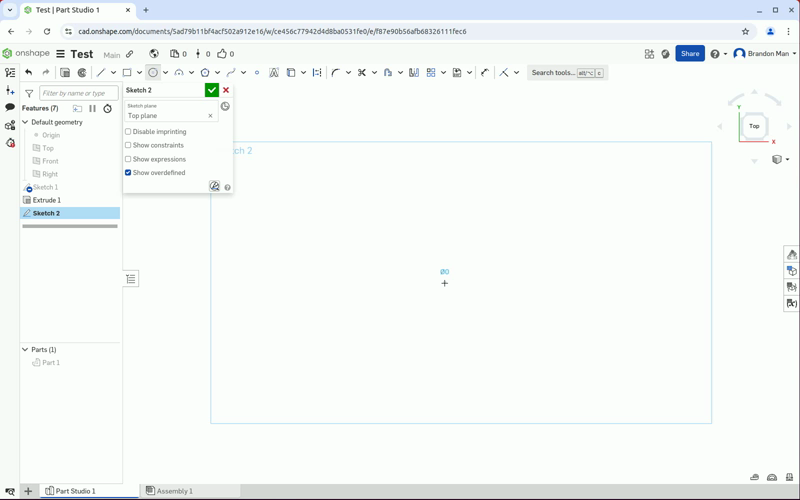
mouse_move(449, 282)
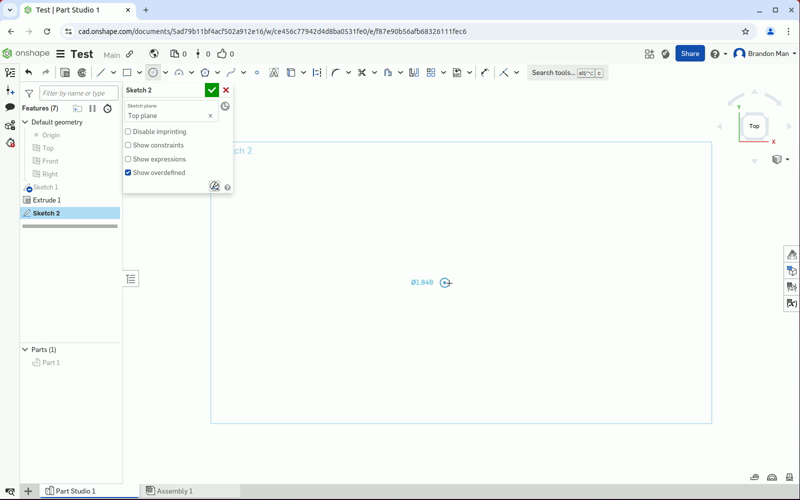
click(449, 282)
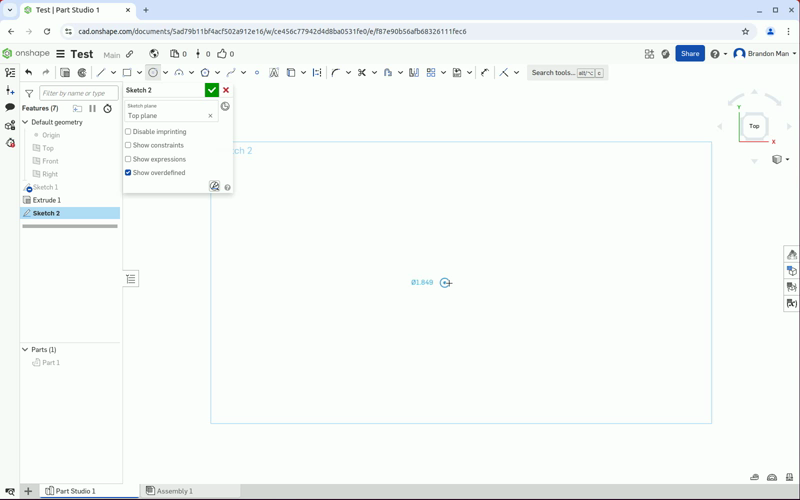
key(esc)
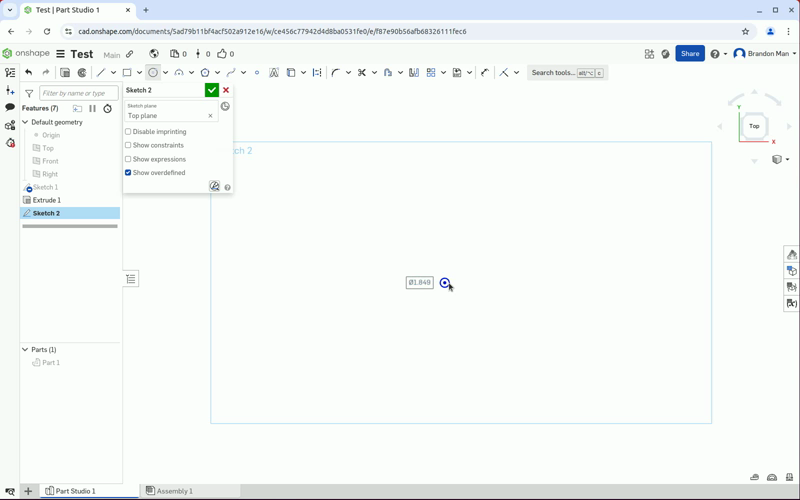
mouse_move(446, 280)
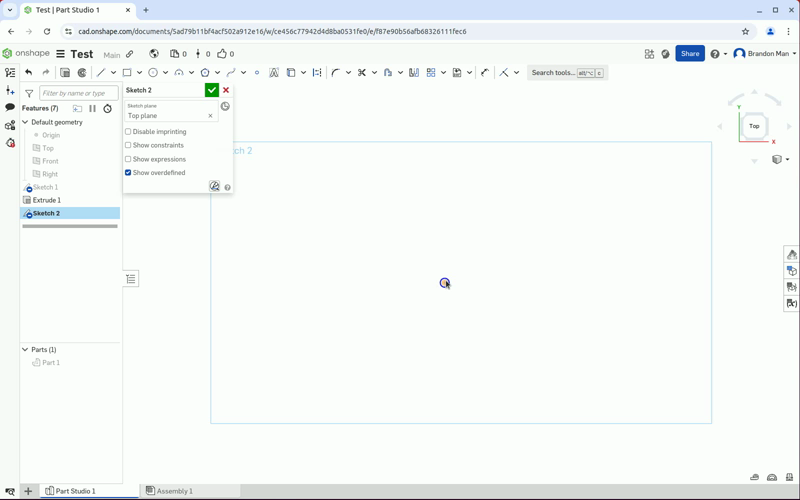
scroll(6)
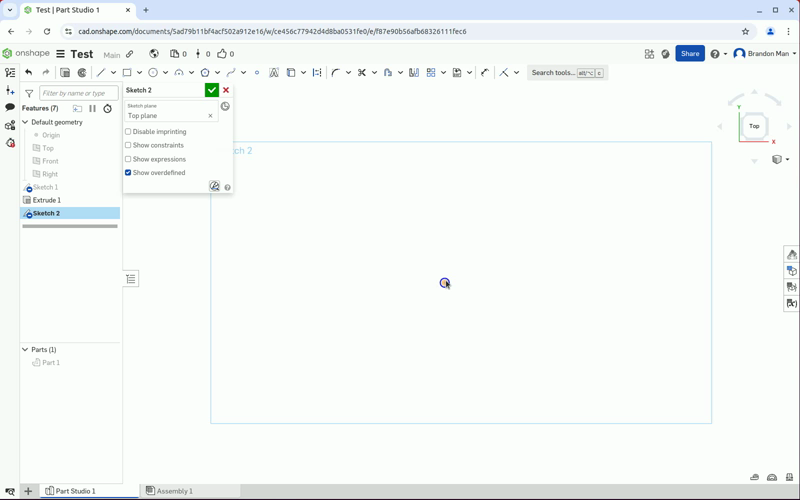
scroll(6)
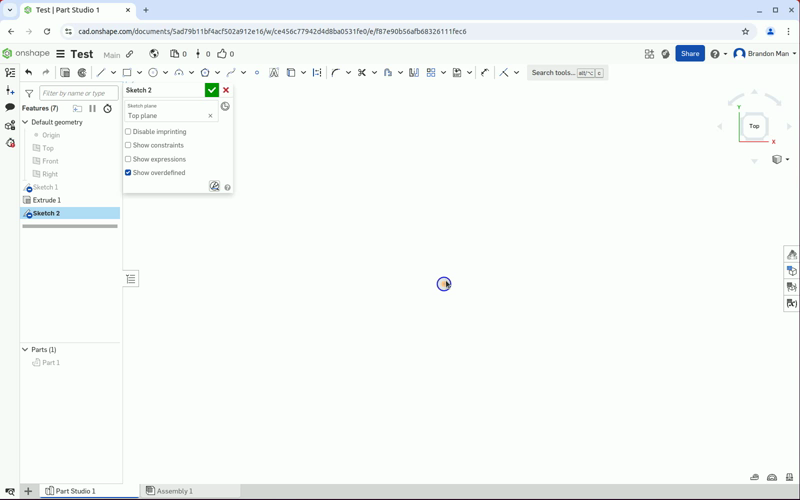
scroll(6)
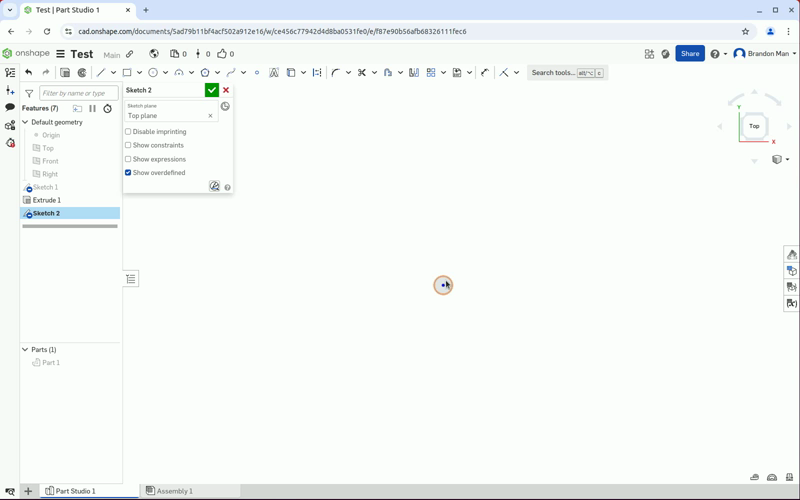
scroll(6)
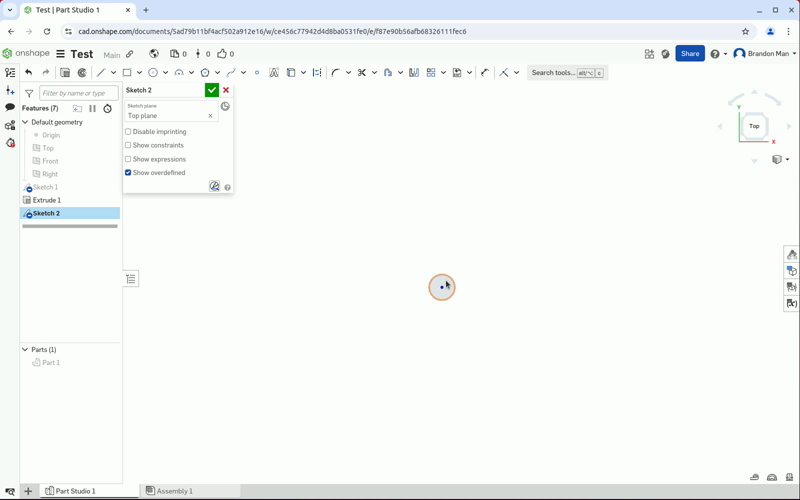
scroll(6)
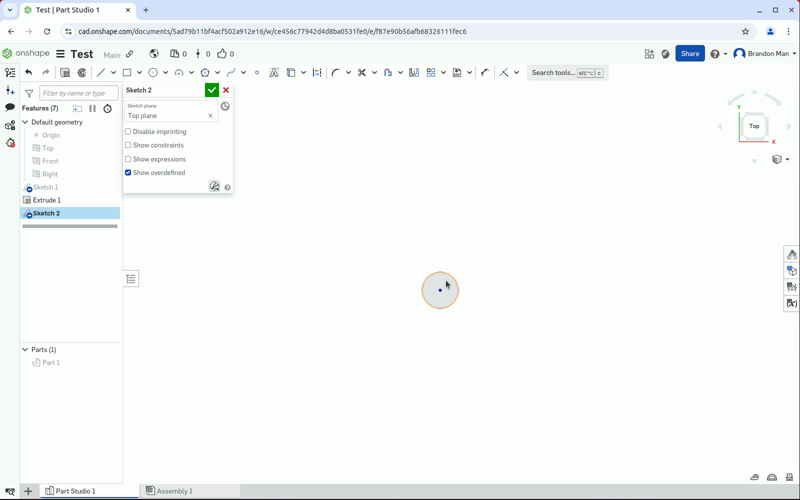
scroll(6)
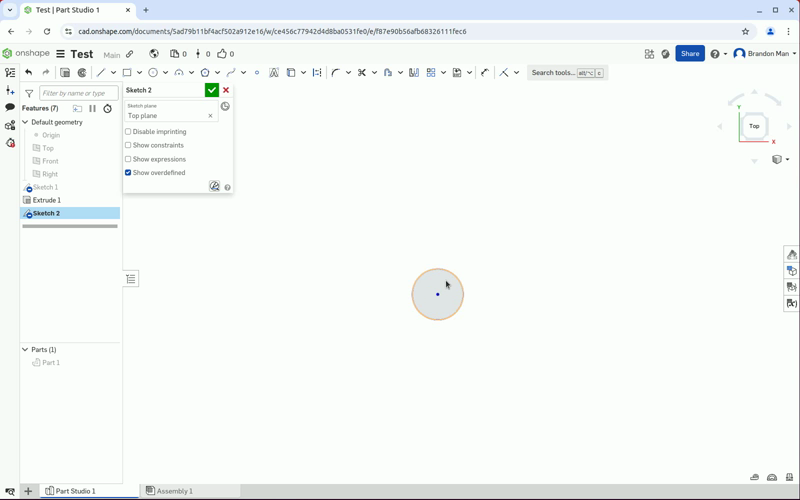
scroll(6)
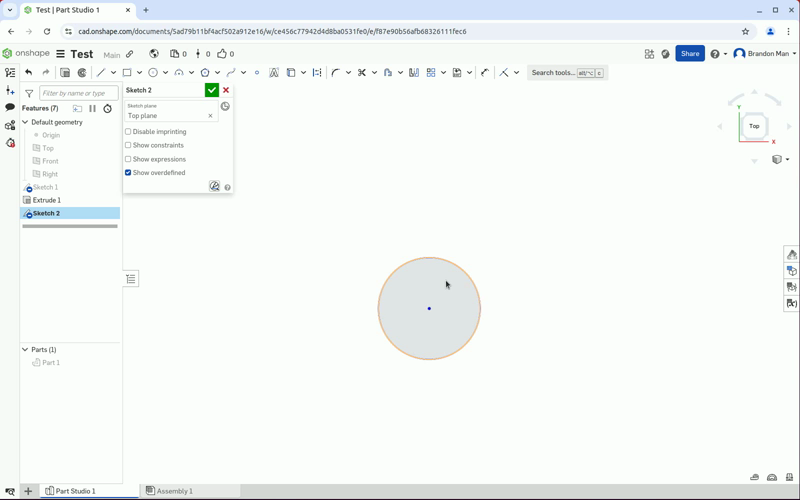
click(446, 280)
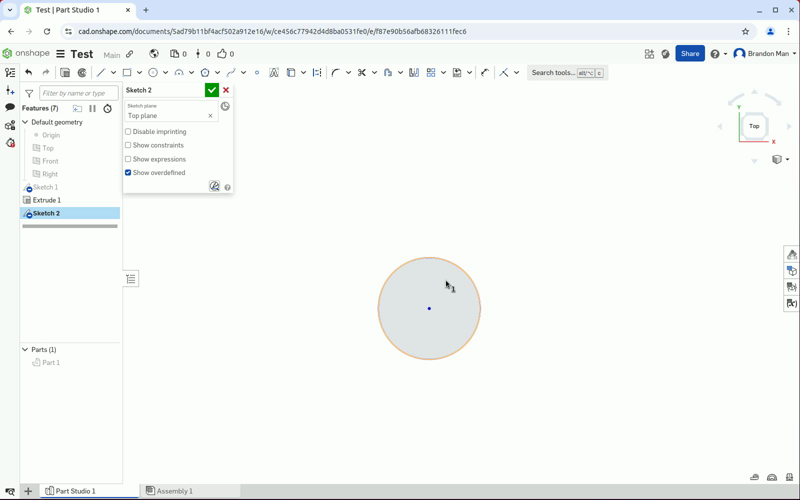
scroll(-6)
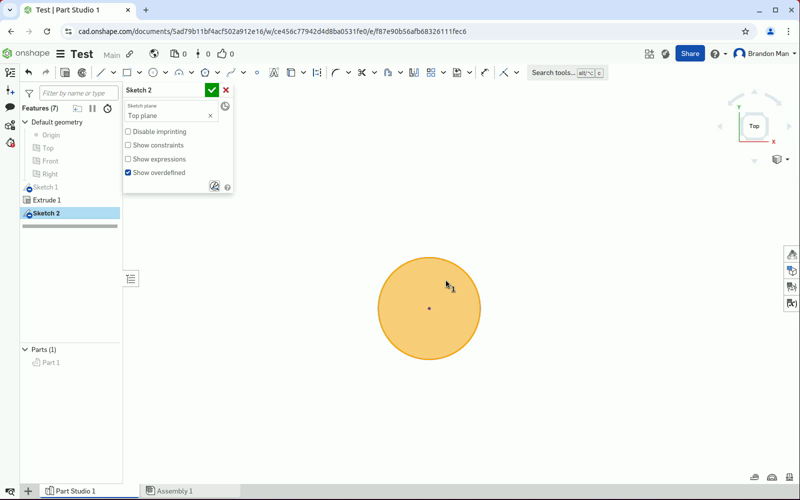
scroll(-6)
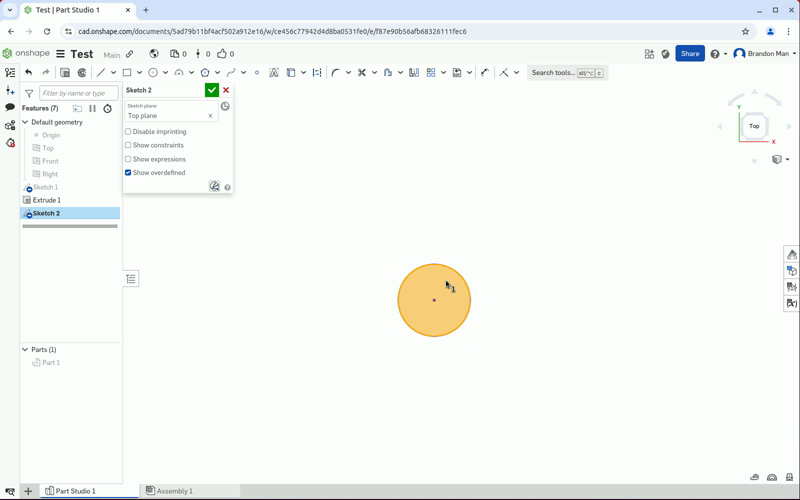
scroll(-6)
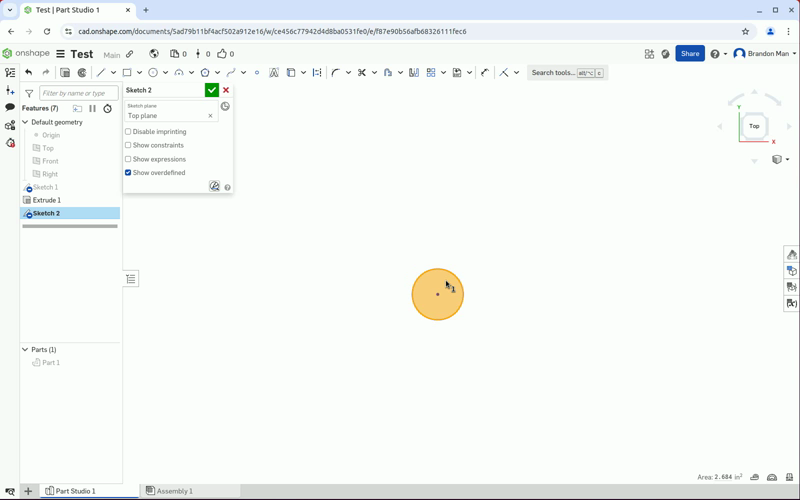
scroll(-6)
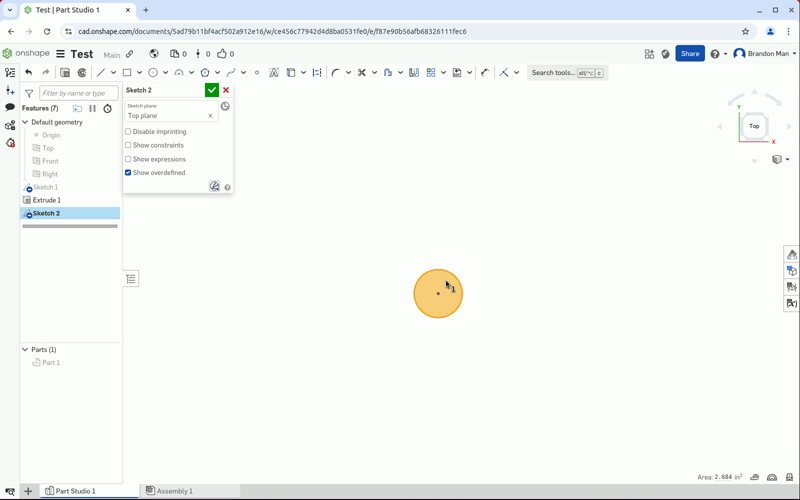
scroll(-6)
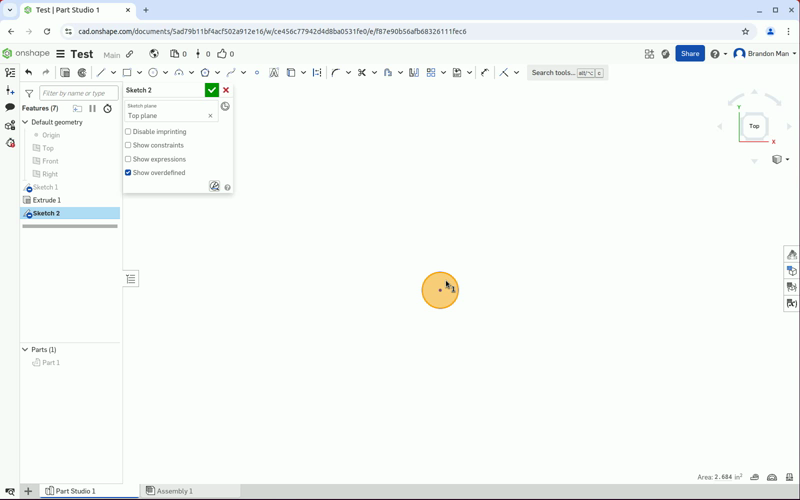
scroll(-6)
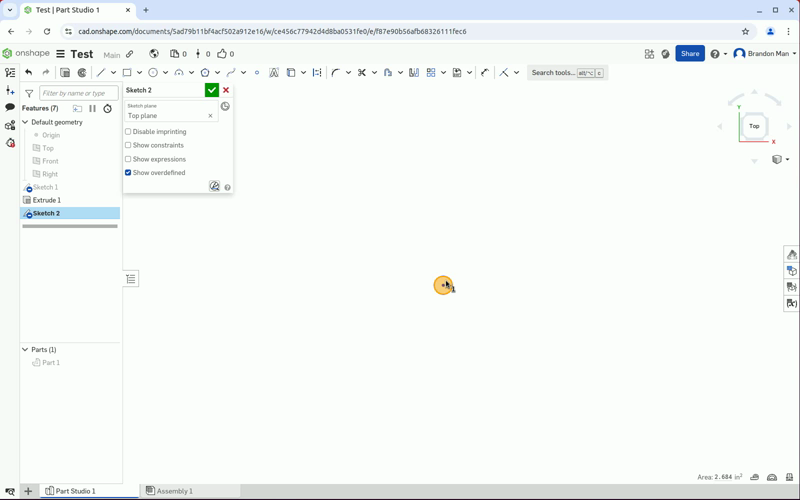
scroll(-6)
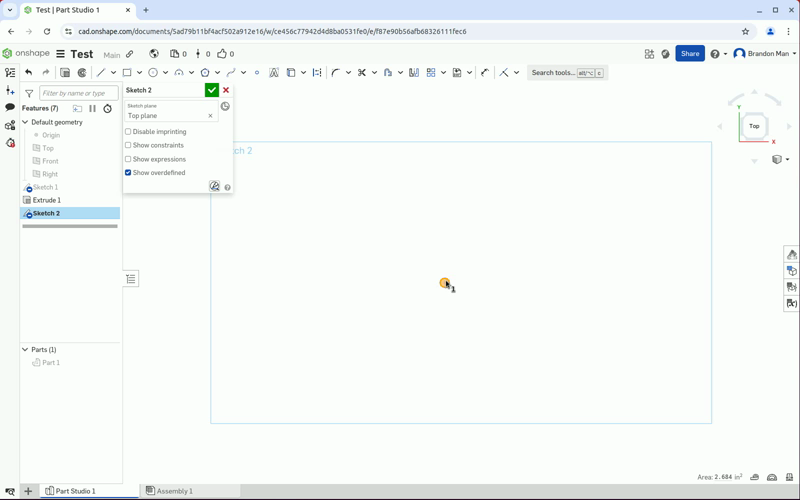
mouse_move(73, 352)
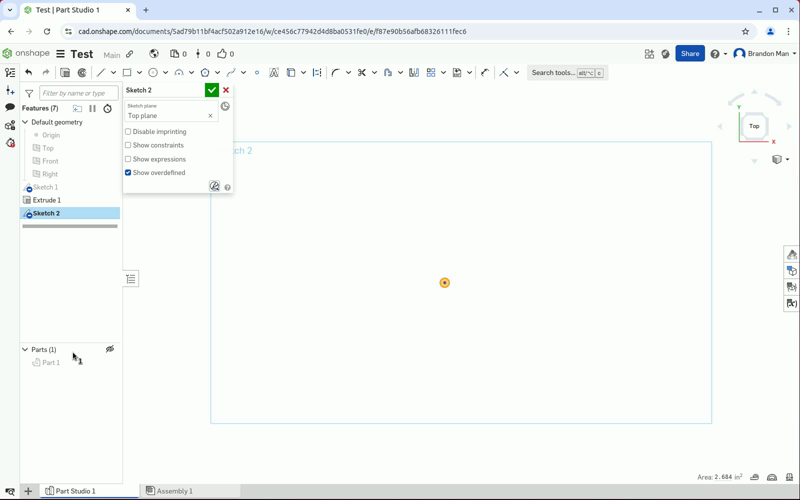
key(shift+y)
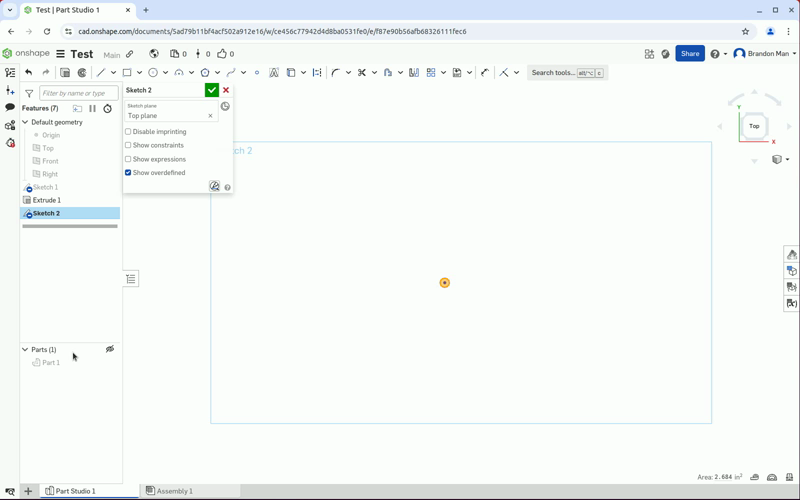
key(shift+e)
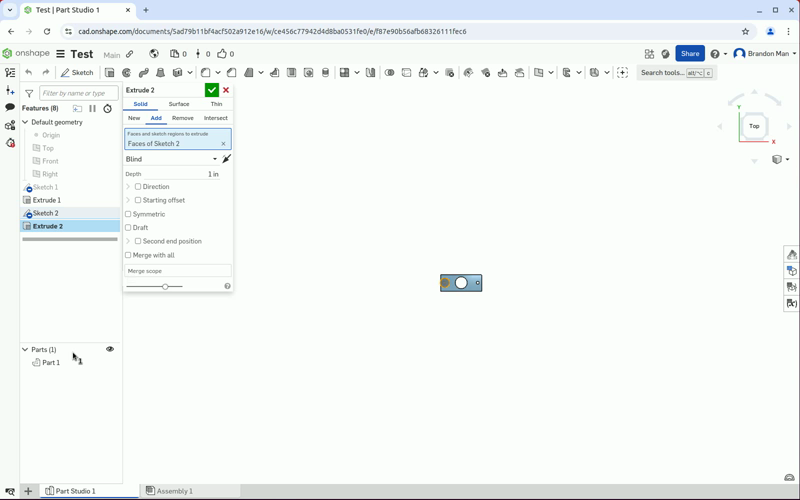
mouse_move(143, 106)
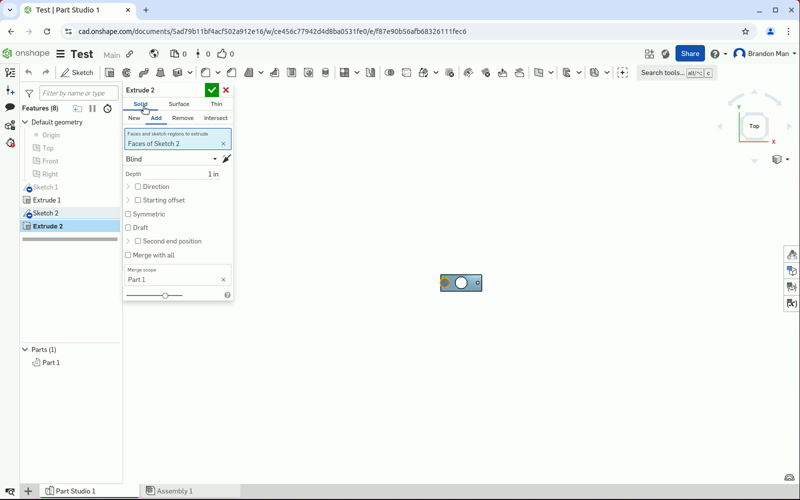
click(143, 106)
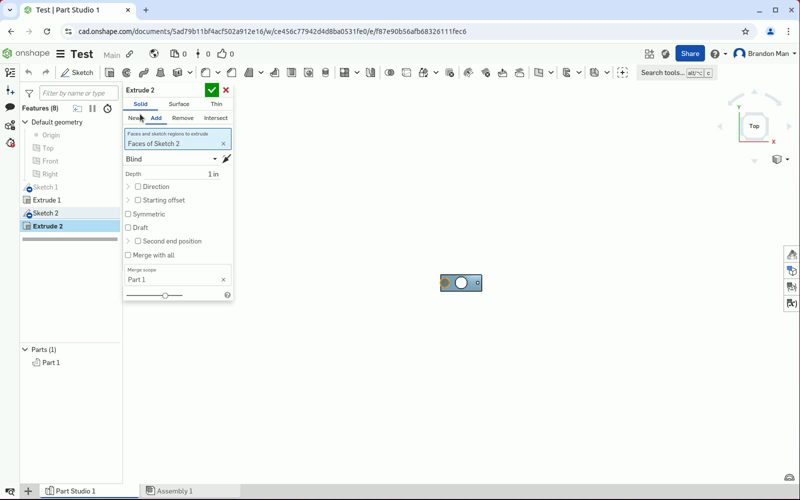
mouse_move(137, 120)
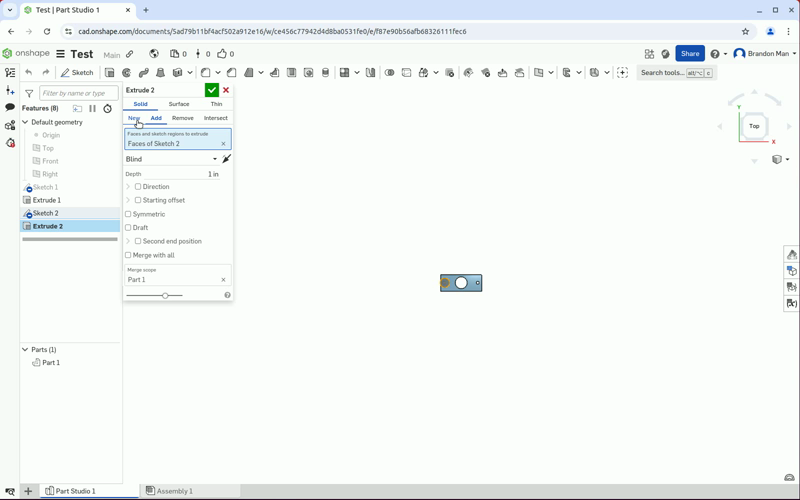
click(137, 120)
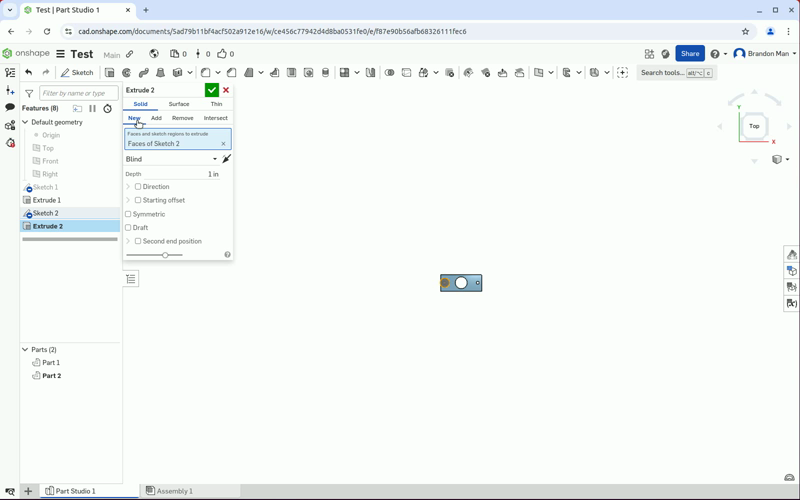
key(tab, 4)
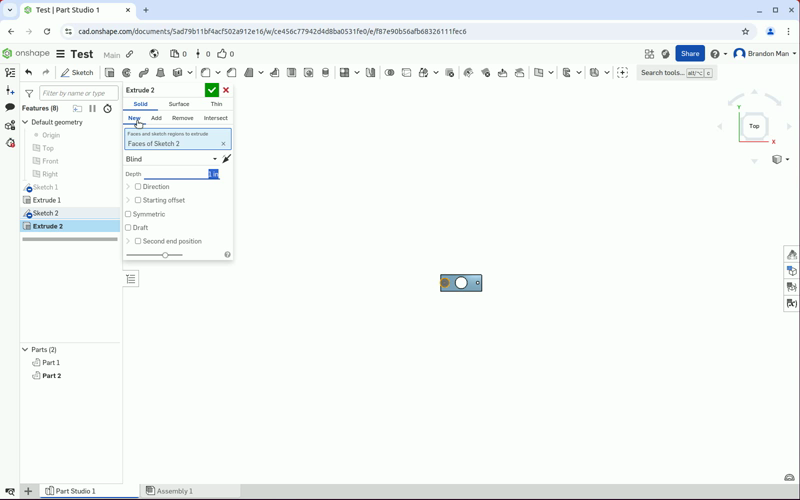
text(-19.016)
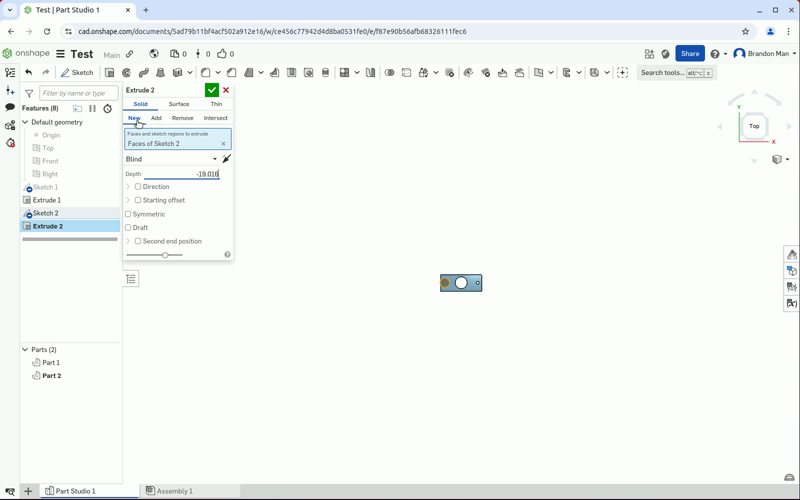
key(enter)
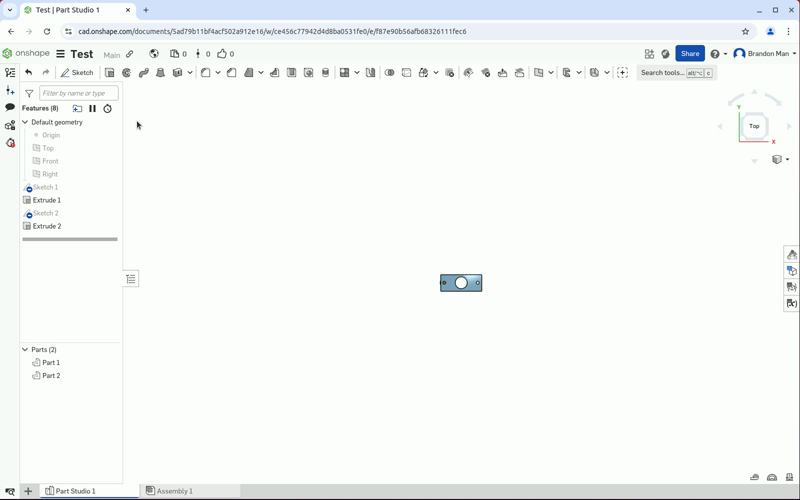
key(shift+h)
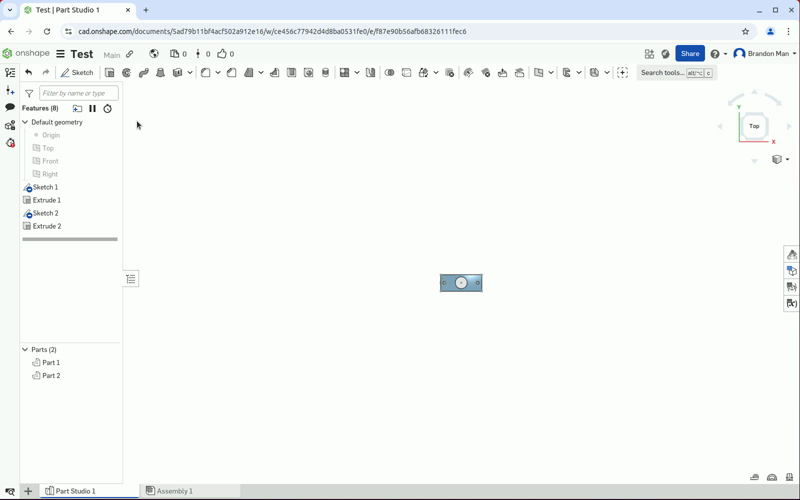
key(shift+h)
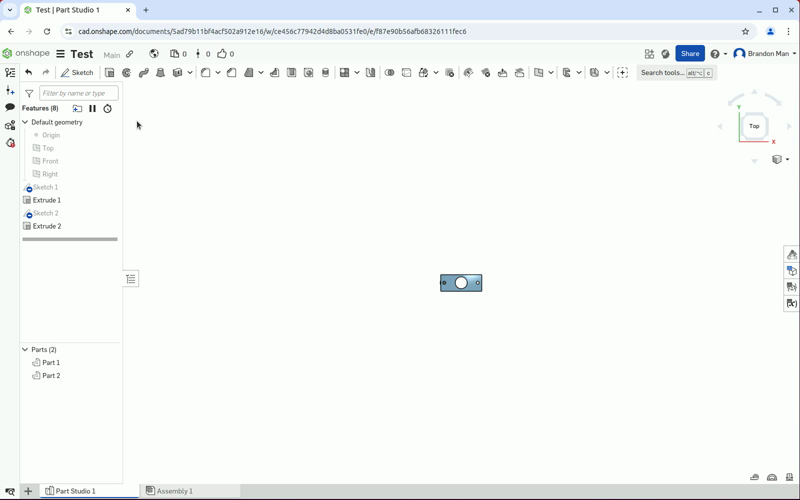
mouse_move(73, 189)
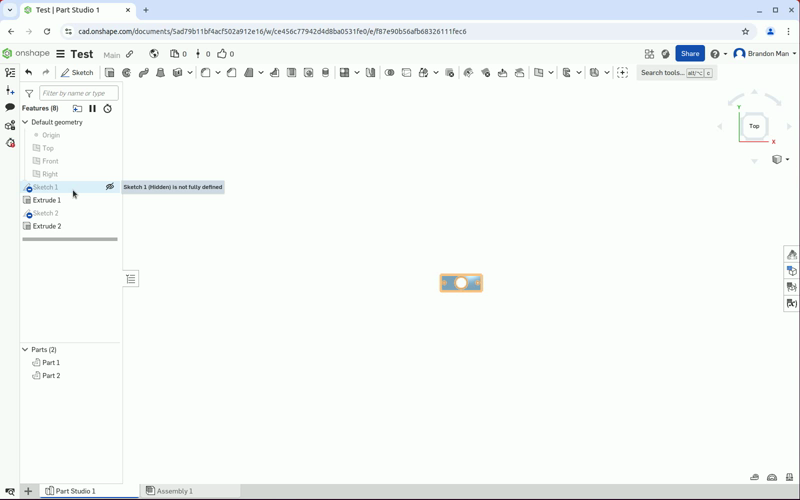
click(73, 189)
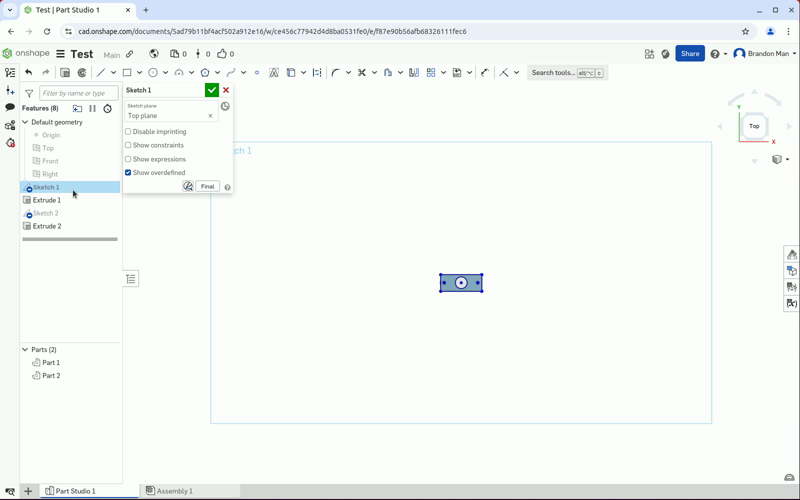
mouse_move(229, 92)
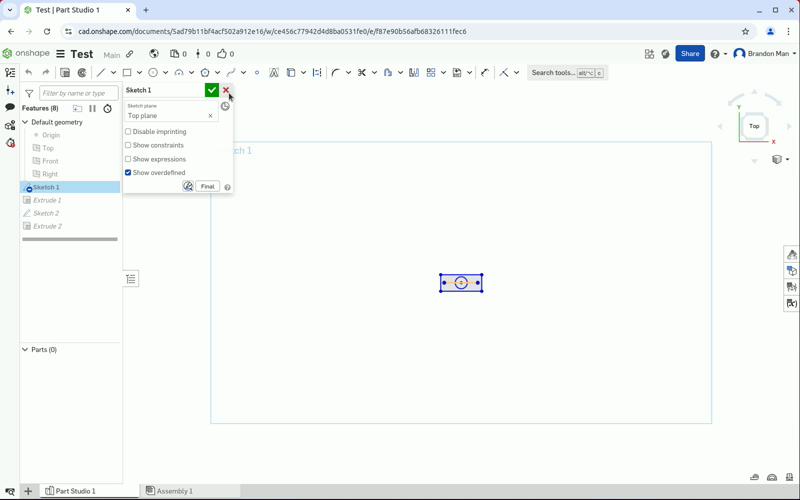
click(229, 92)
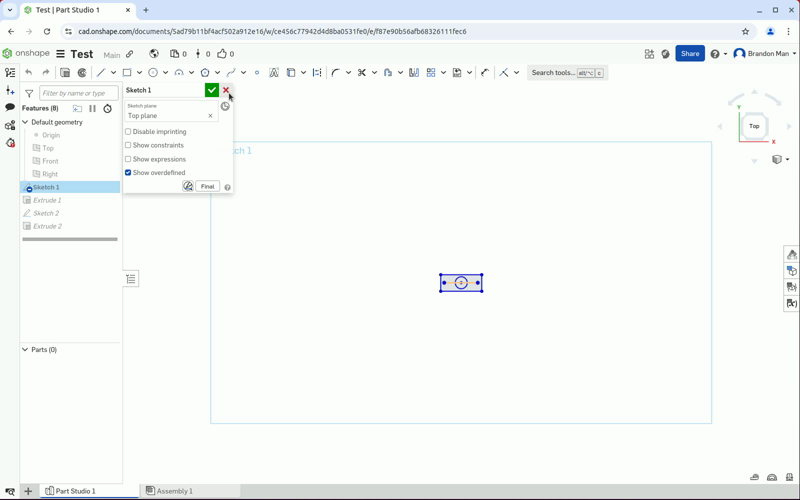
key(shift+s)
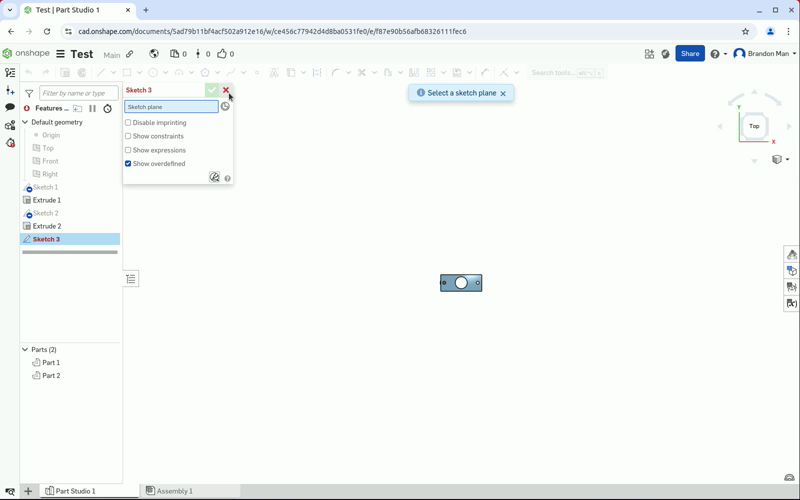
mouse_move(73, 150)
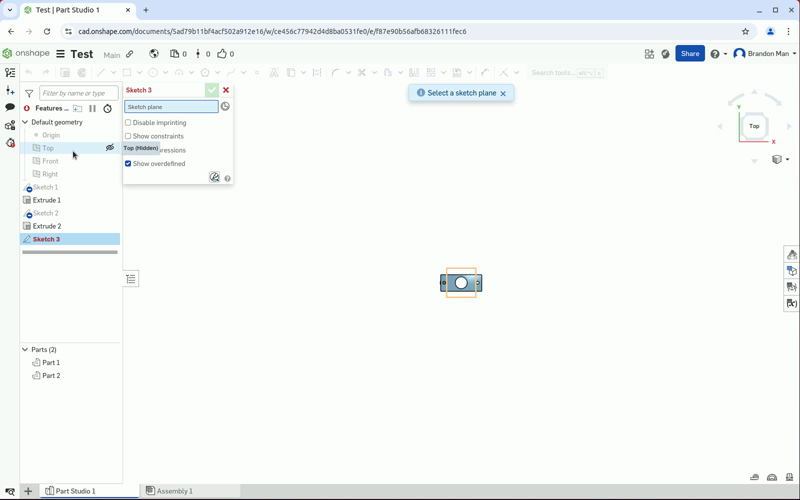
click(73, 150)
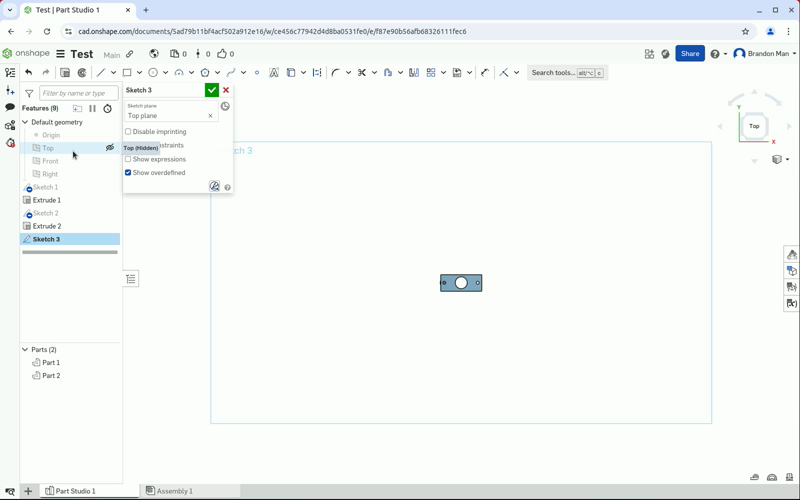
mouse_move(73, 352)
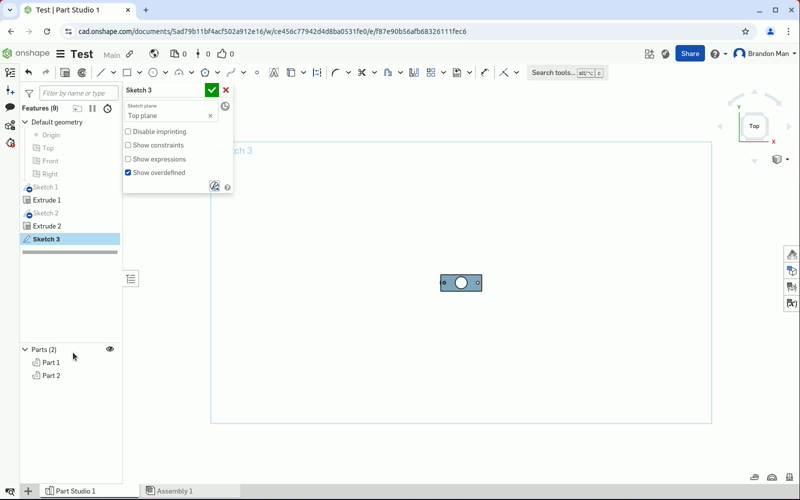
key(y)
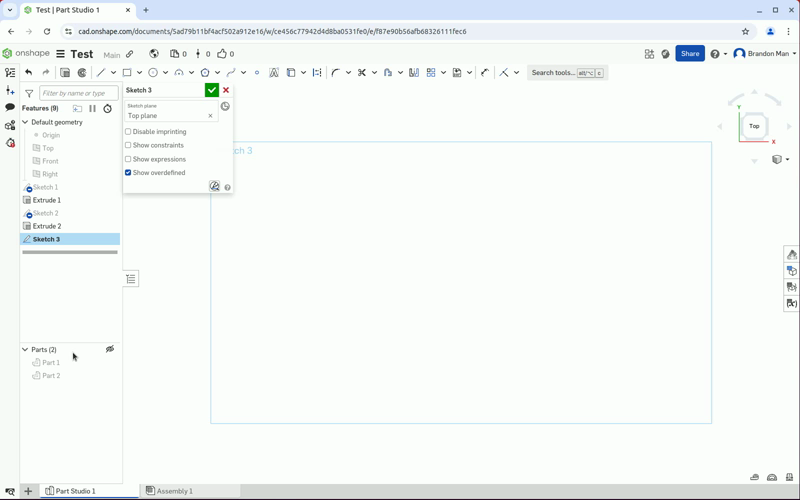
key(c)
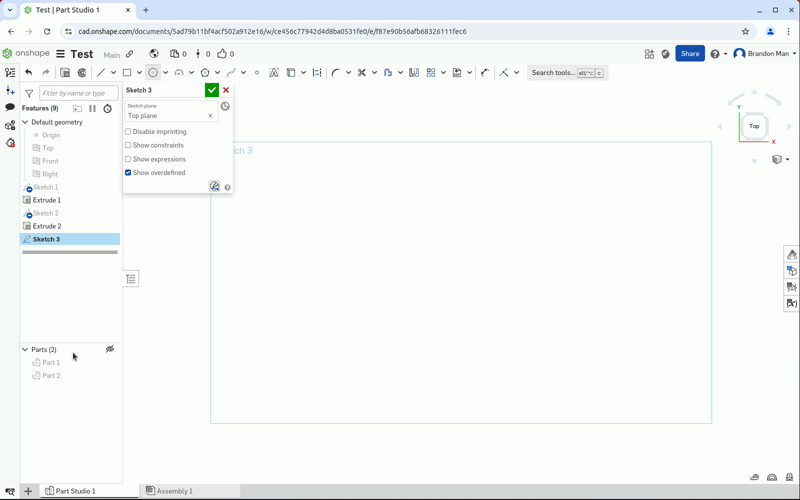
key_down(shift)
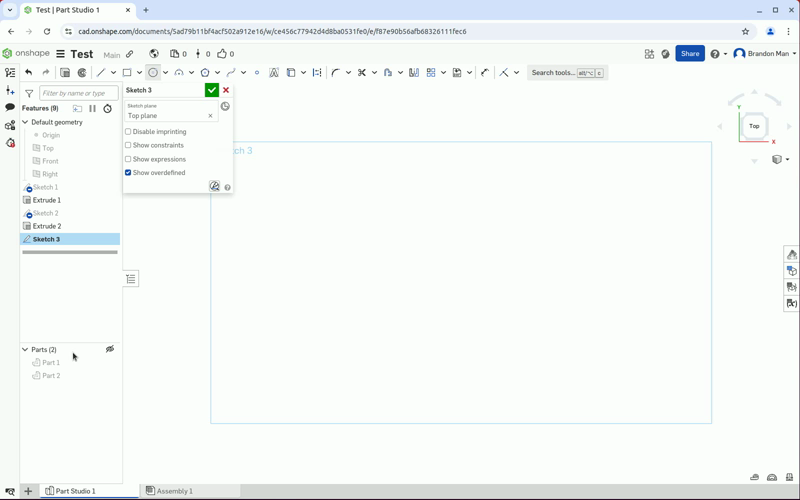
mouse_move(477, 282)
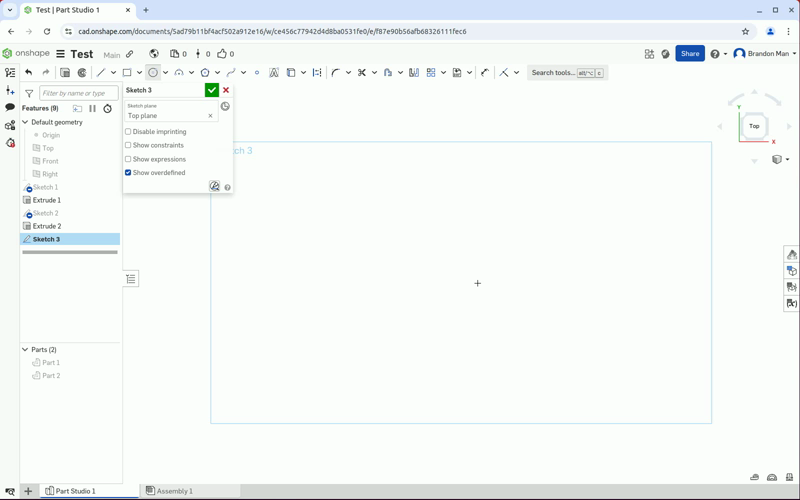
click(477, 282)
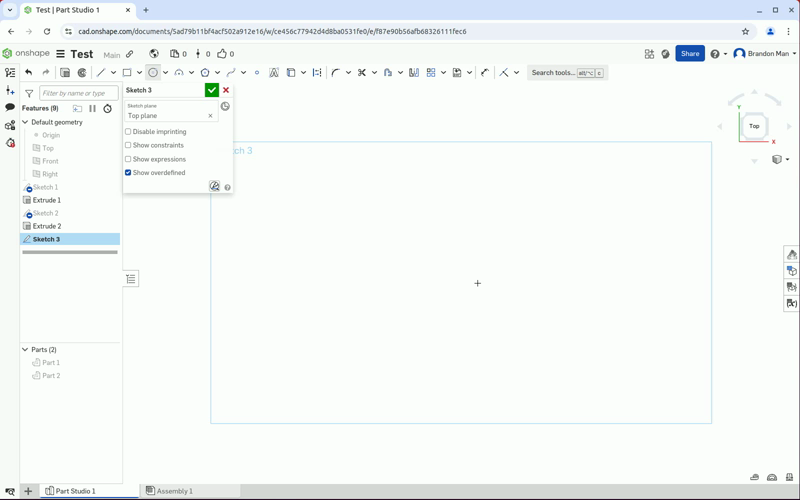
key_up(shift)
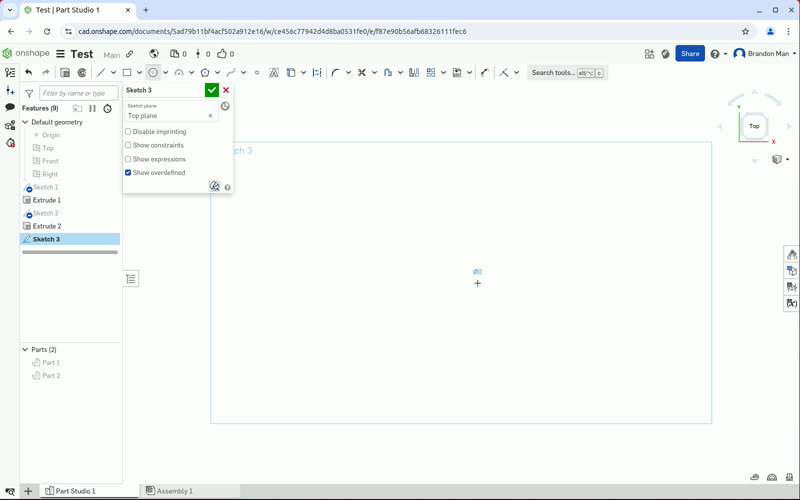
mouse_move(482, 282)
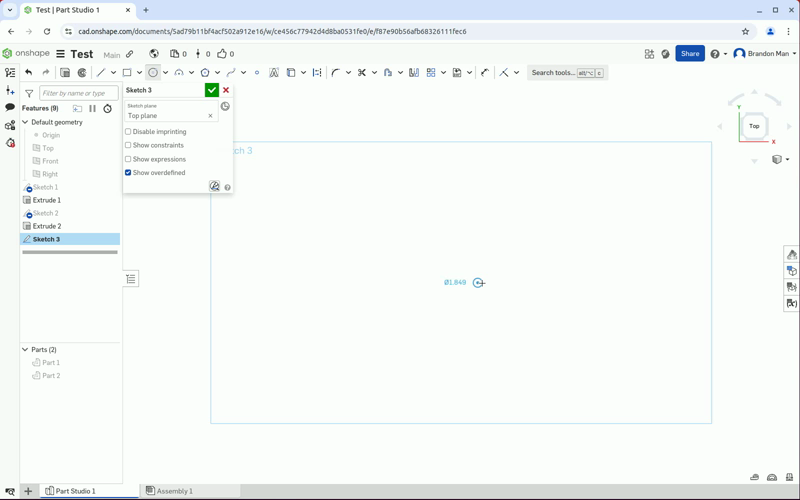
click(482, 282)
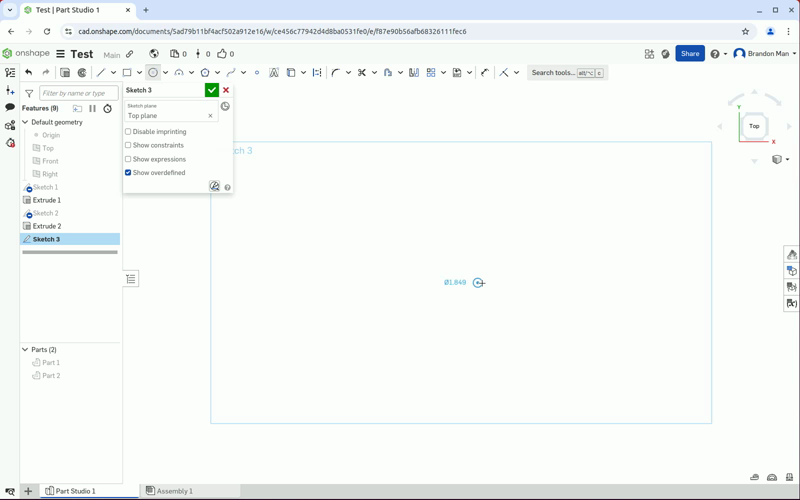
key(esc)
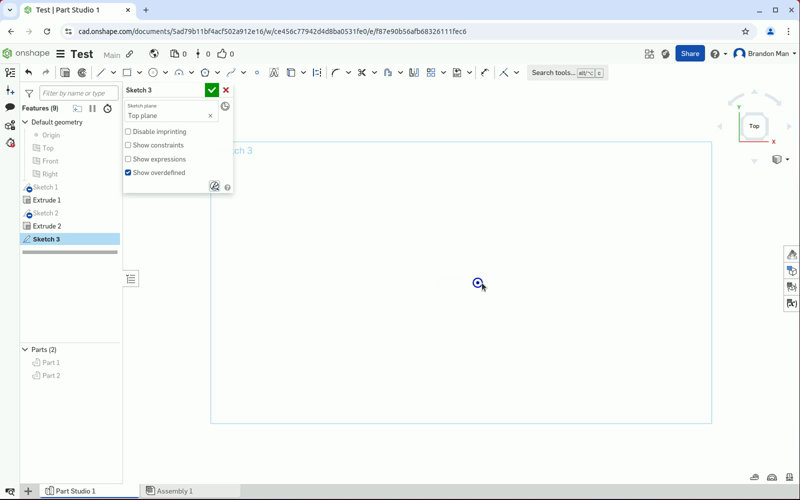
mouse_move(475, 284)
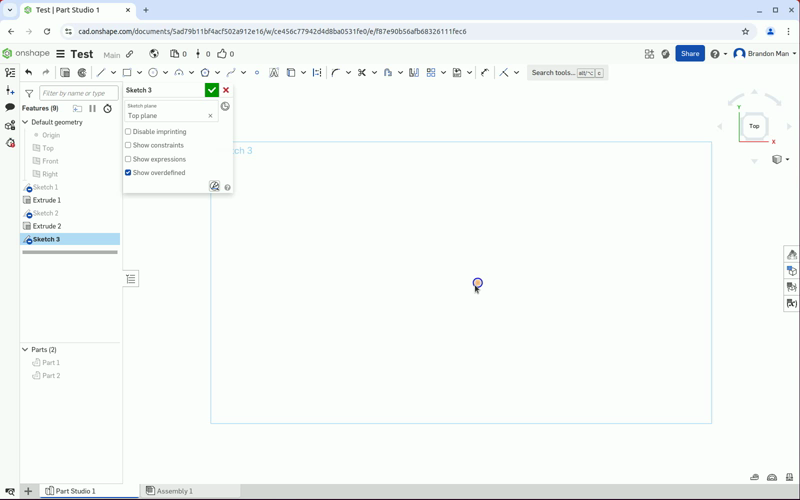
scroll(6)
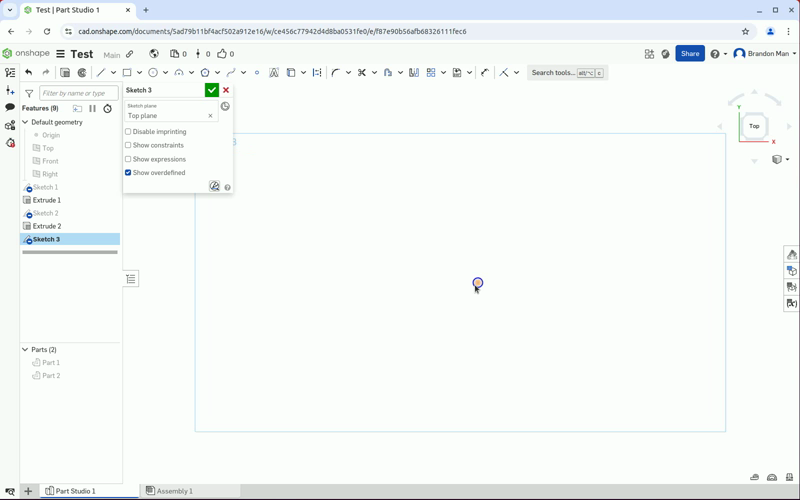
scroll(6)
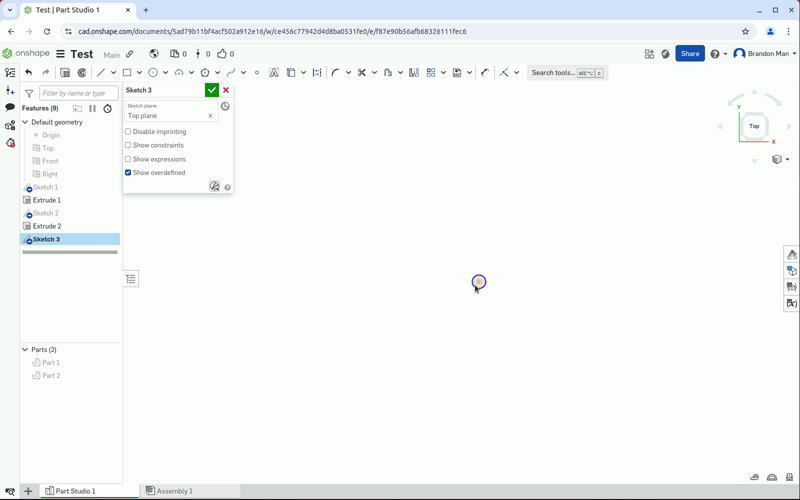
scroll(6)
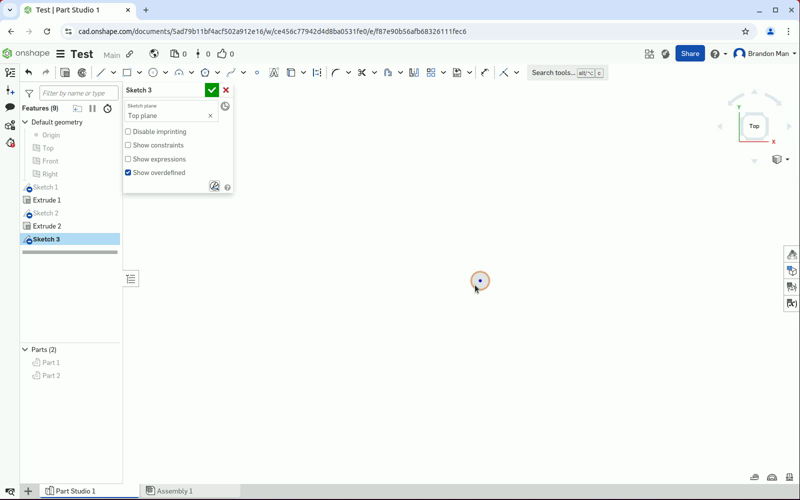
scroll(6)
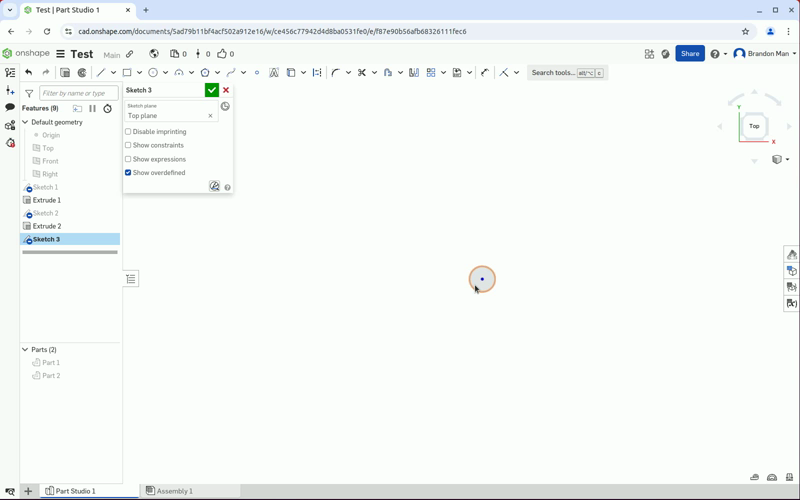
scroll(6)
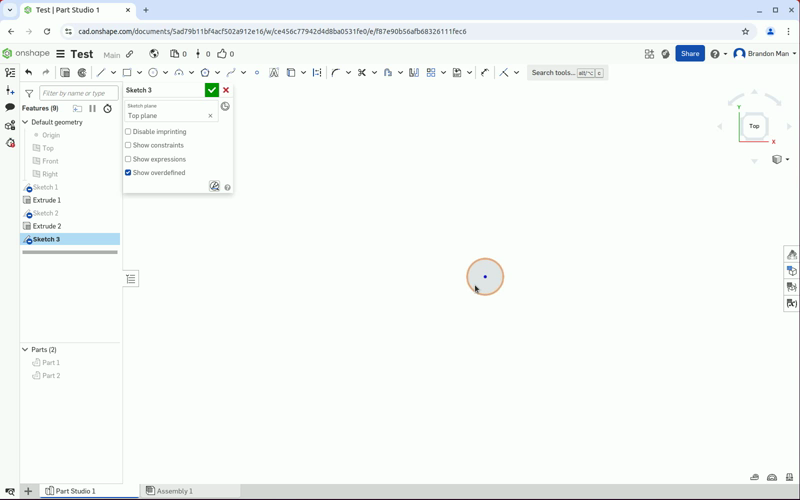
scroll(6)
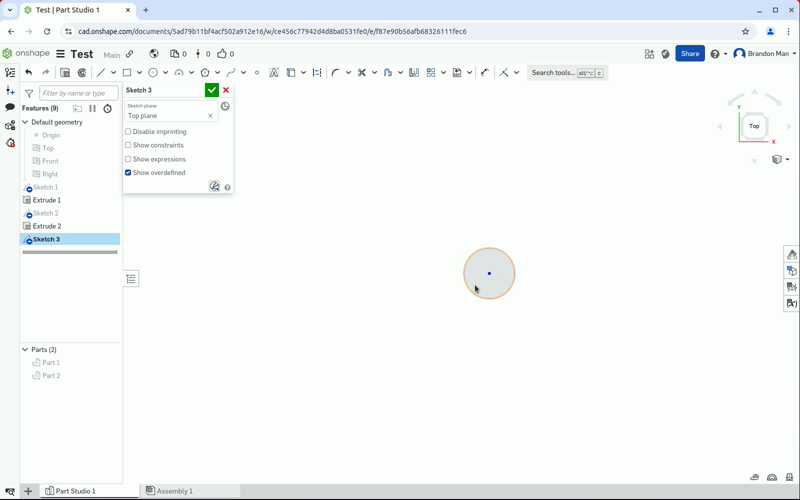
scroll(6)
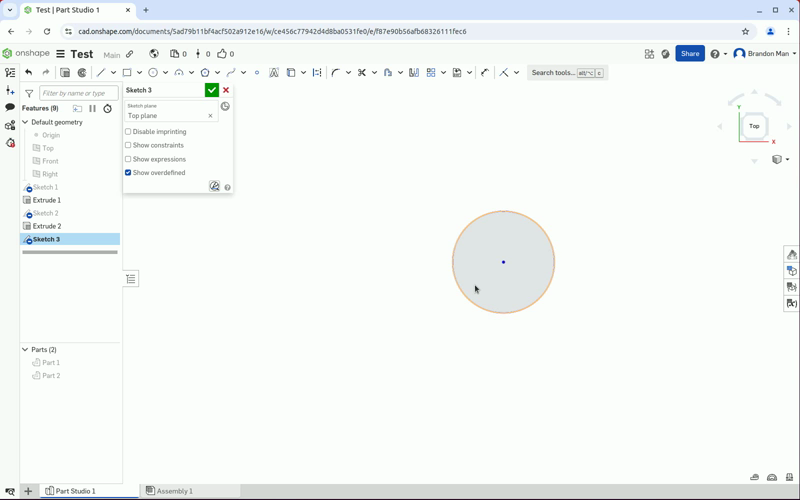
click(475, 284)
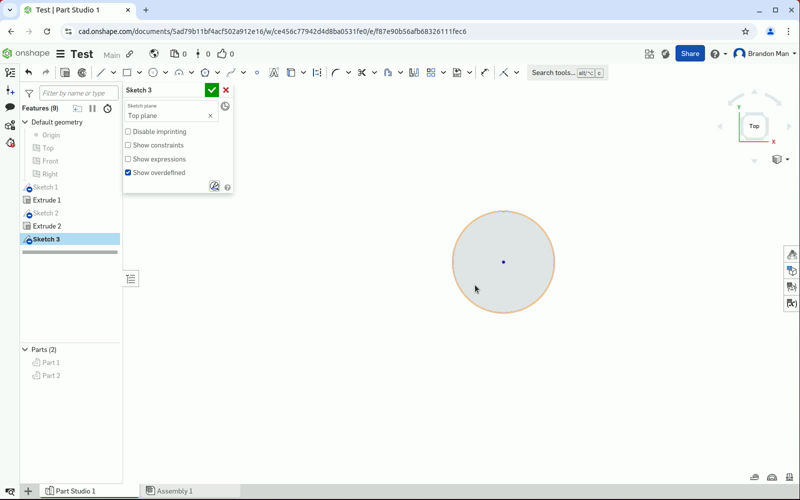
scroll(-6)
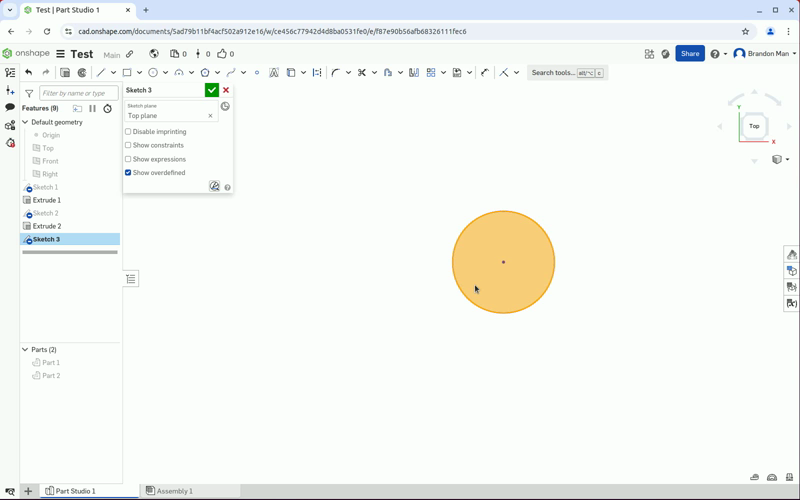
scroll(-6)
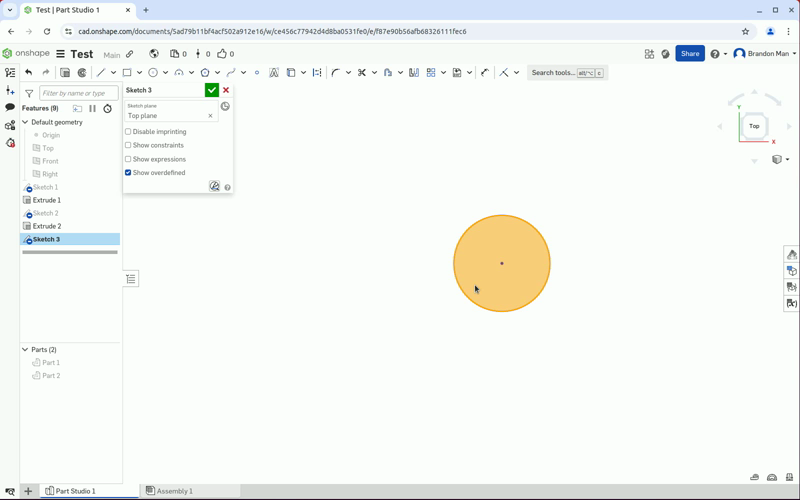
scroll(-6)
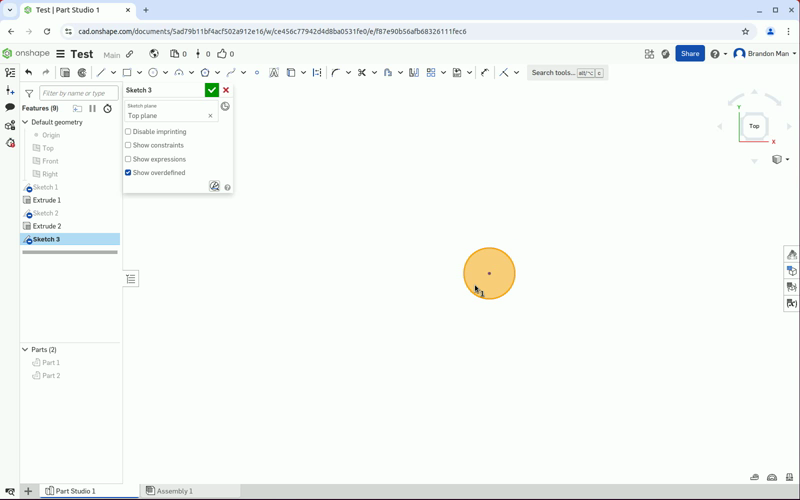
scroll(-6)
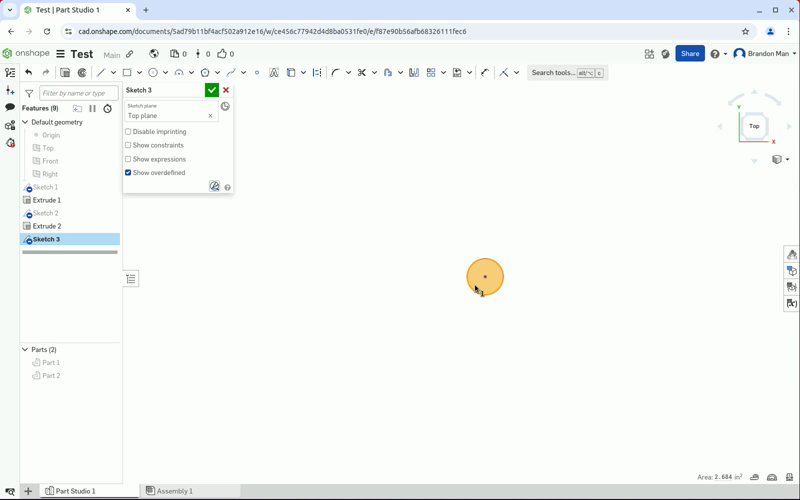
scroll(-6)
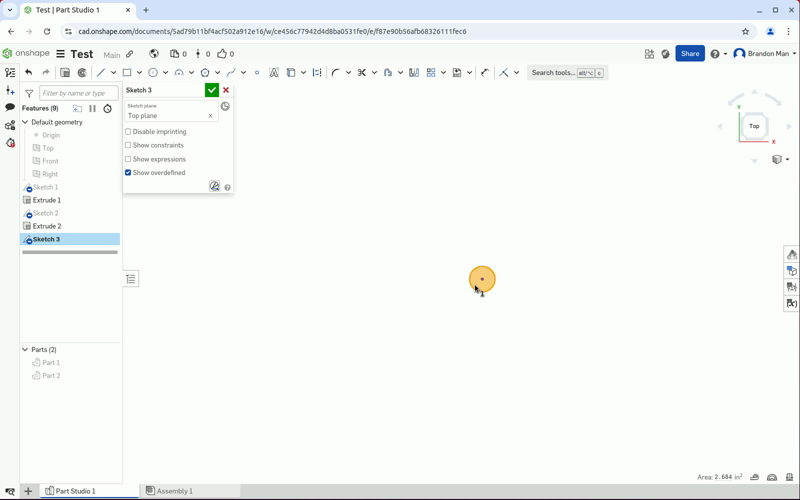
scroll(-6)
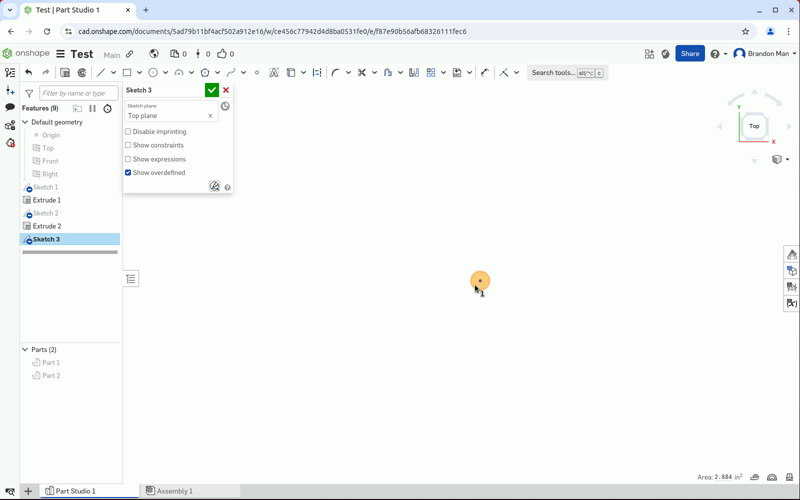
scroll(-6)
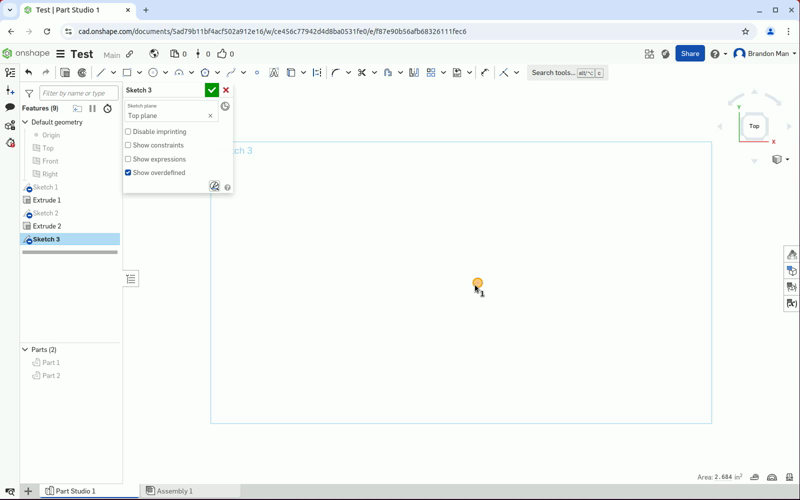
mouse_move(73, 352)
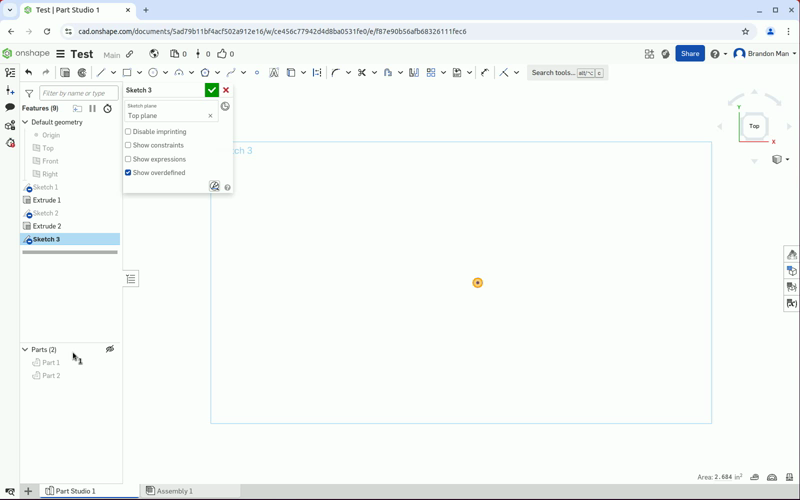
key(shift+y)
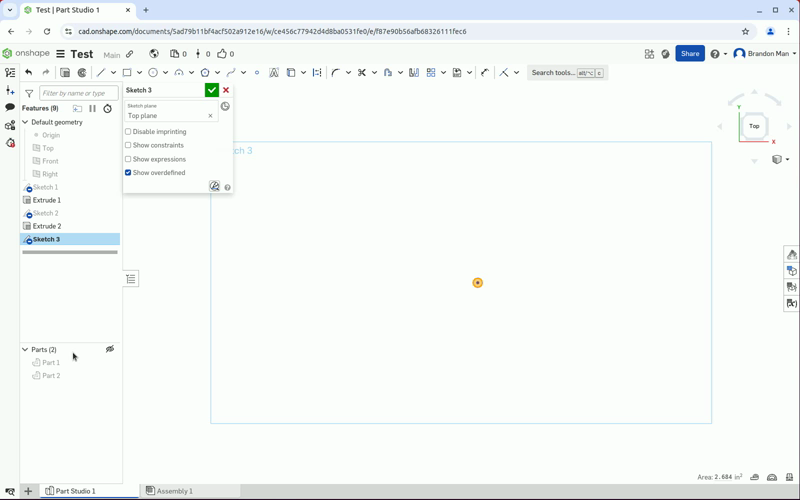
key(shift+e)
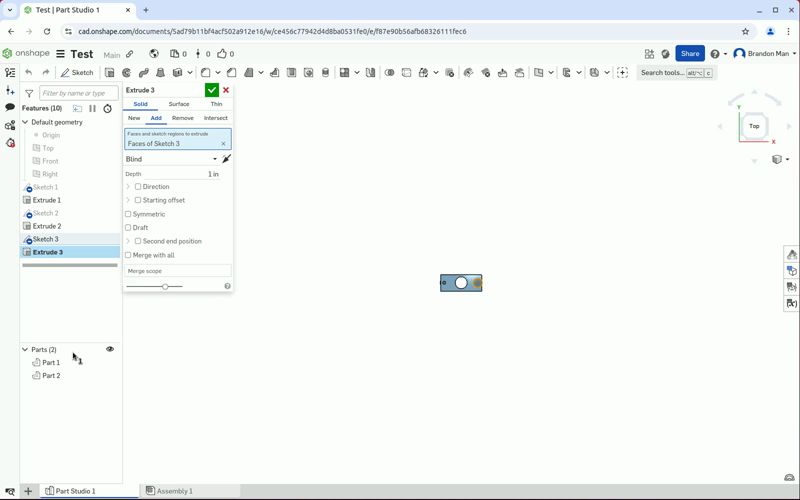
mouse_move(143, 106)
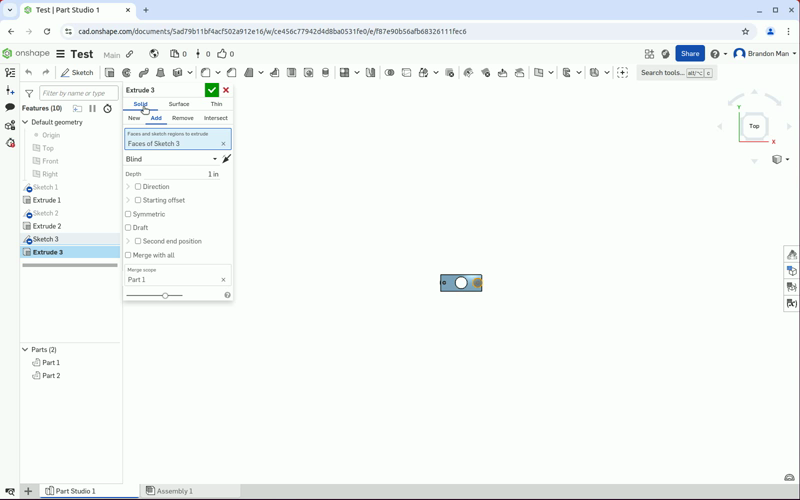
click(143, 106)
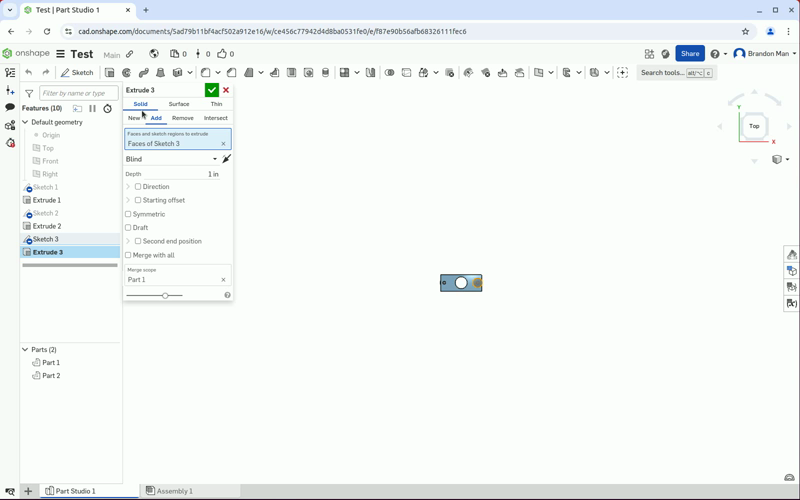
mouse_move(137, 120)
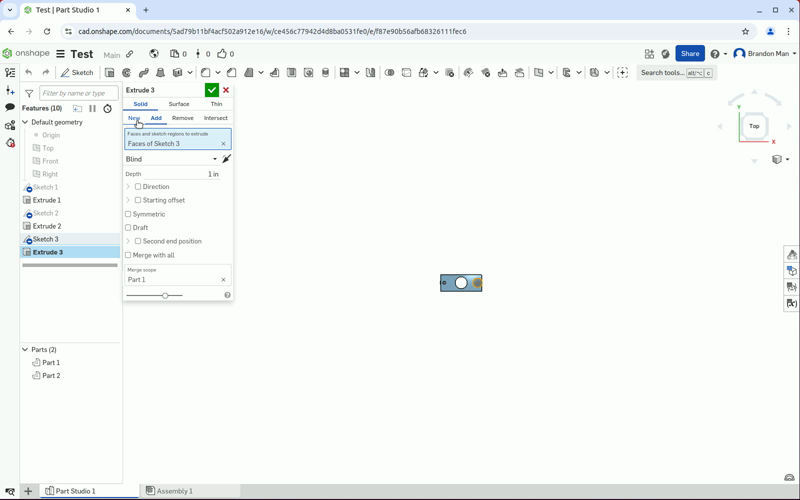
click(137, 120)
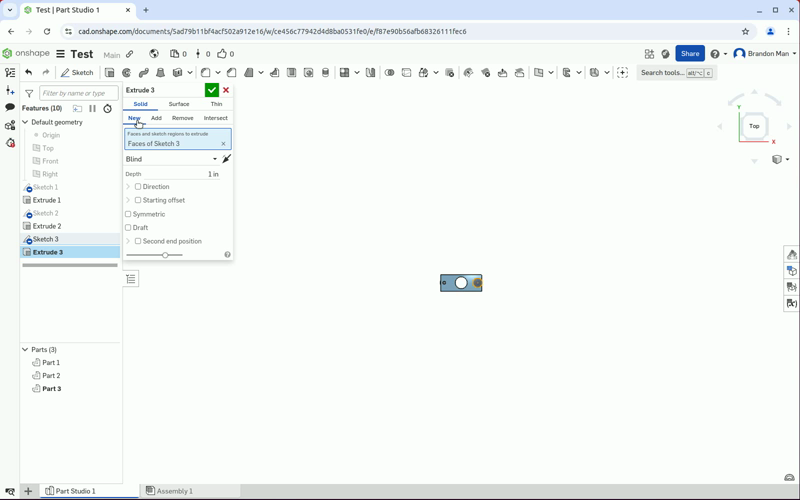
key(tab, 4)
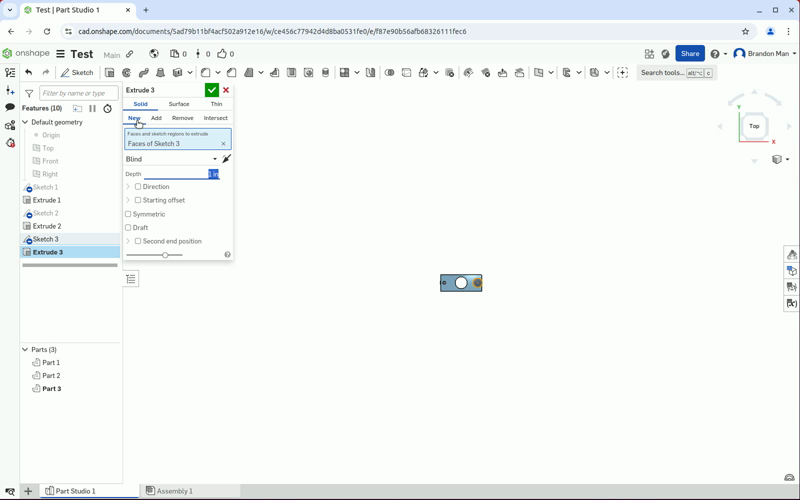
text(-19.016)
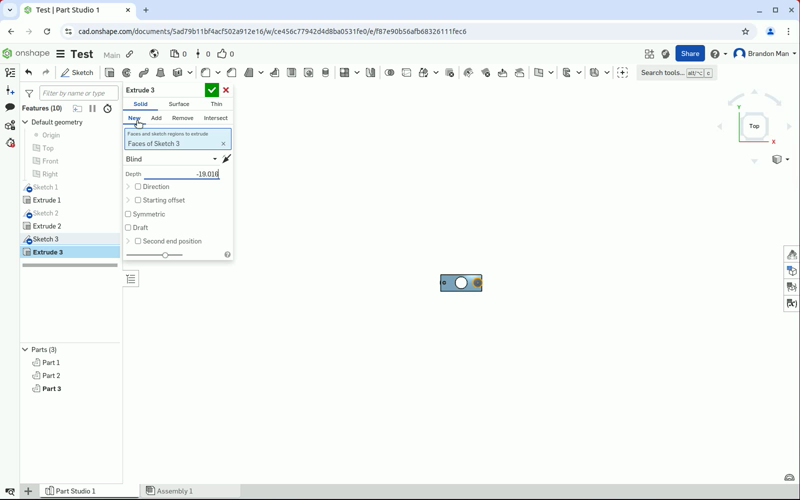
key(enter)
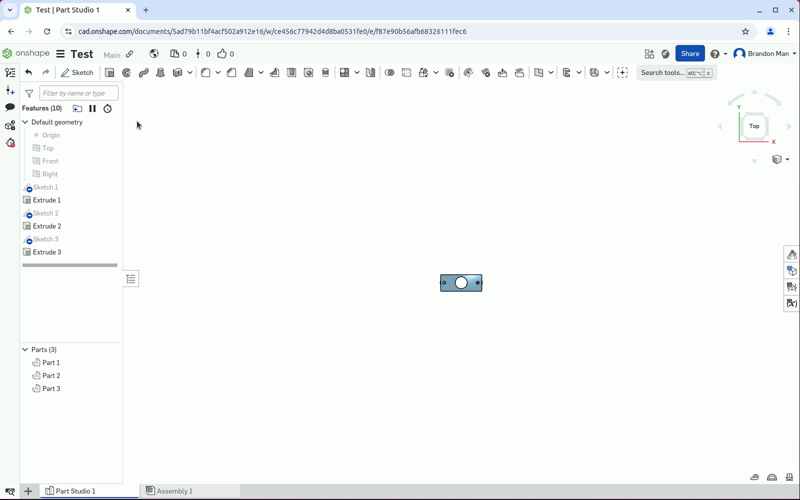
key(shift+h)
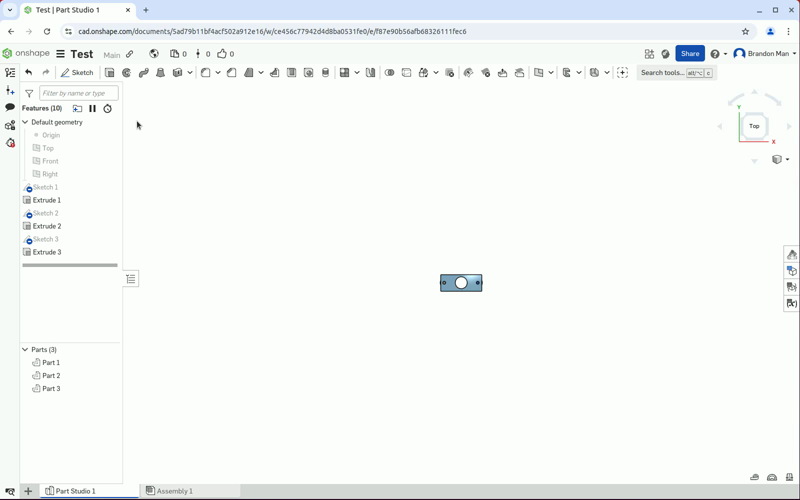
key(shift+h)
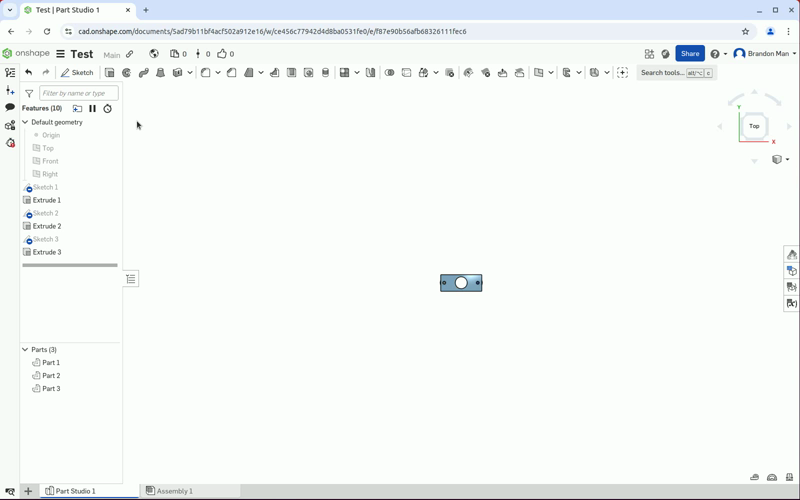
mouse_move(73, 189)
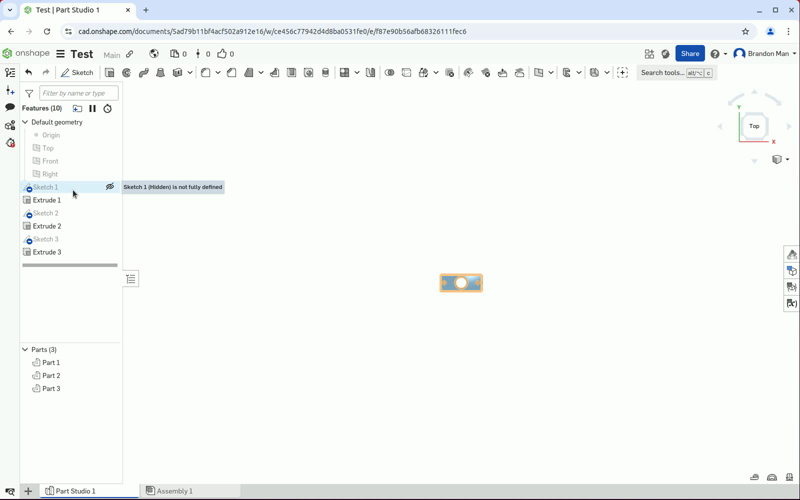
click(73, 189)
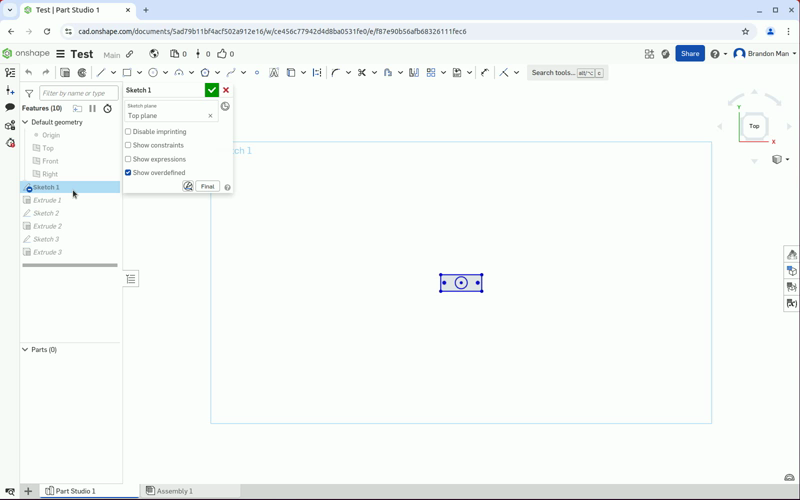
mouse_move(229, 92)
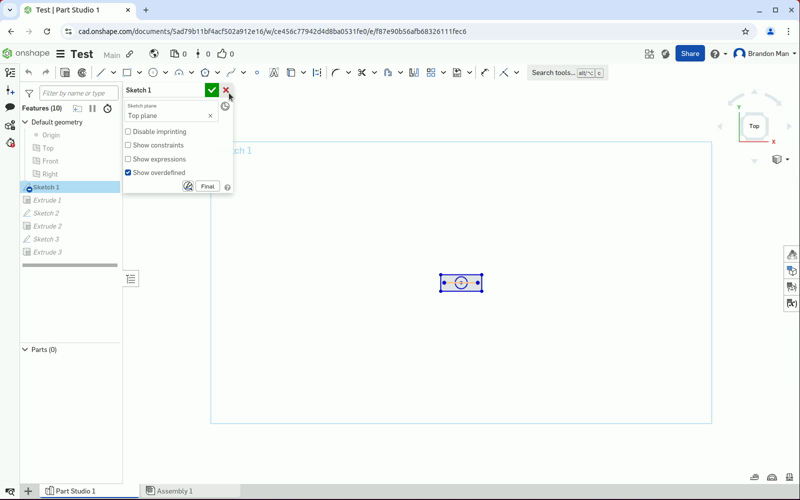
click(229, 92)
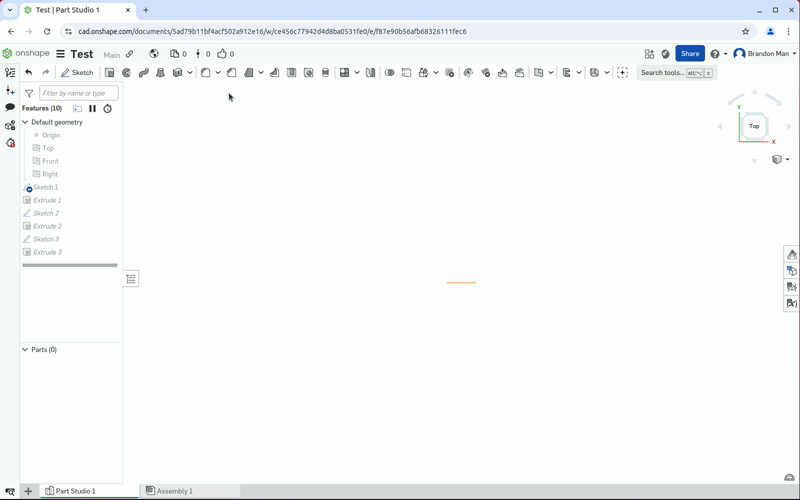
mouse_move(73, 352)
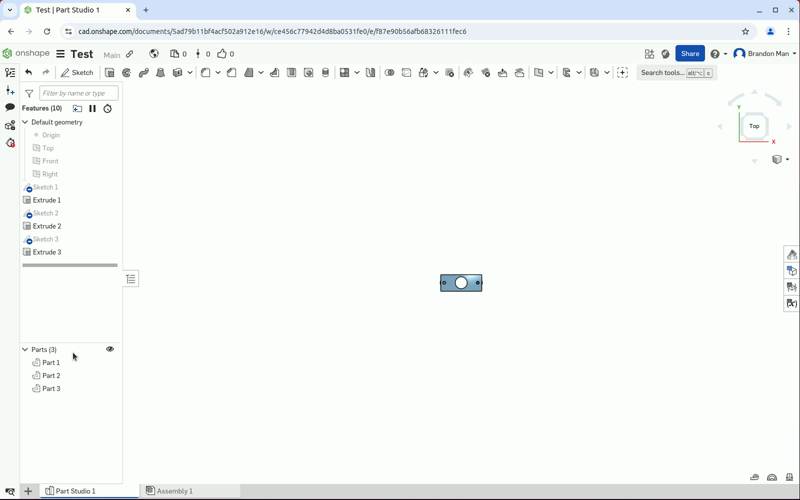
key(y)
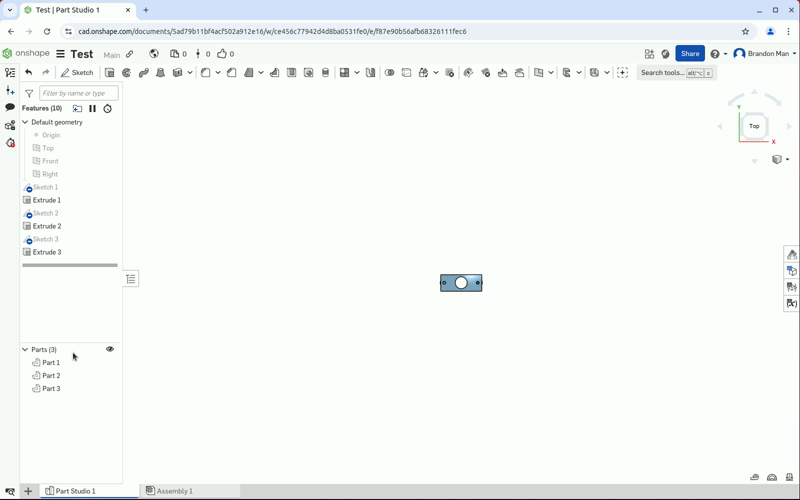
key(shift+p)
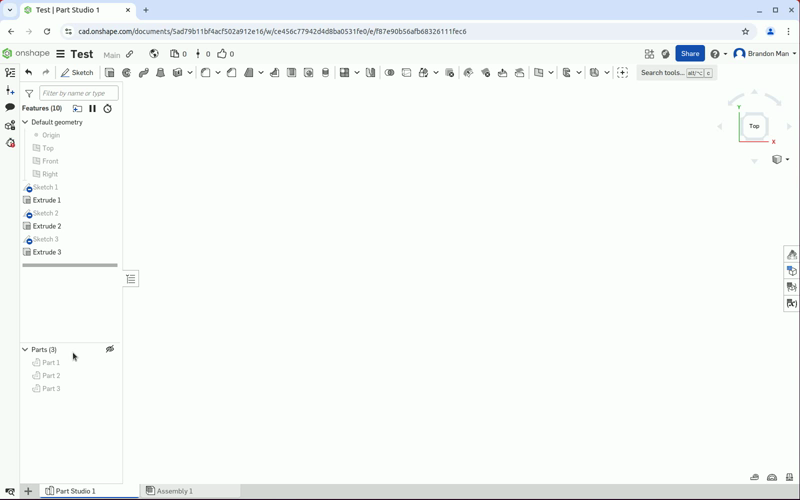
key(space)
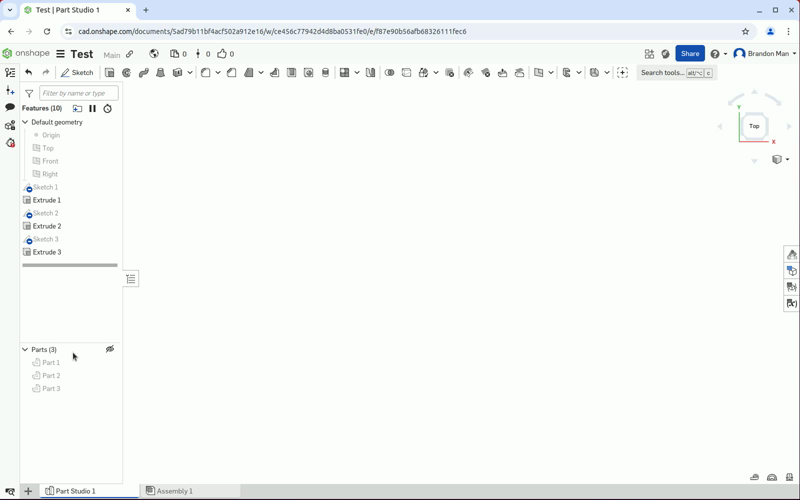
key_down(shift)
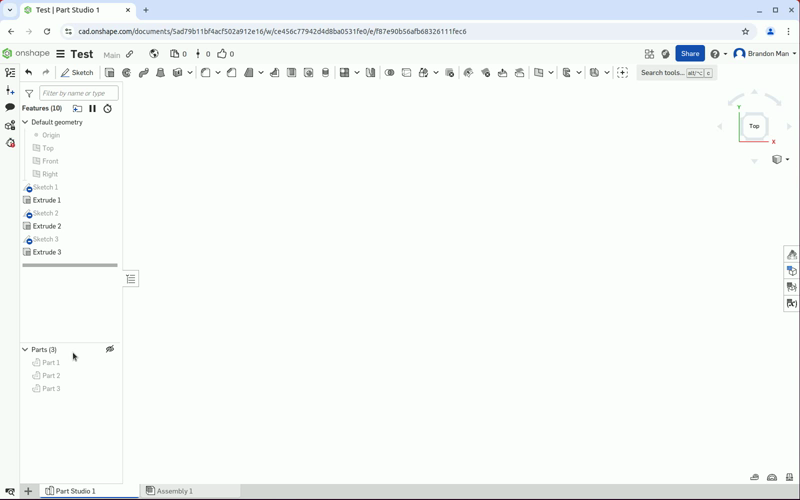
key(up)
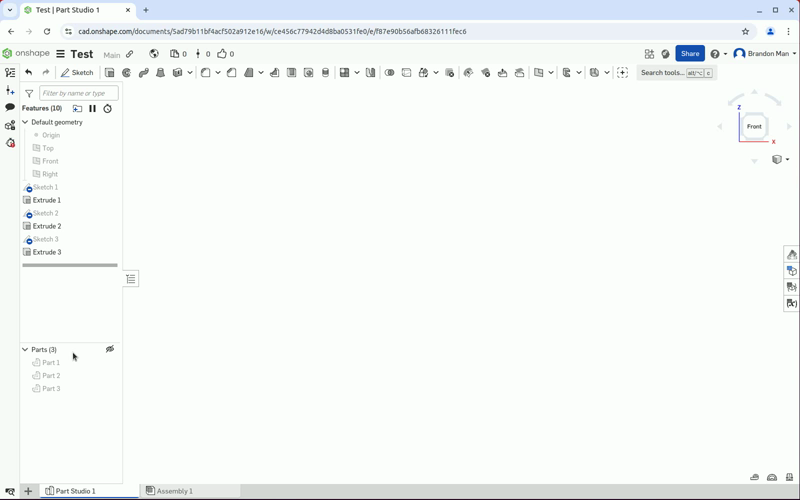
key_up(shift)
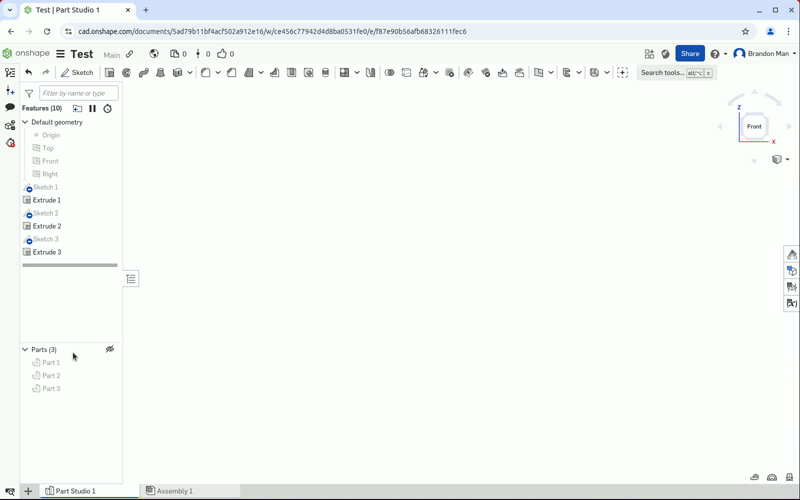
key(space)
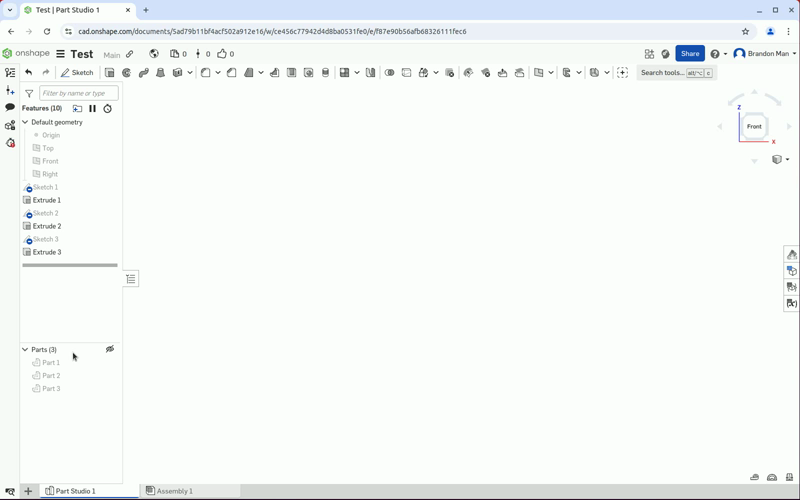
key_down(shift)
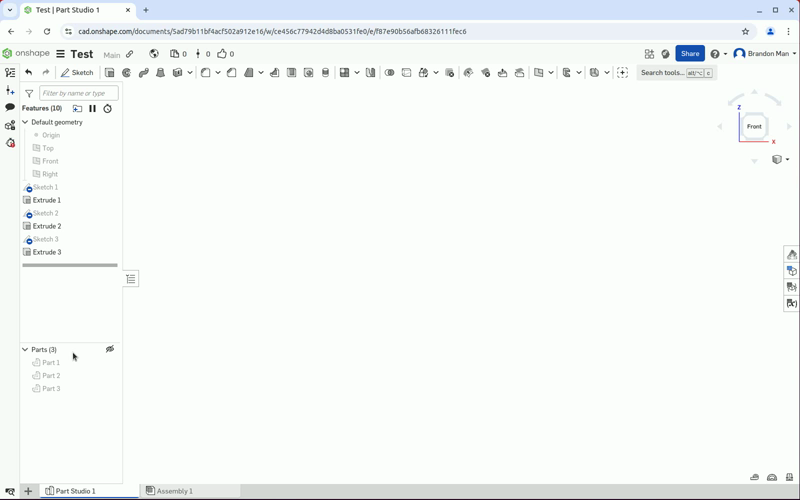
key(left)
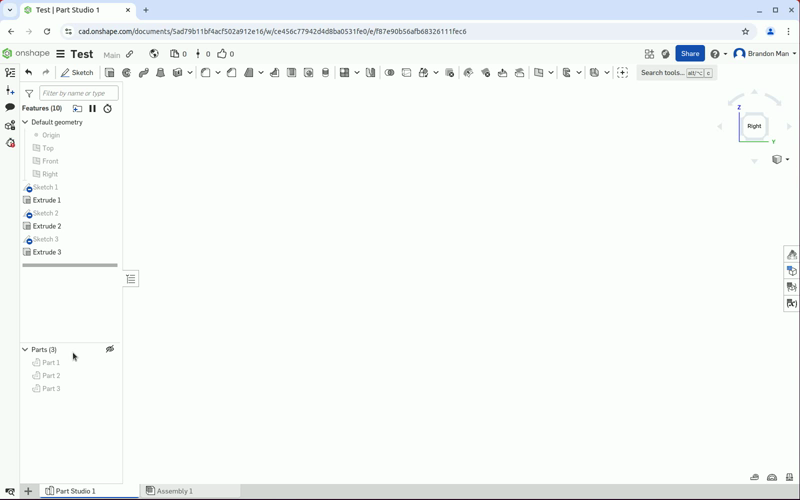
key_up(shift)
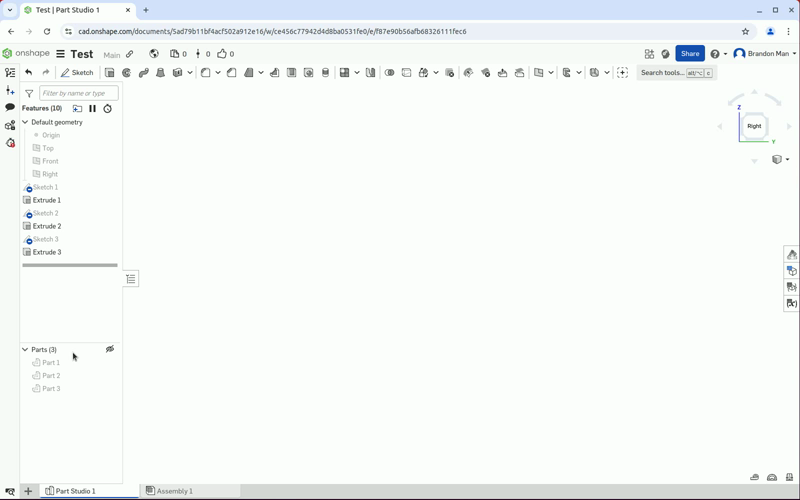
mouse_move(73, 352)
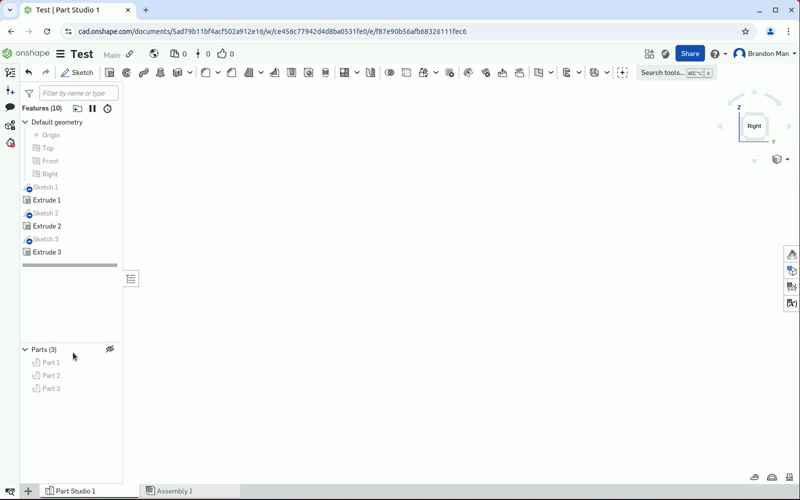
key(shift+y)
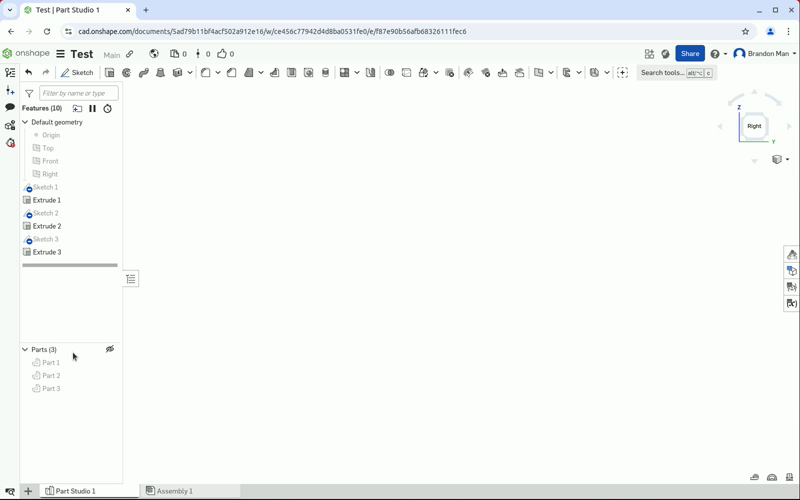
key(shift+s)
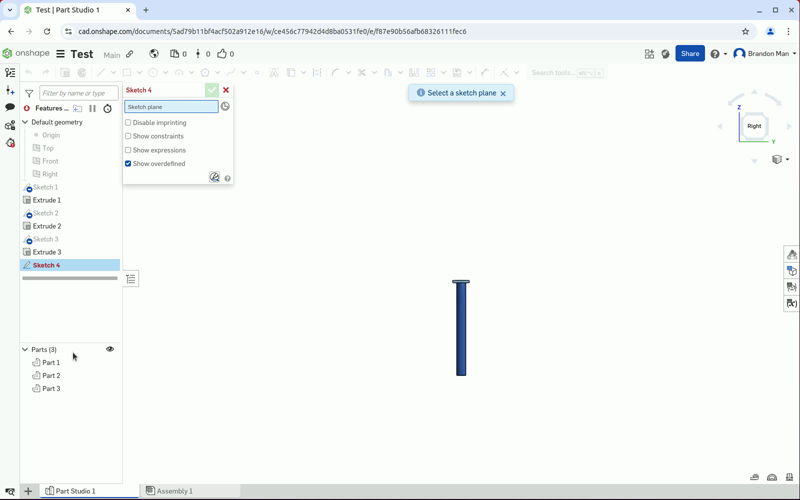
mouse_move(73, 176)
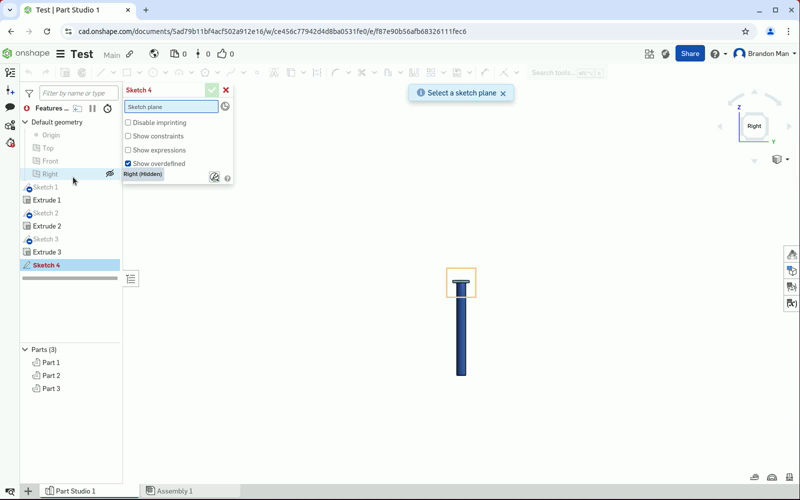
click(73, 176)
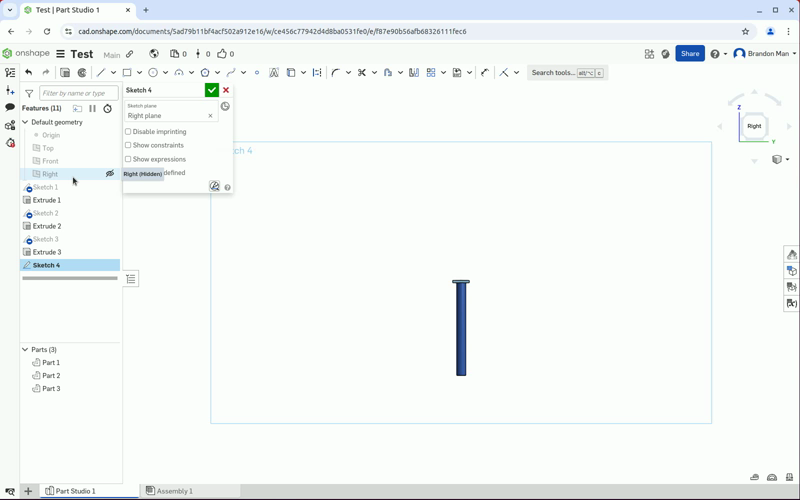
mouse_move(73, 352)
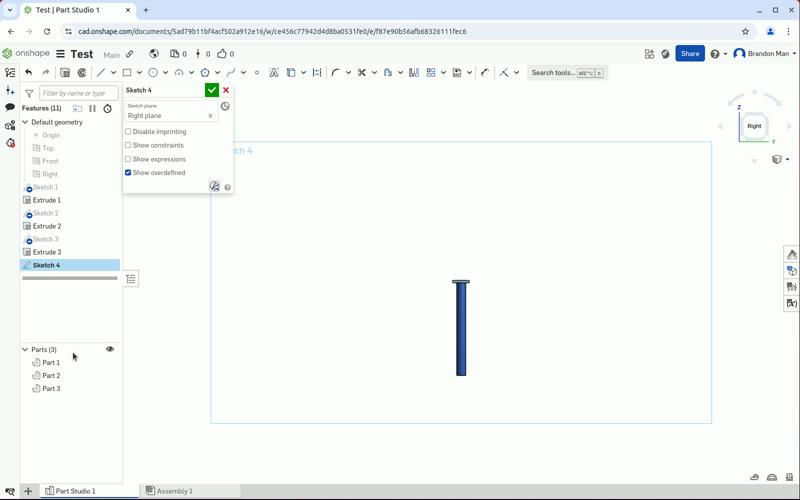
key(y)
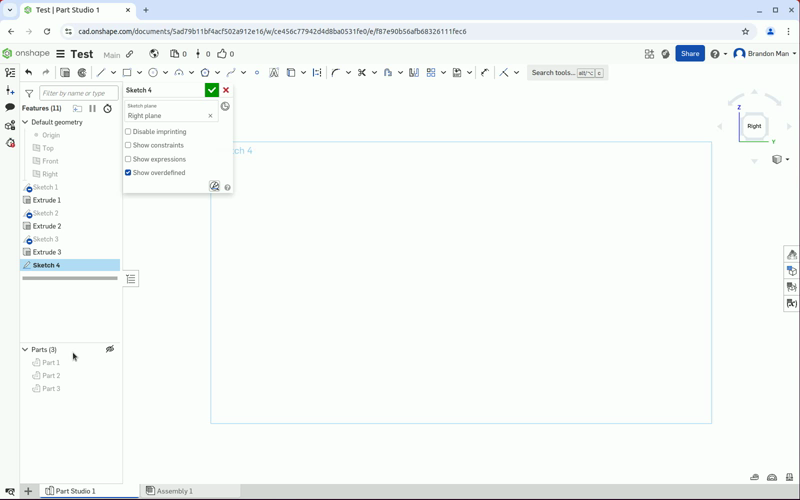
key(l)
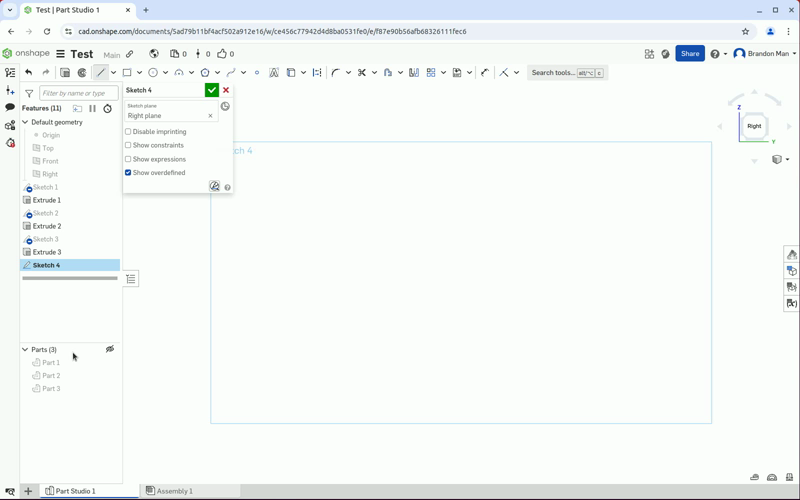
key_down(shift)
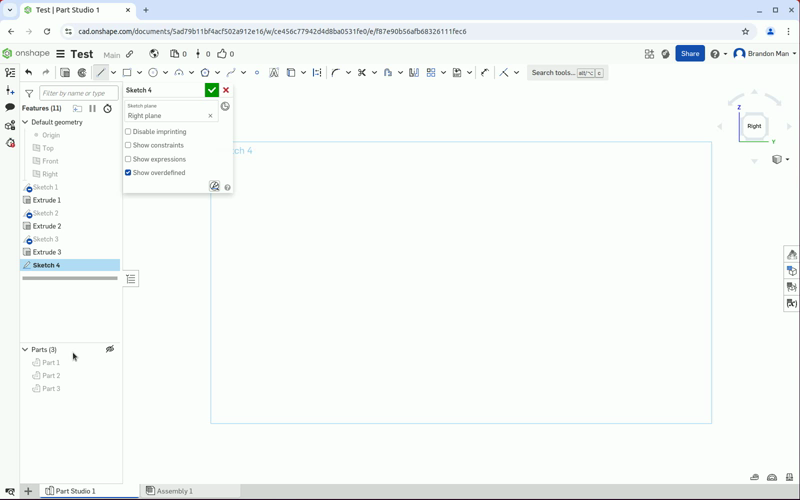
mouse_move(439, 395)
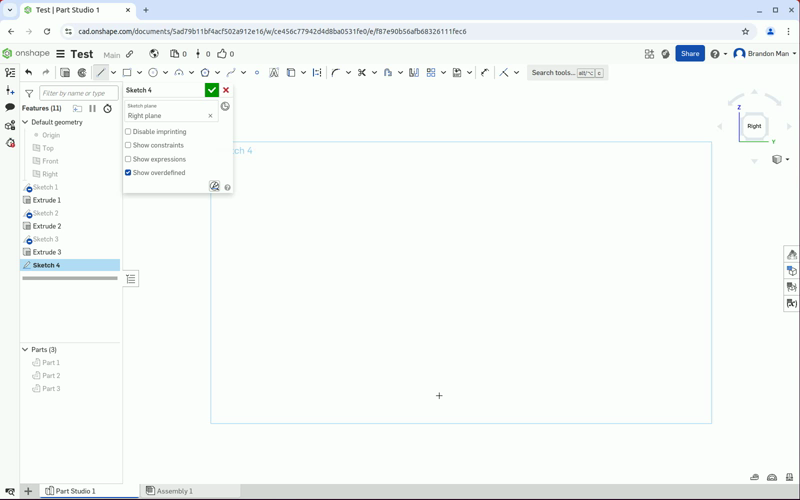
click(439, 395)
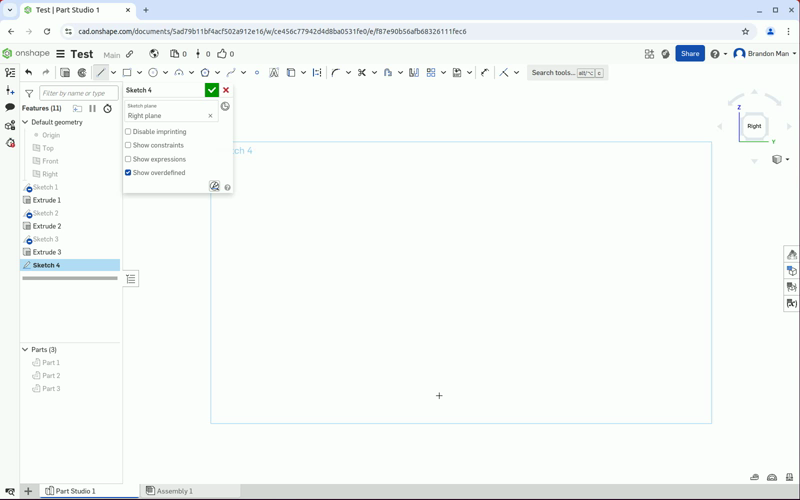
key_up(shift)
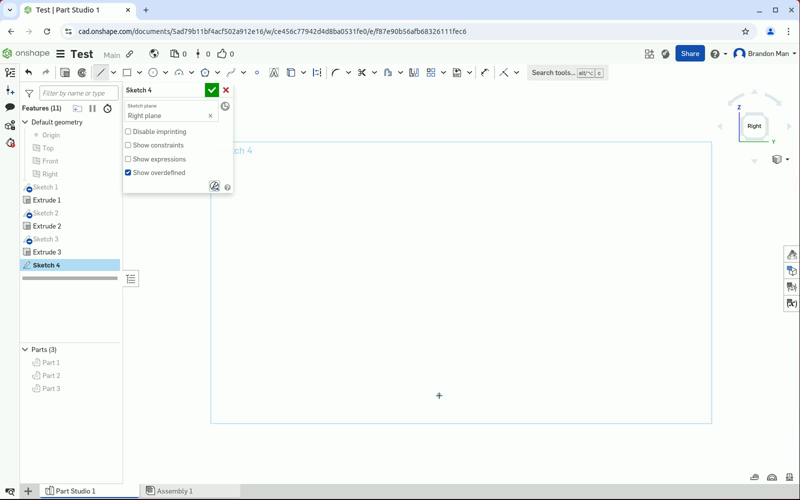
key_down(shift)
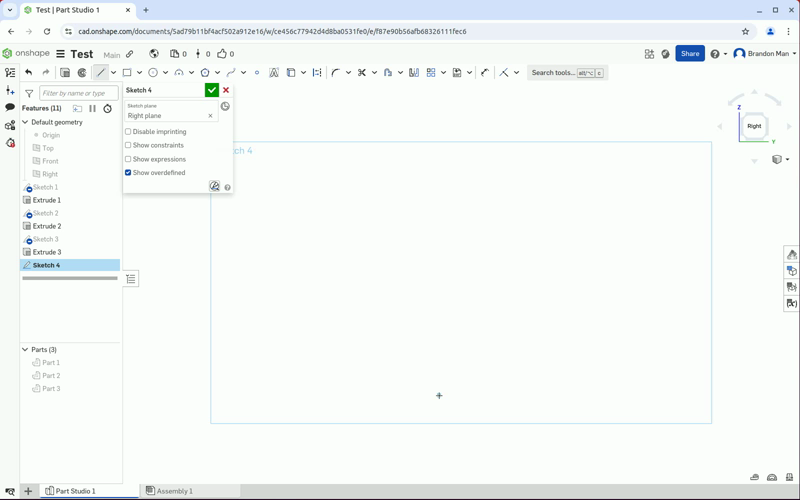
mouse_move(469, 395)
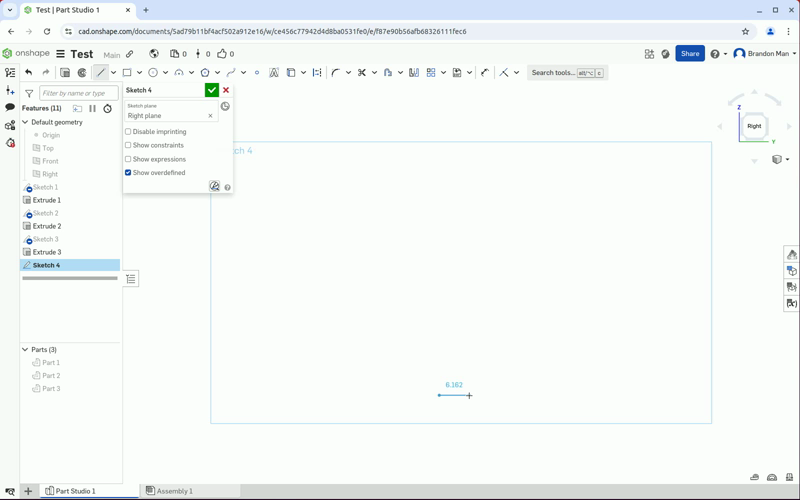
mouse_move(482, 382)
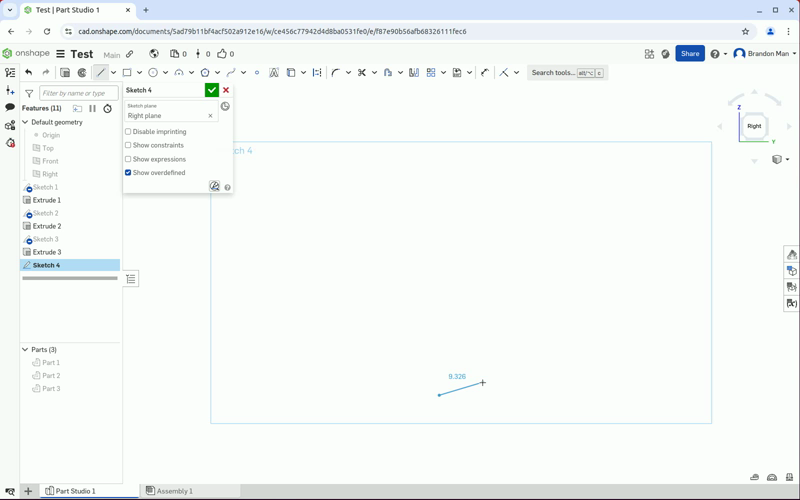
click(482, 382)
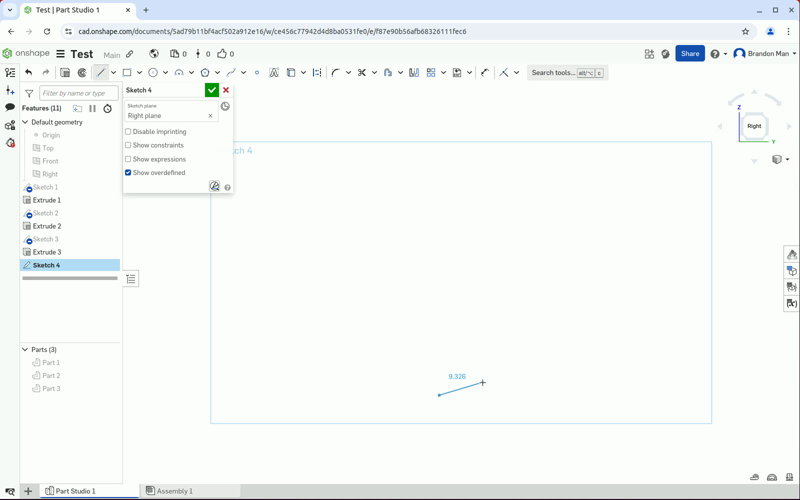
key_up(shift)
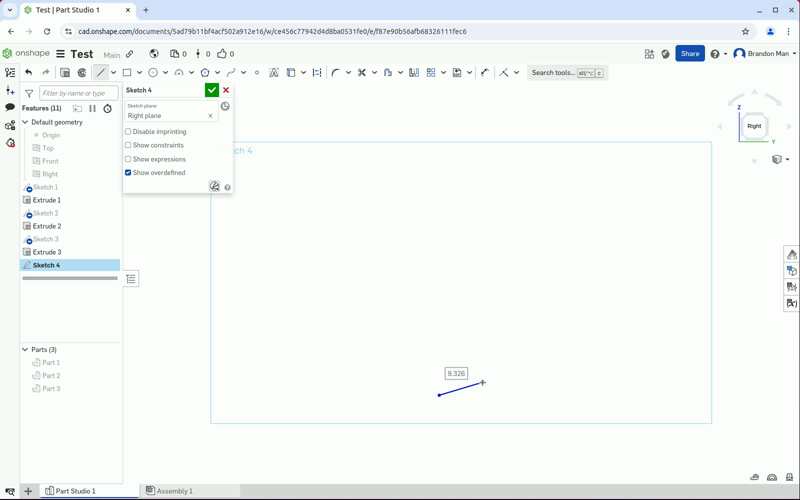
key_down(shift)
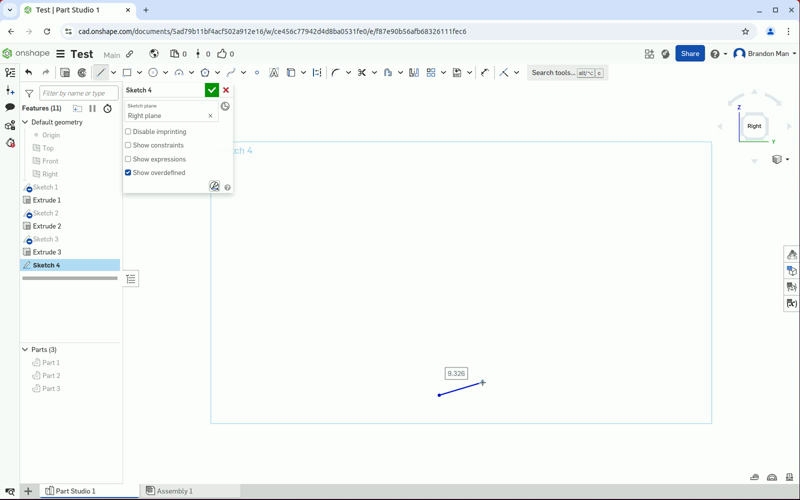
mouse_move(512, 382)
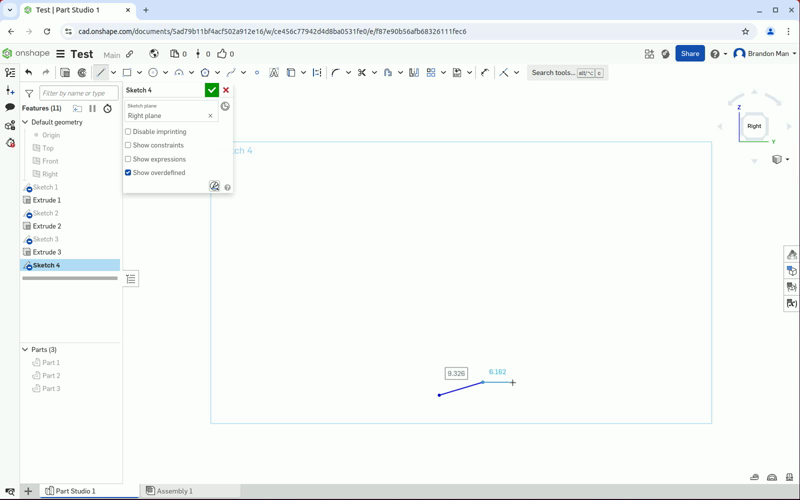
mouse_move(482, 375)
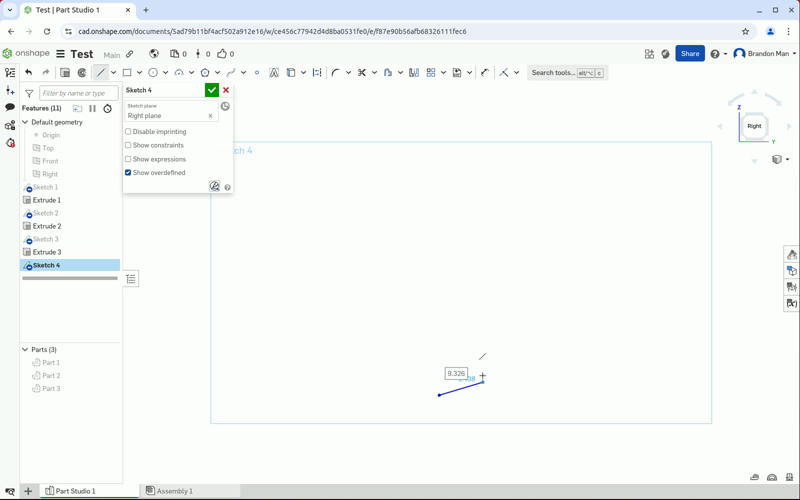
scroll(6)
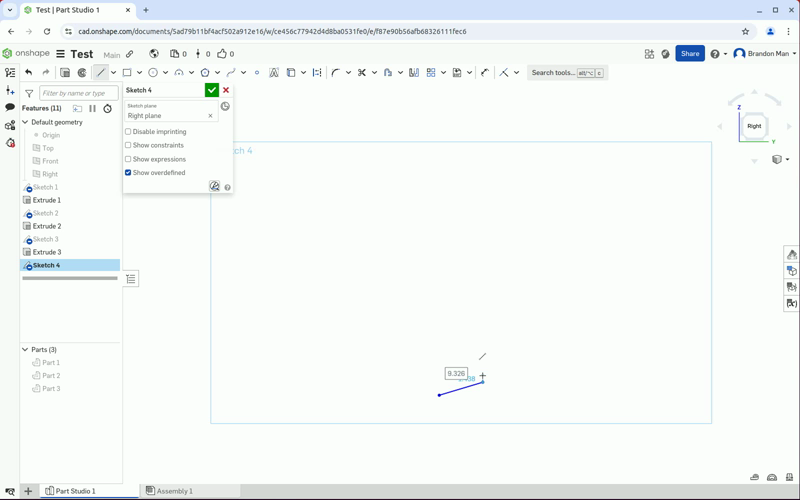
scroll(6)
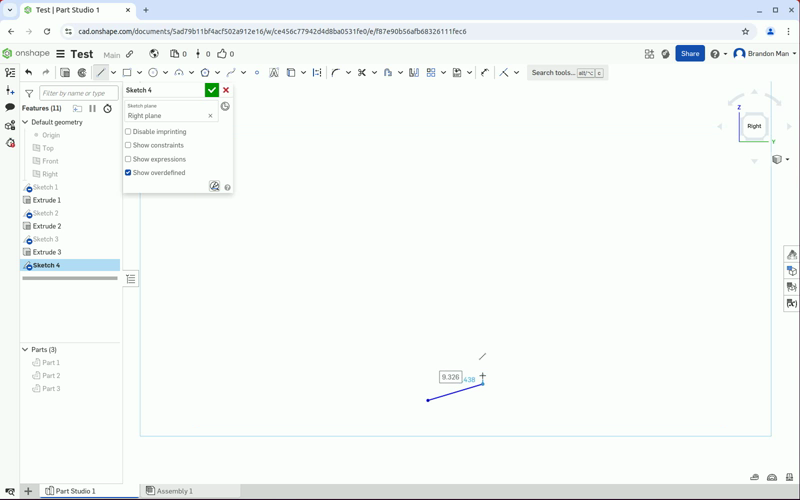
scroll(6)
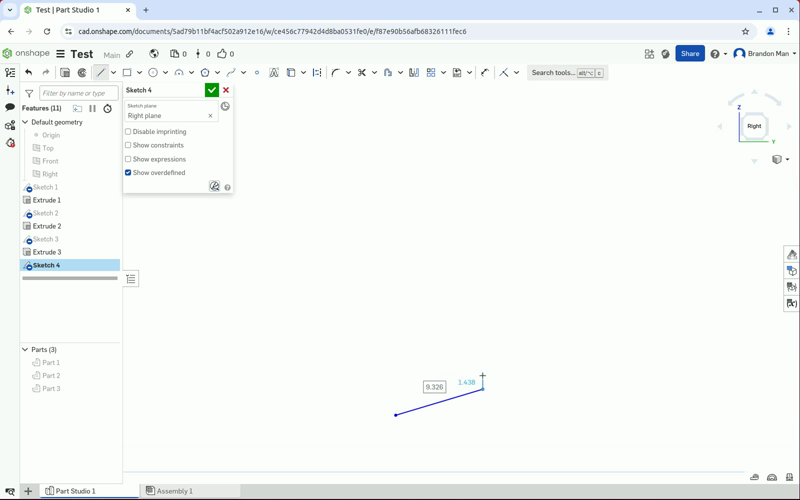
scroll(6)
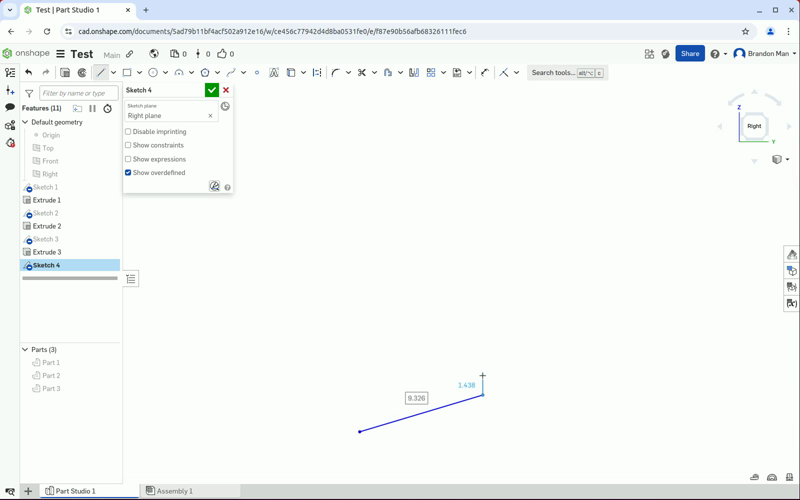
scroll(6)
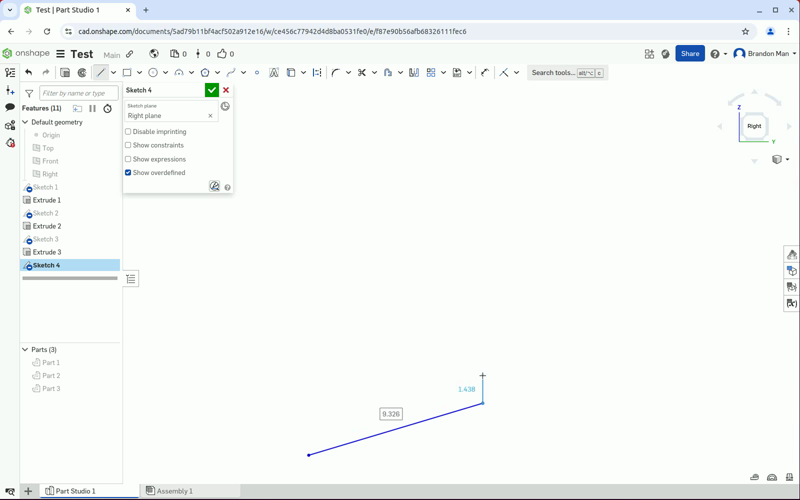
scroll(6)
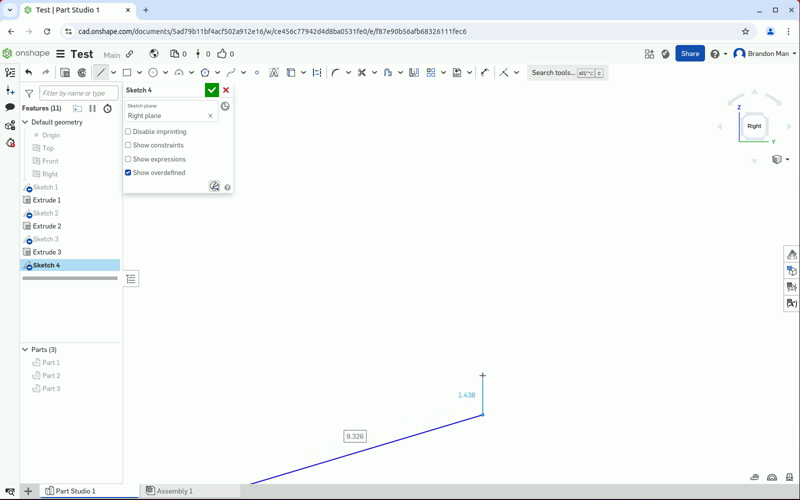
scroll(6)
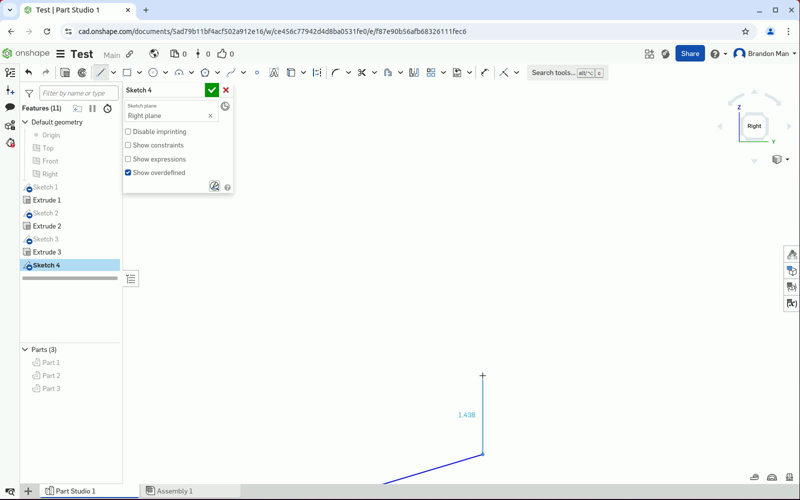
click(482, 375)
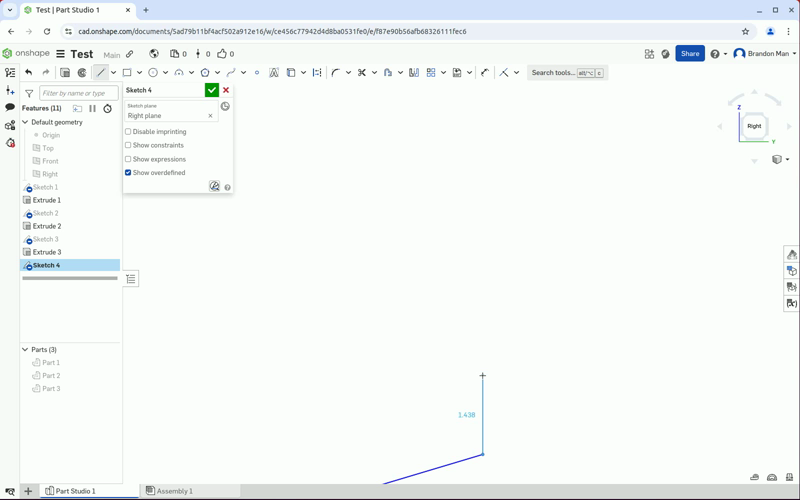
scroll(-6)
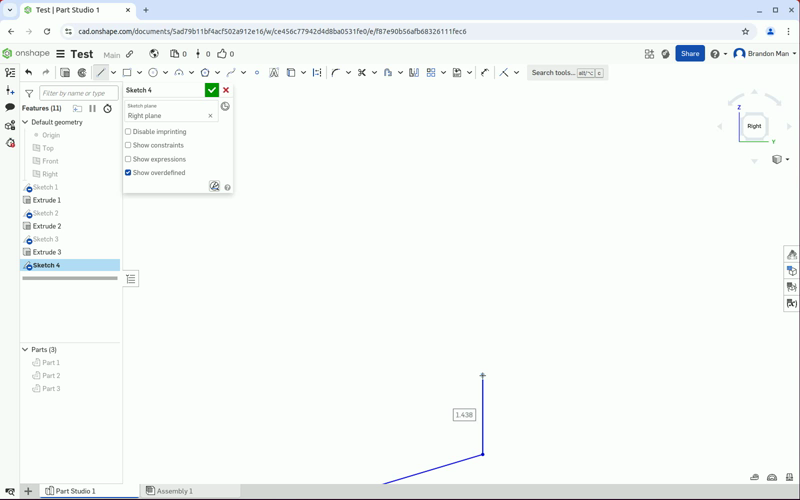
scroll(-6)
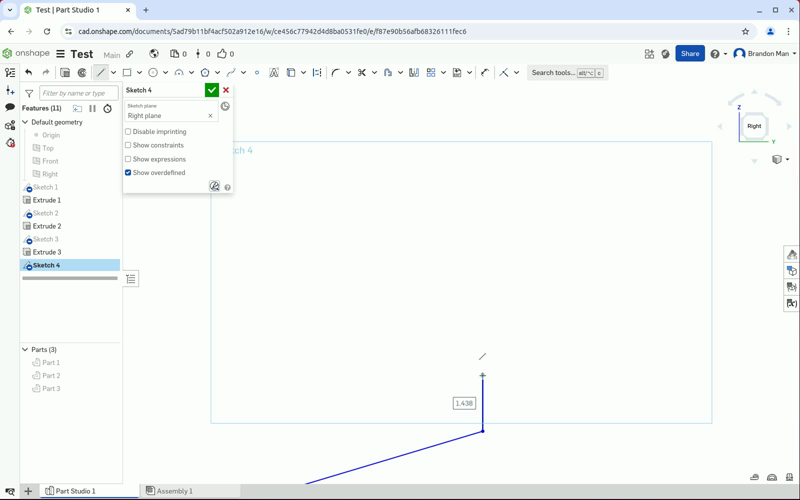
scroll(-6)
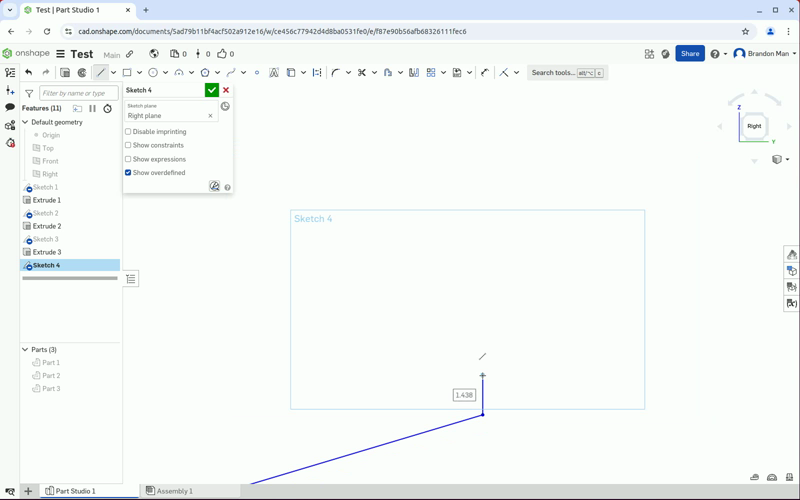
scroll(-6)
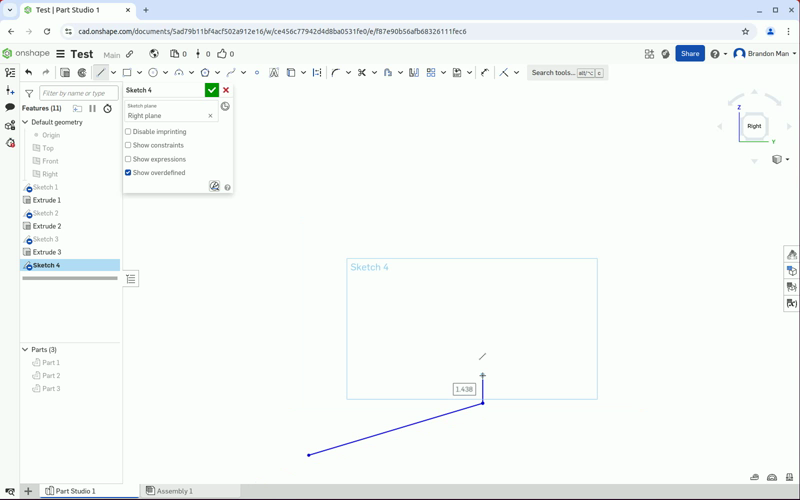
scroll(-6)
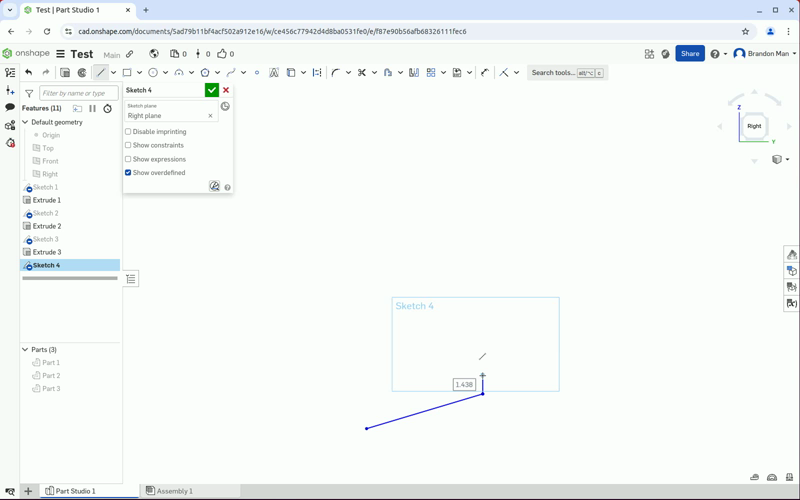
scroll(-6)
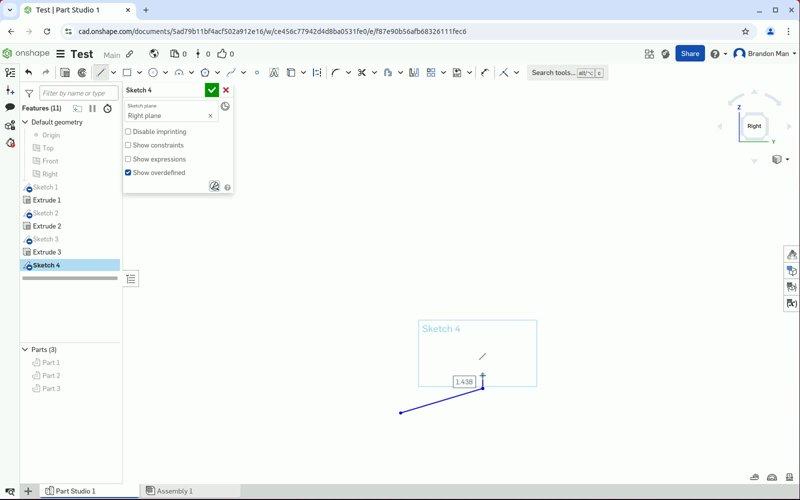
scroll(-6)
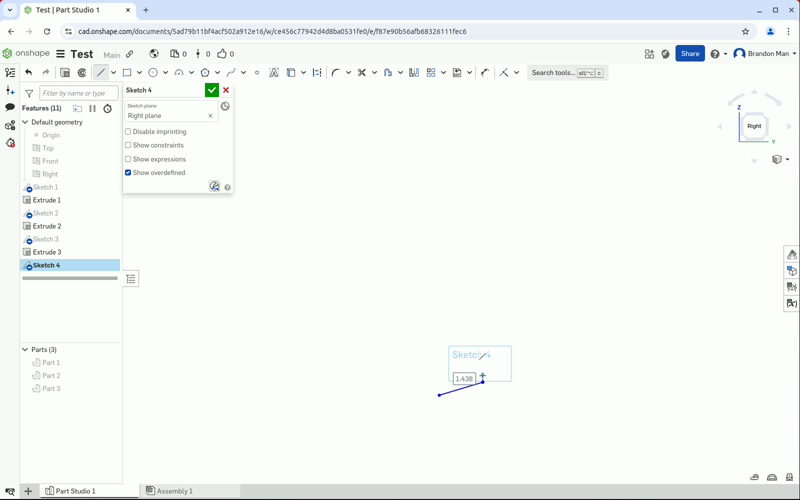
key_up(shift)
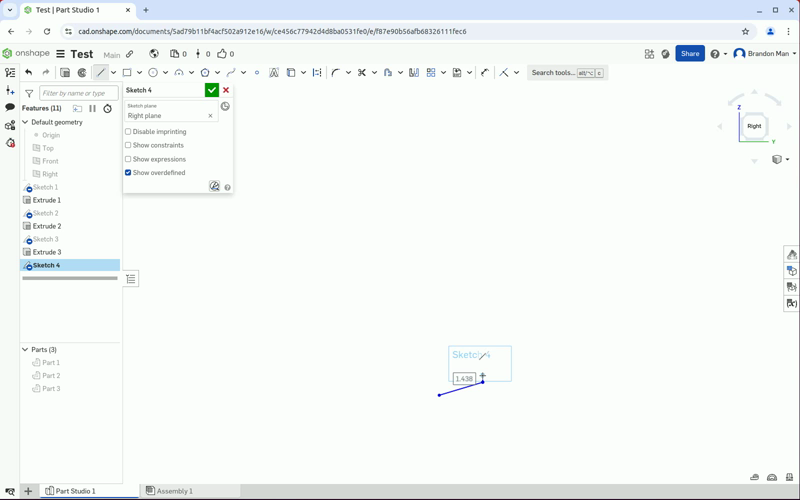
key_down(shift)
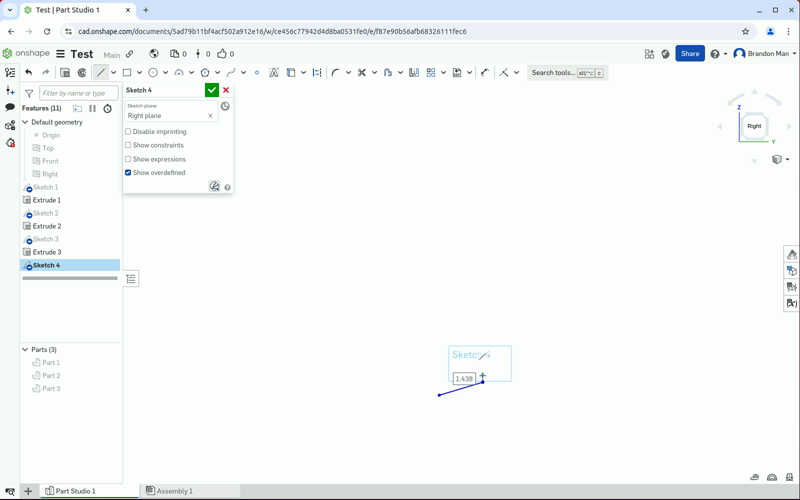
mouse_move(512, 375)
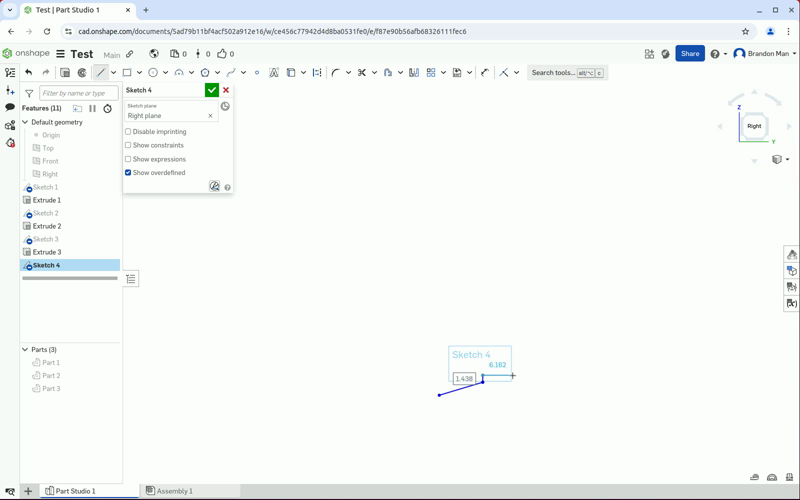
mouse_move(439, 375)
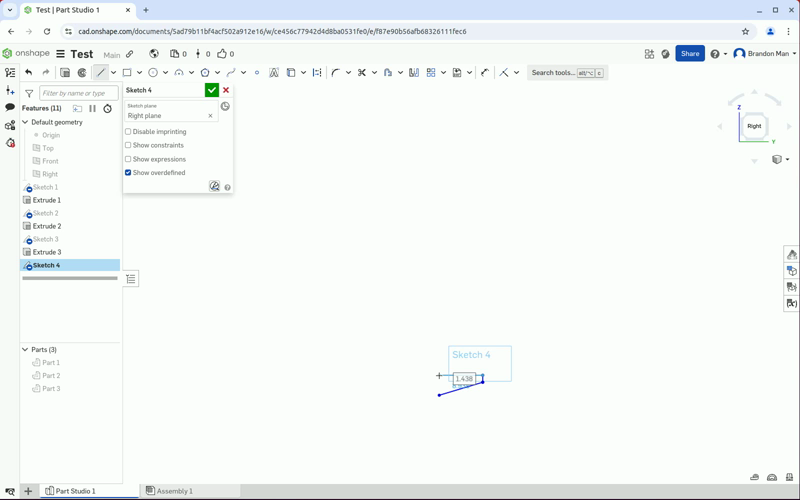
click(439, 375)
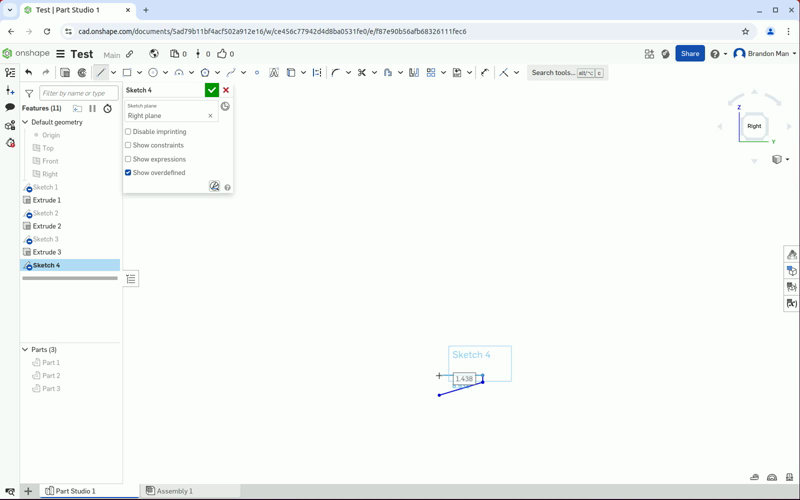
key_up(shift)
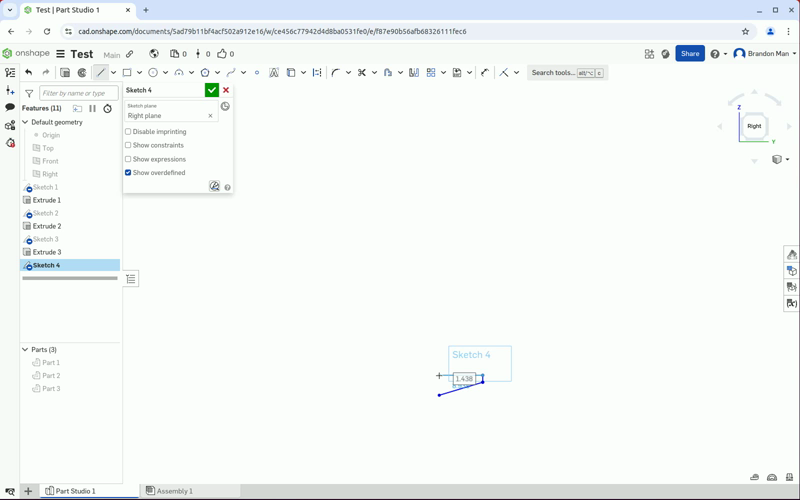
mouse_move(469, 375)
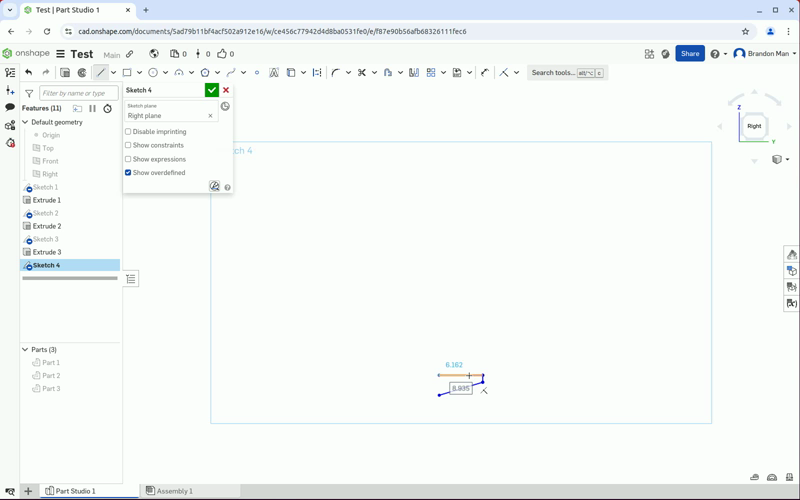
key_down(shift)
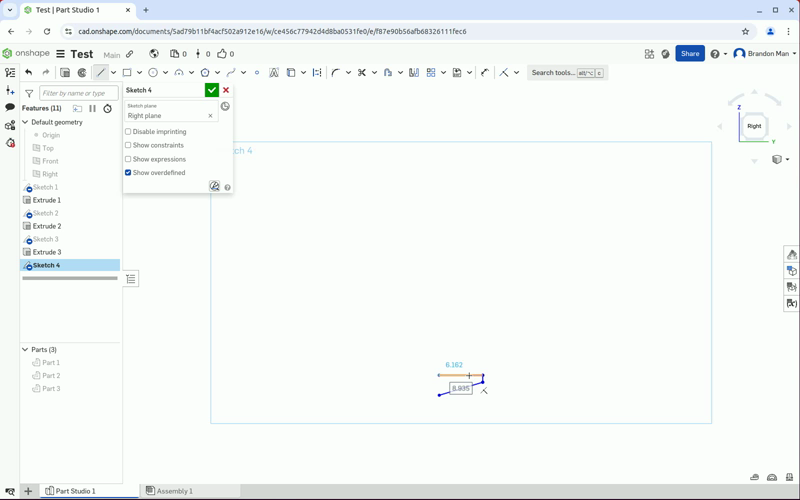
mouse_move(439, 395)
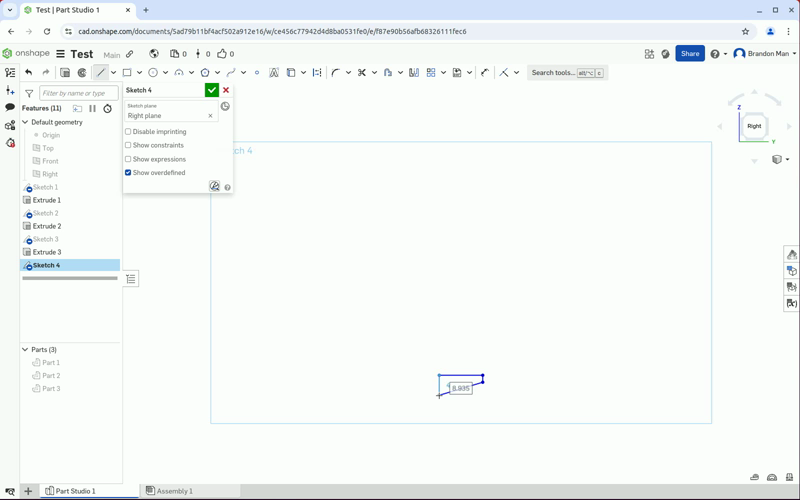
key_up(shift)
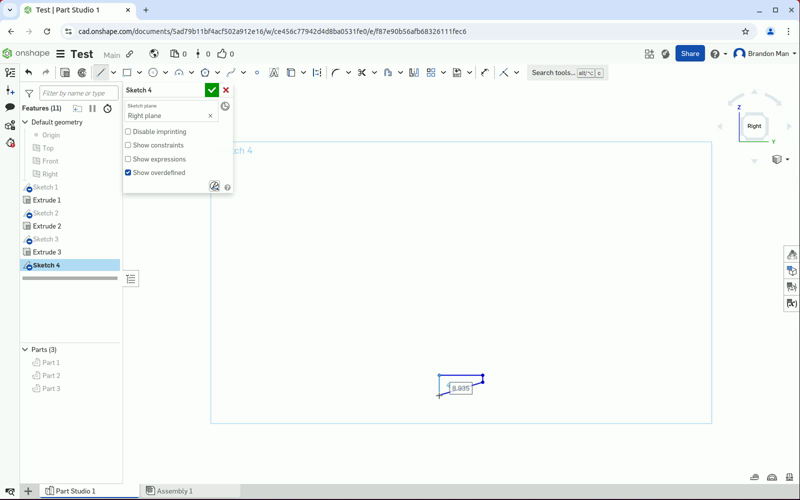
click(439, 395)
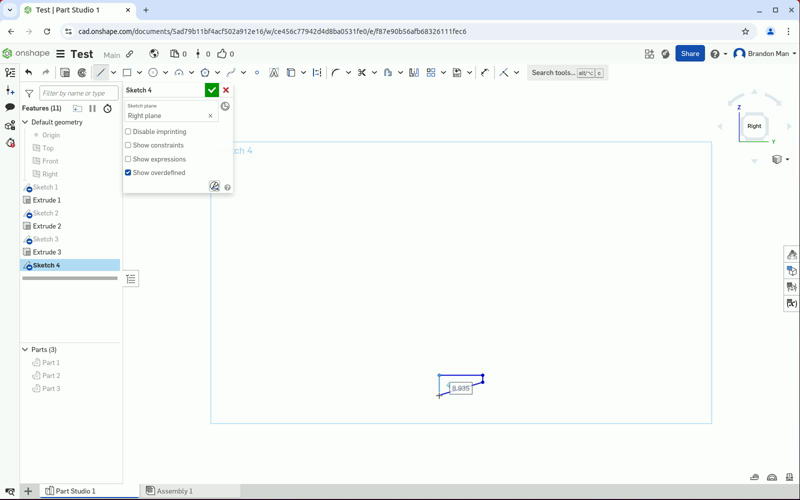
key(esc)
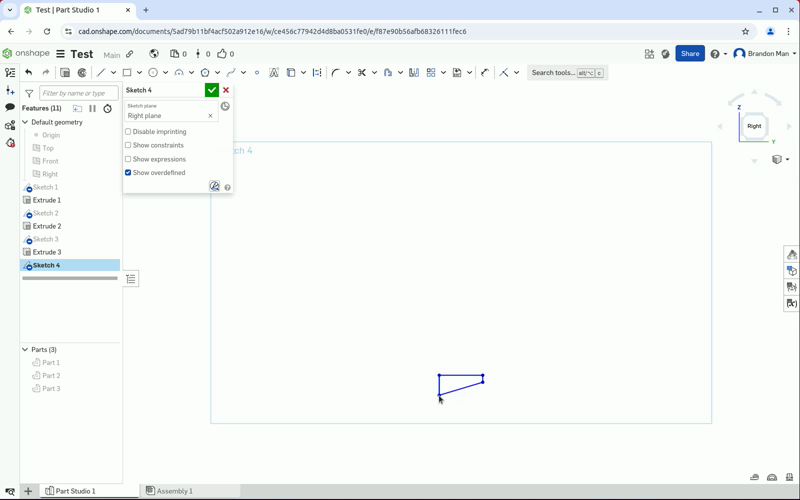
mouse_move(450, 379)
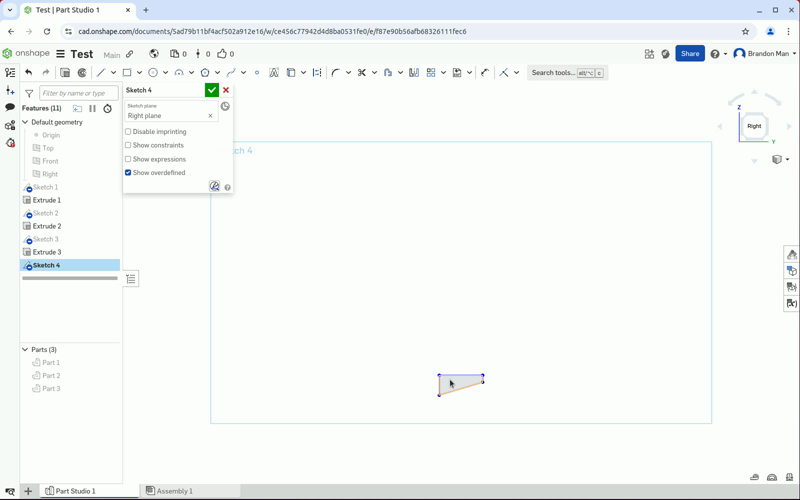
scroll(6)
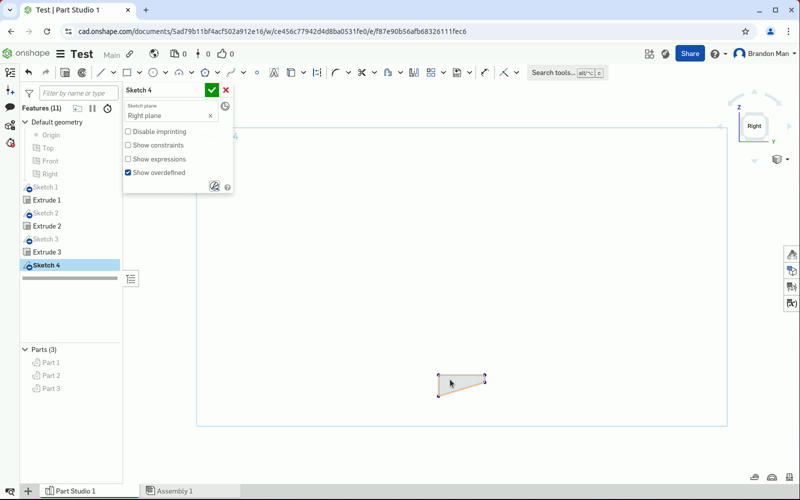
scroll(6)
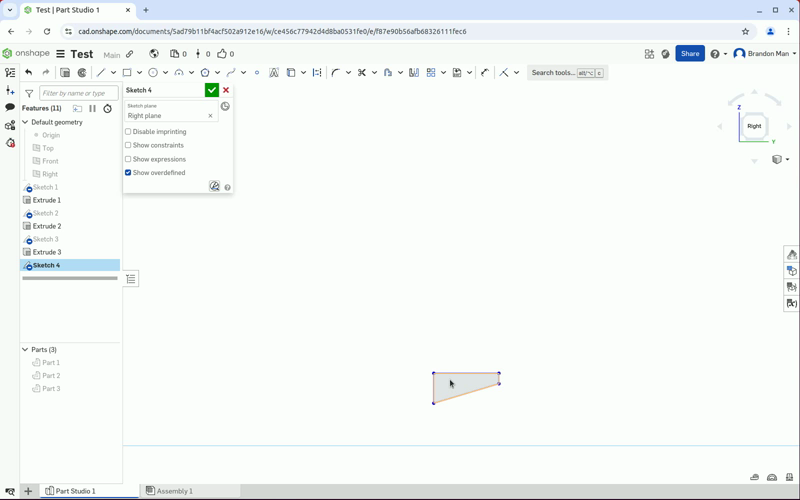
scroll(6)
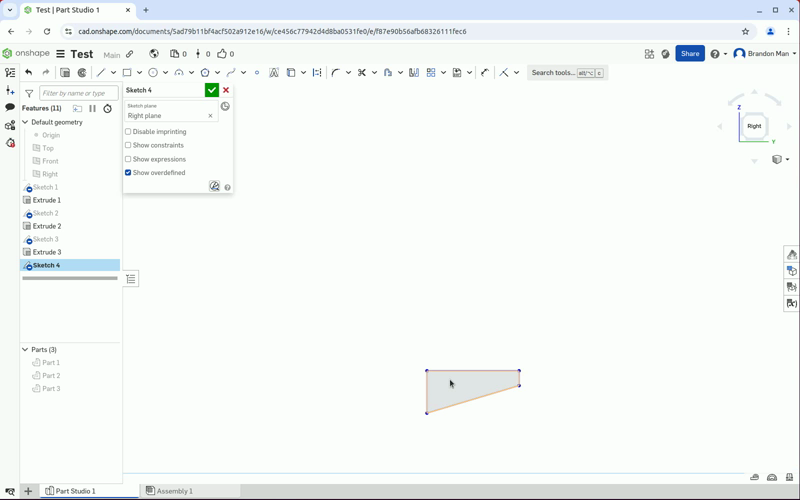
scroll(6)
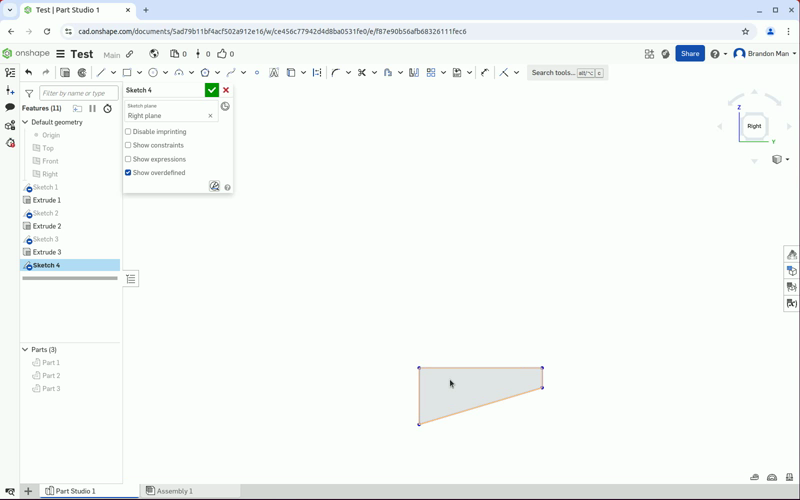
scroll(6)
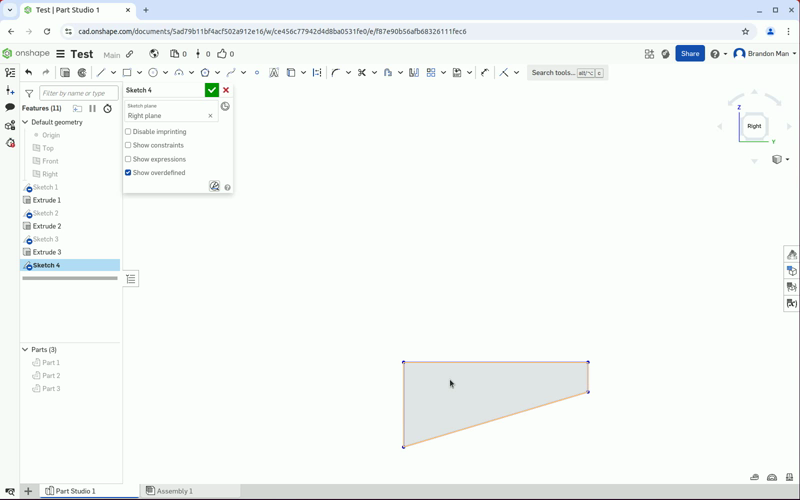
scroll(6)
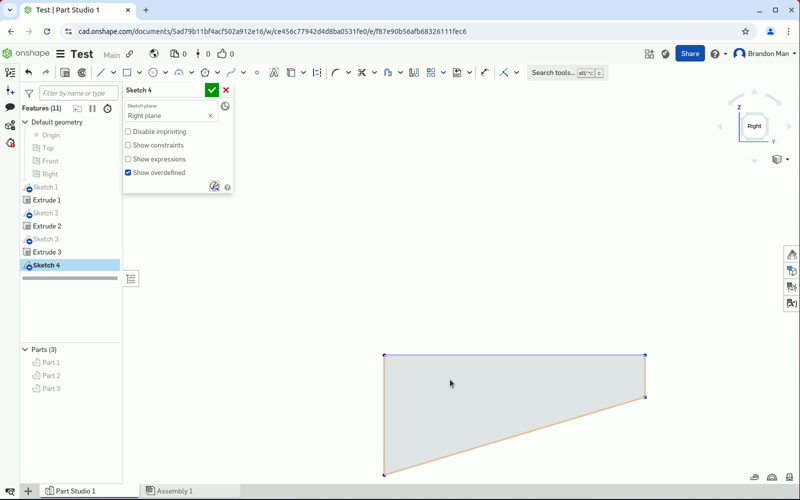
scroll(6)
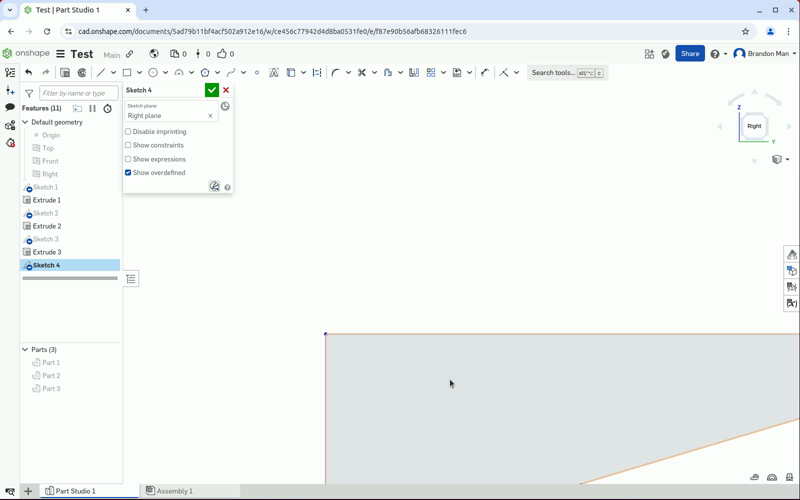
click(450, 379)
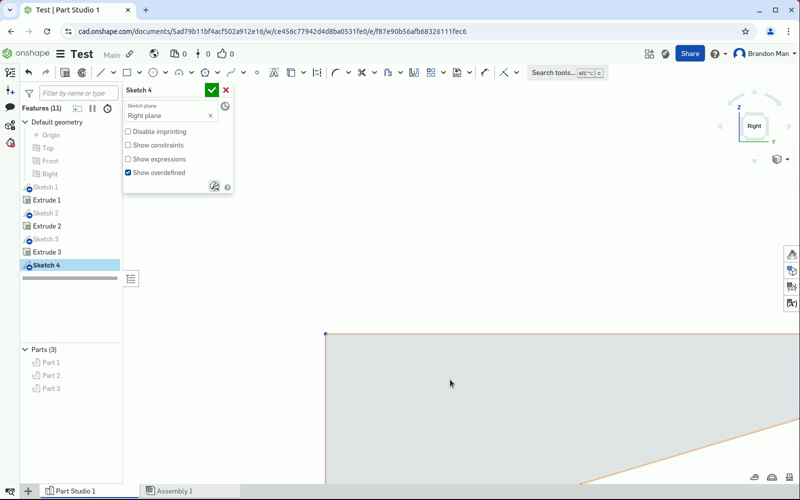
scroll(-6)
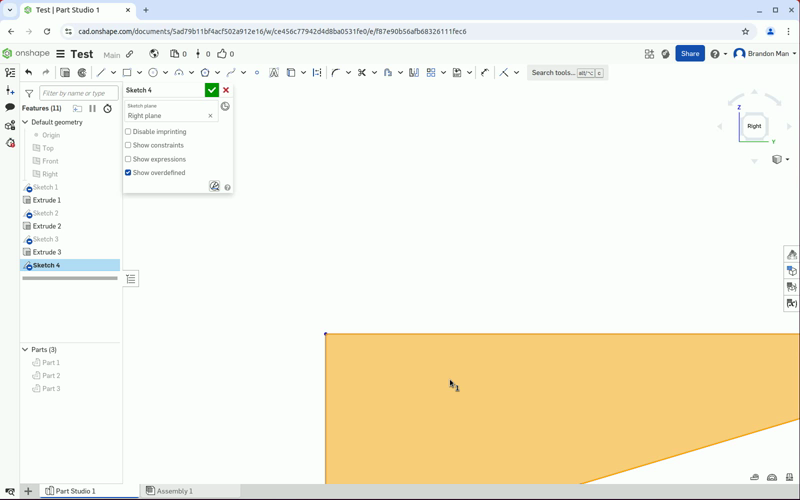
scroll(-6)
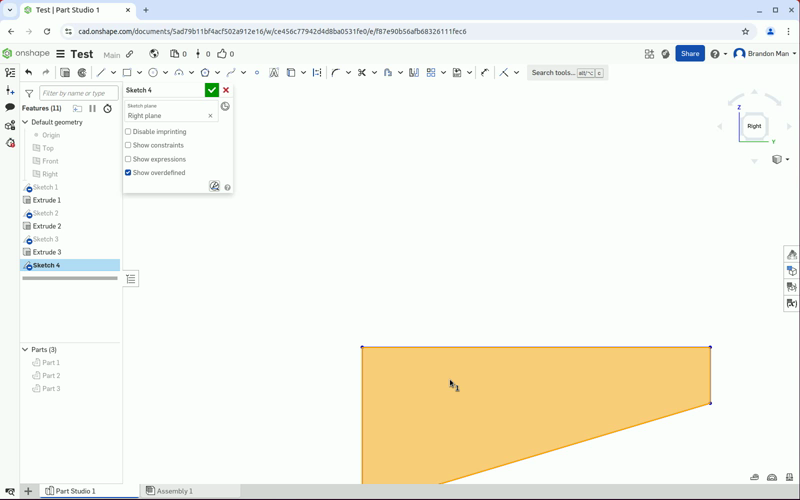
scroll(-6)
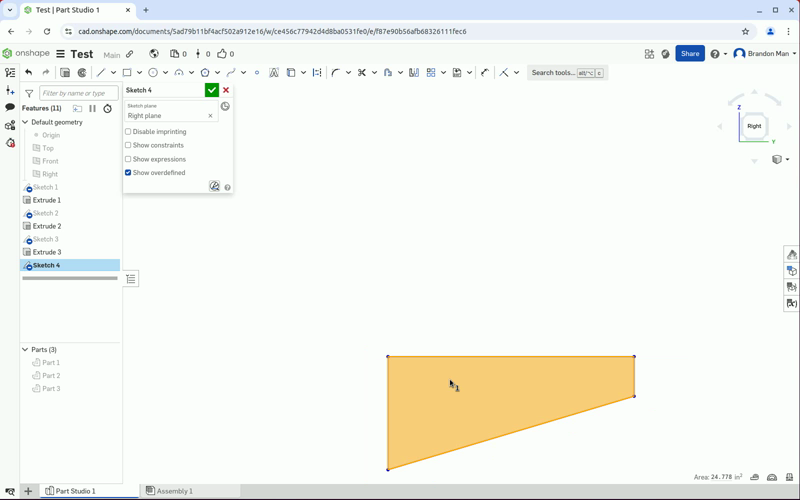
scroll(-6)
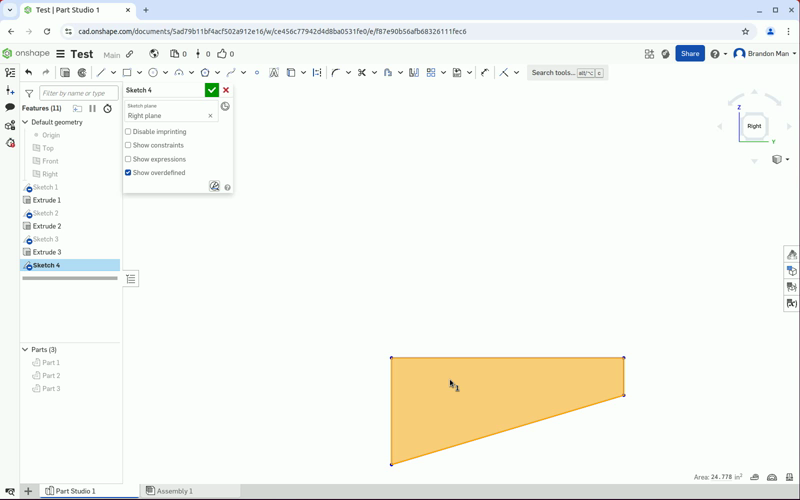
scroll(-6)
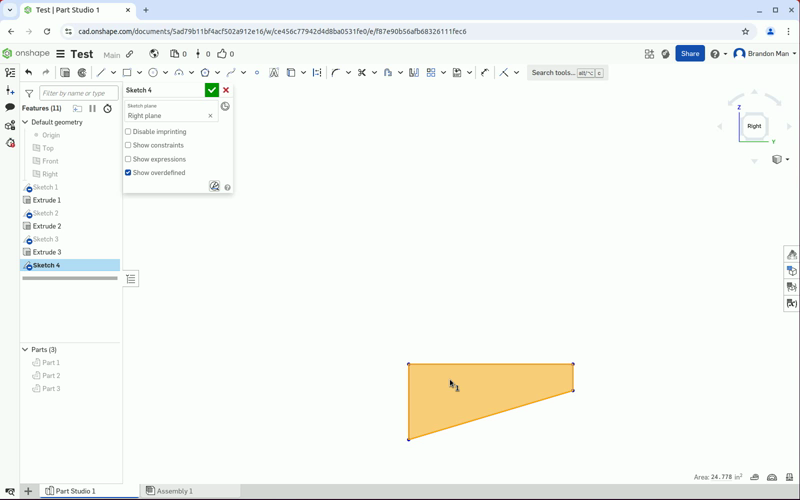
scroll(-6)
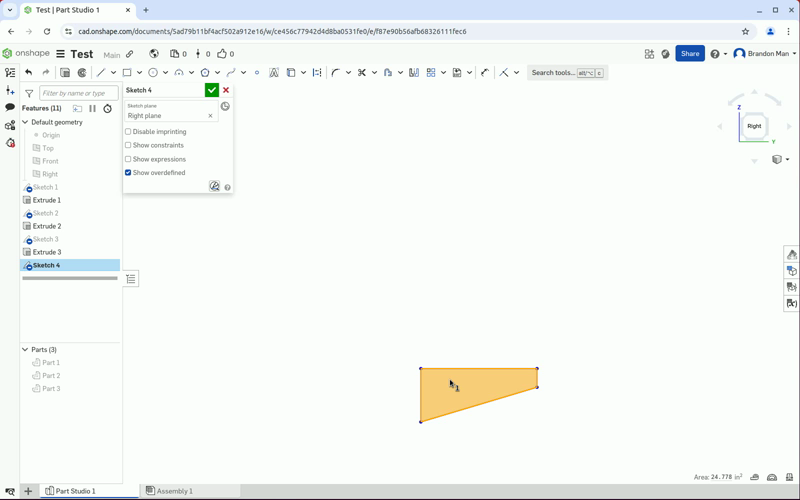
scroll(-6)
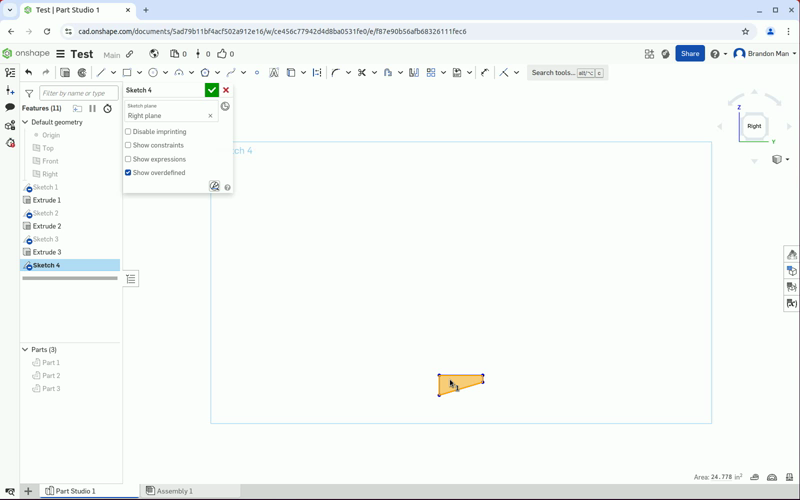
mouse_move(73, 352)
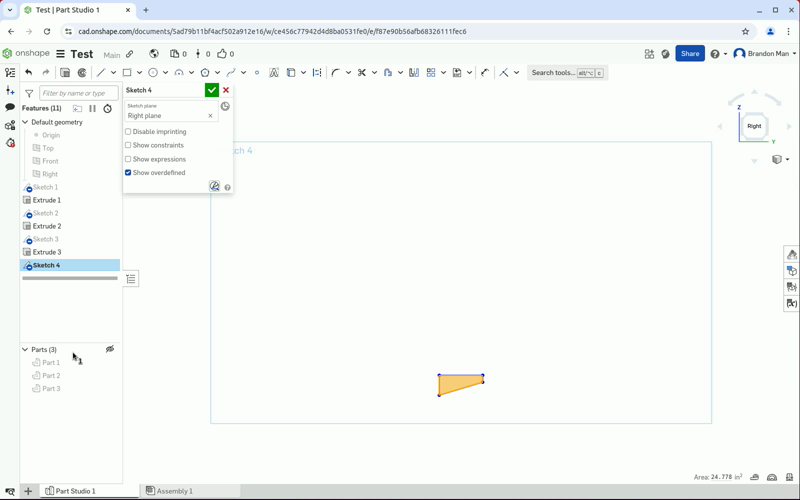
key(shift+y)
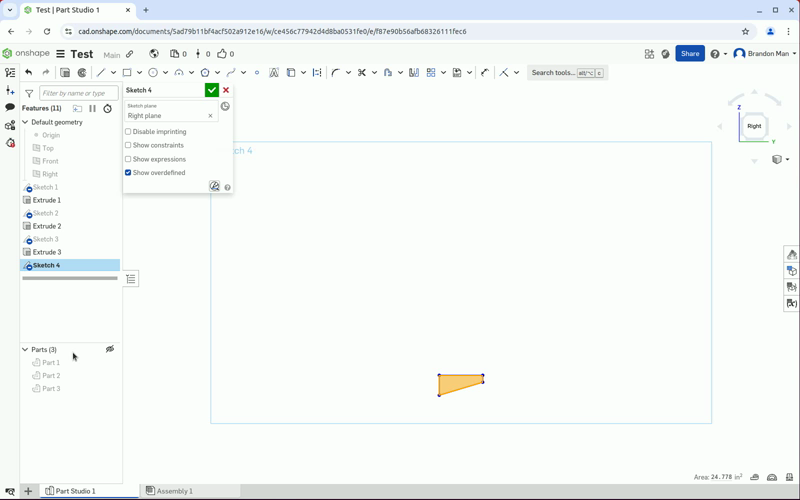
key(shift+e)
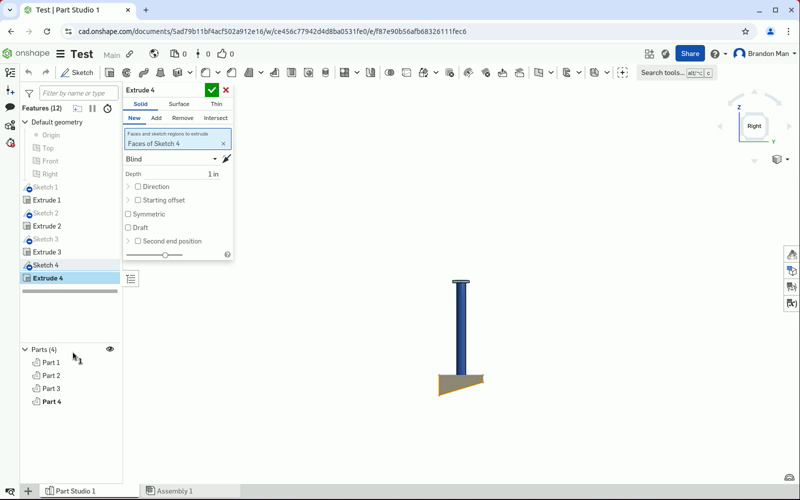
mouse_move(143, 106)
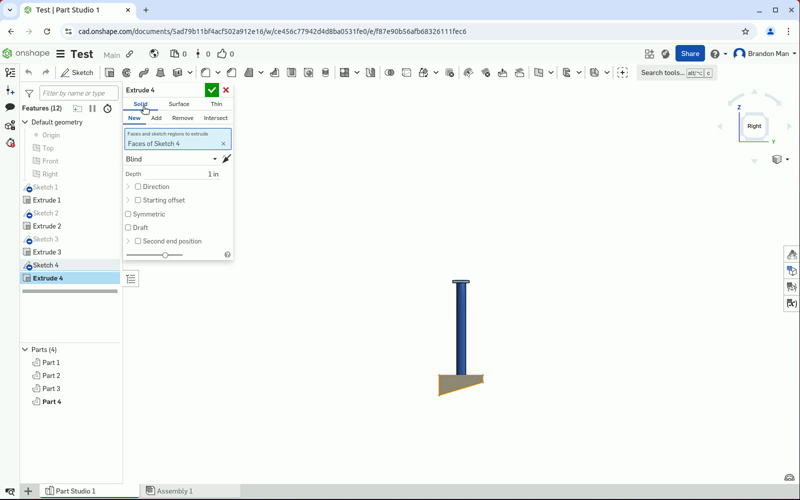
click(143, 106)
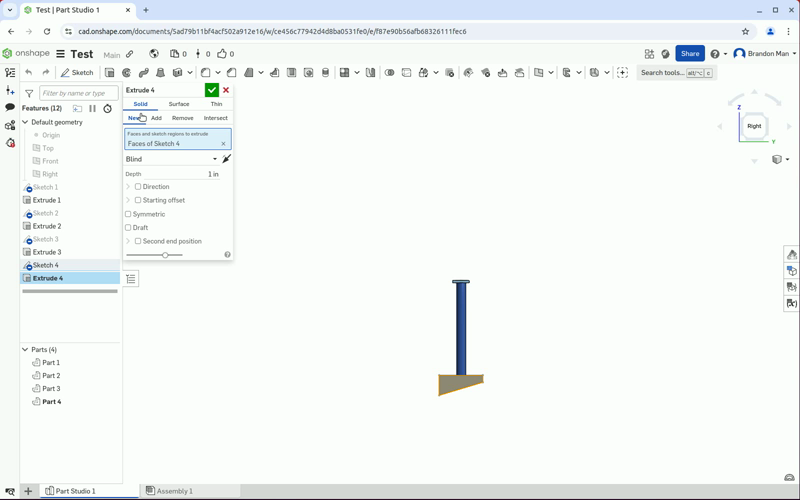
mouse_move(137, 120)
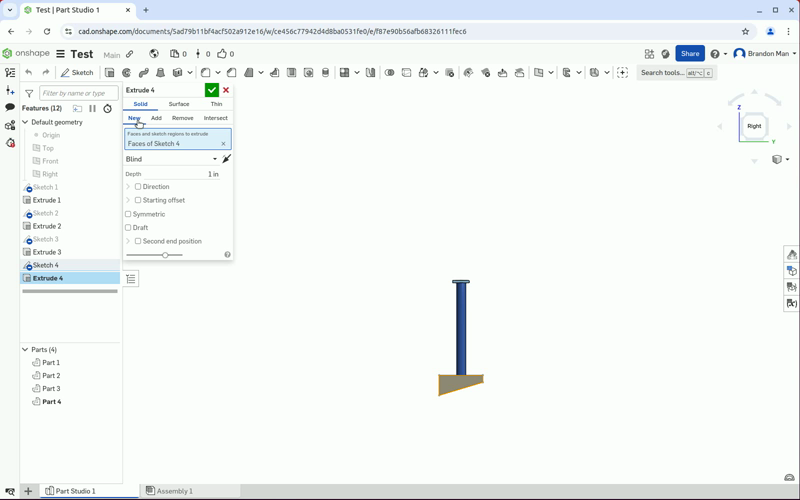
click(137, 120)
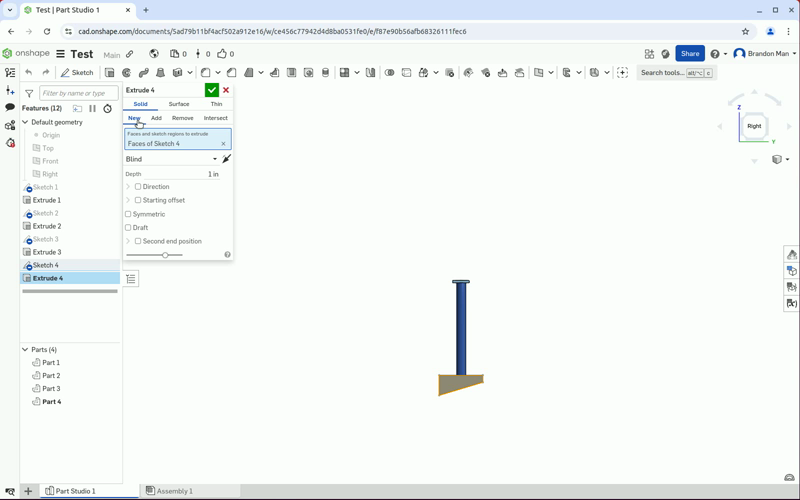
key(tab, 4)
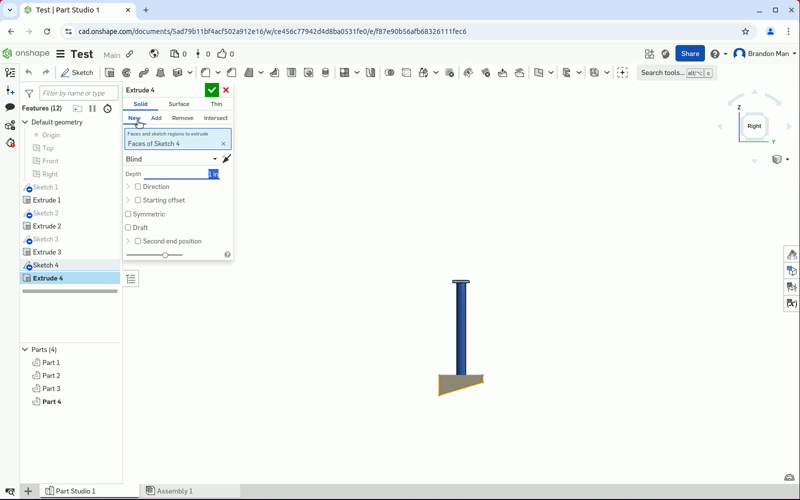
text(9.628)
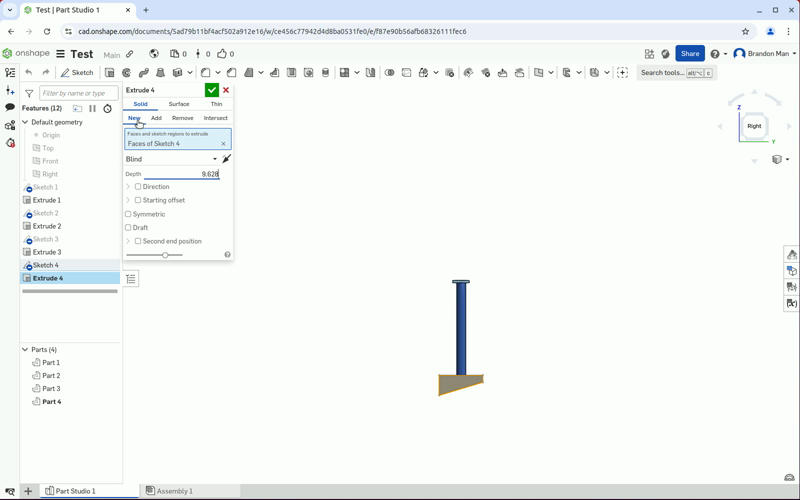
key(tab, 3)
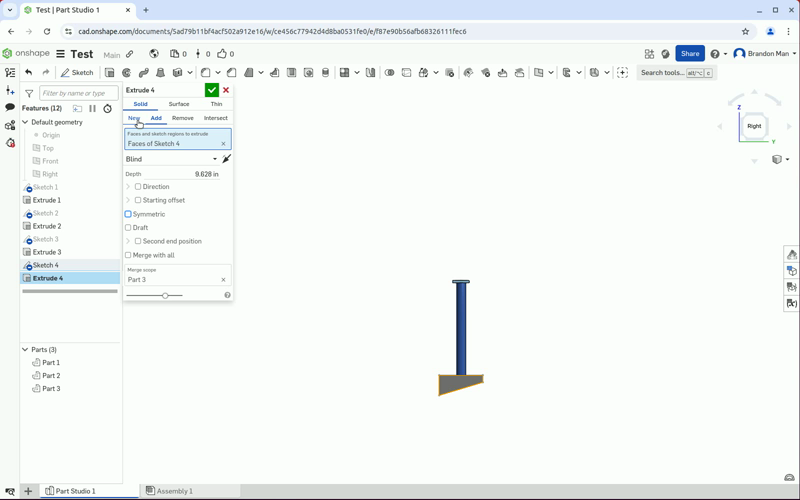
key(space)
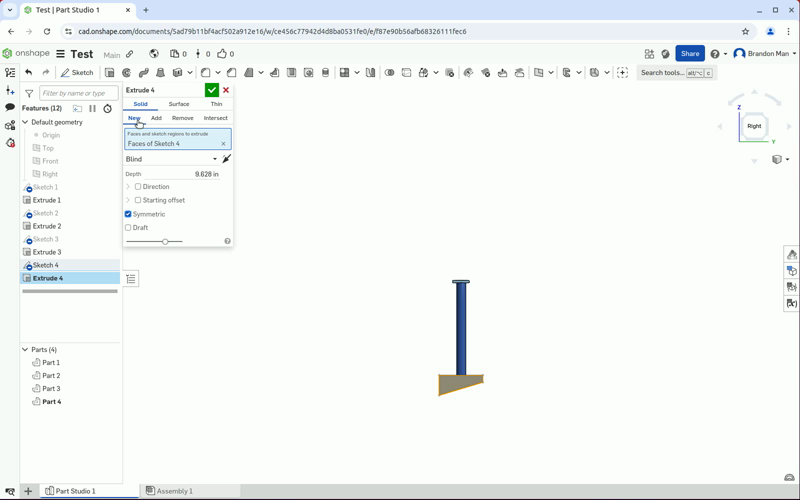
key(enter)
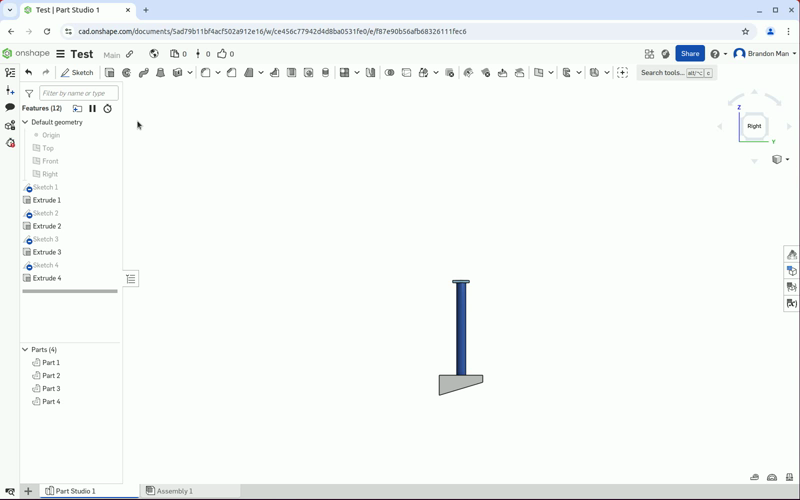
key(shift+h)
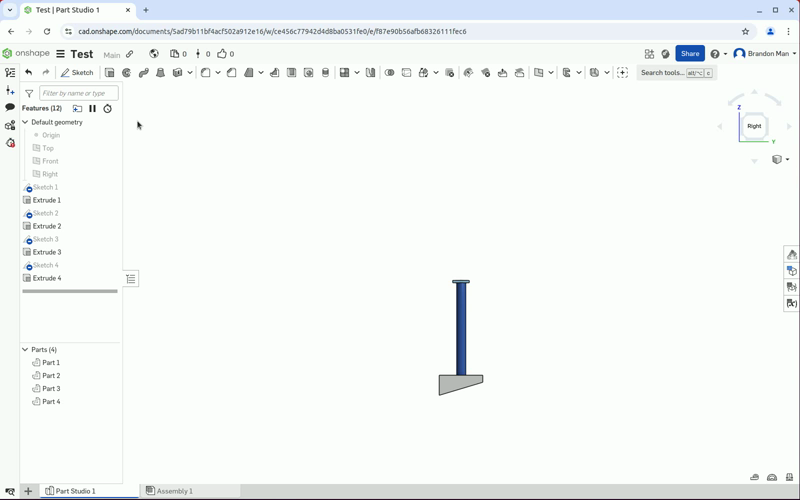
key(shift+h)
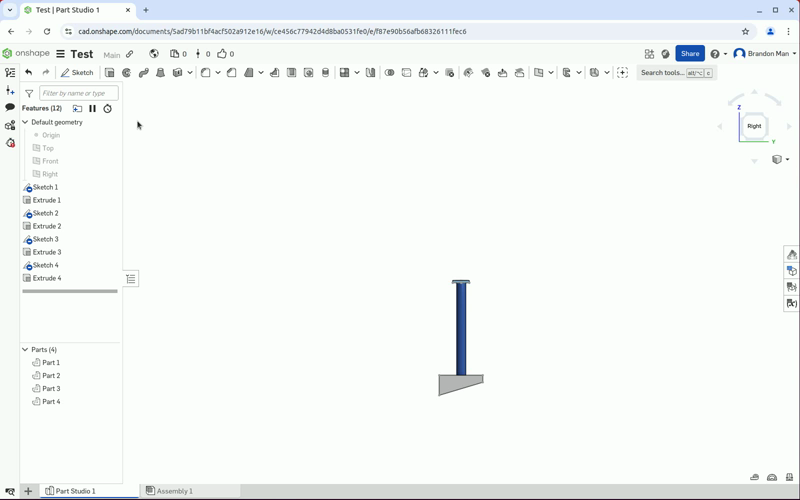
key(shift+7)
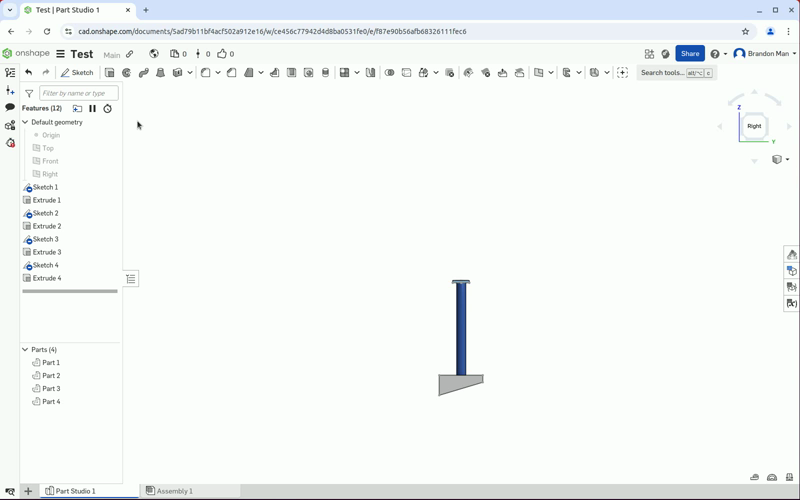
key(right, 2)
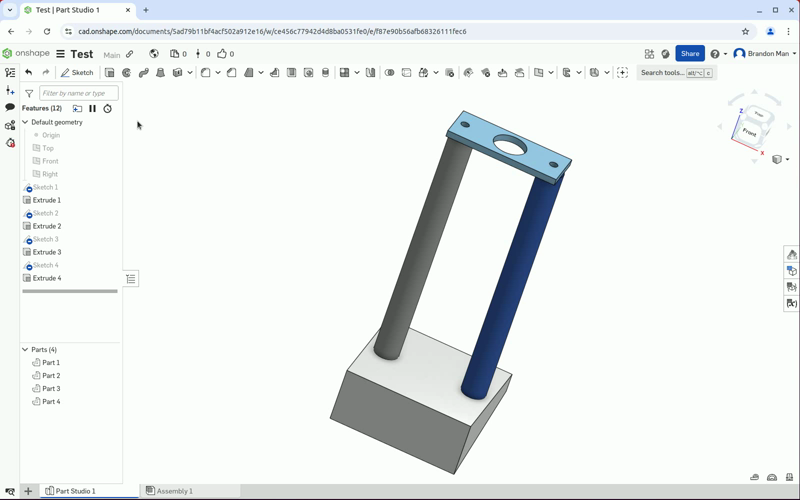
key(down, 2)
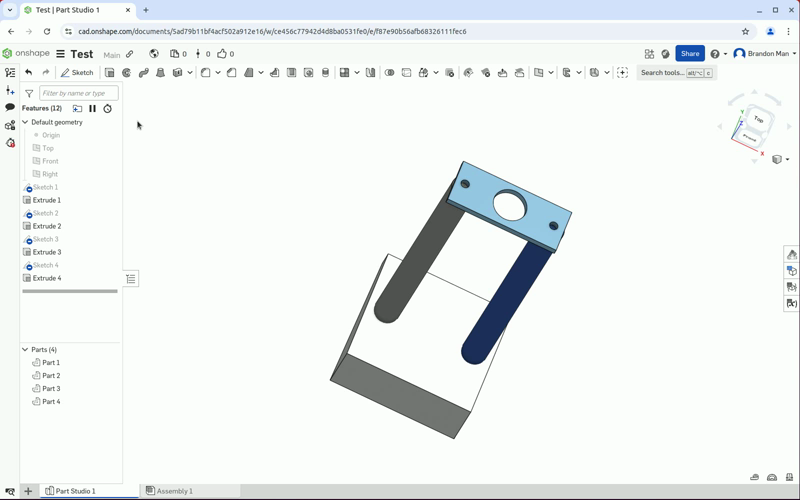
key(up, 2)
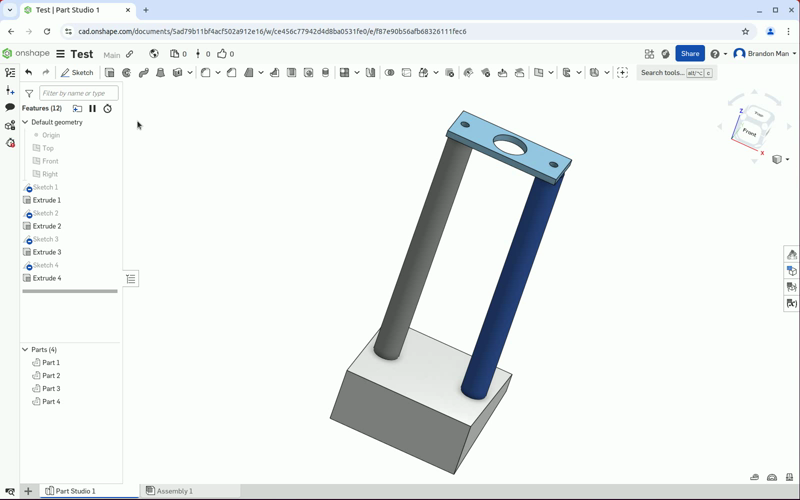
key(left, 2)
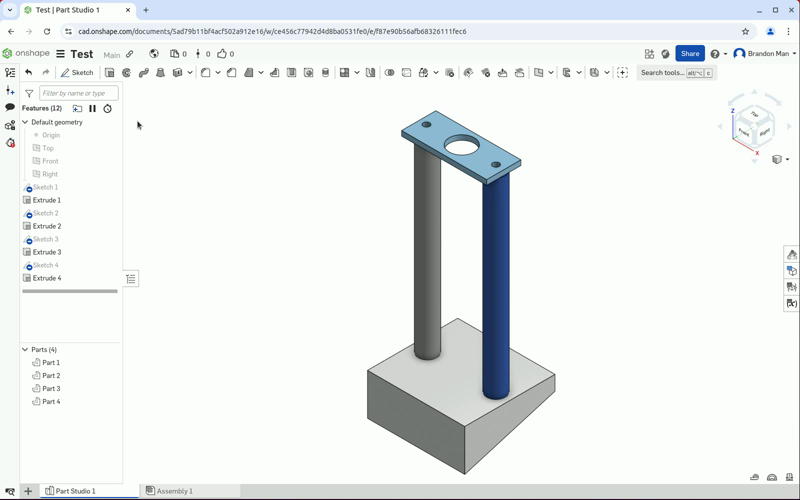
mouse_move(73, 189)
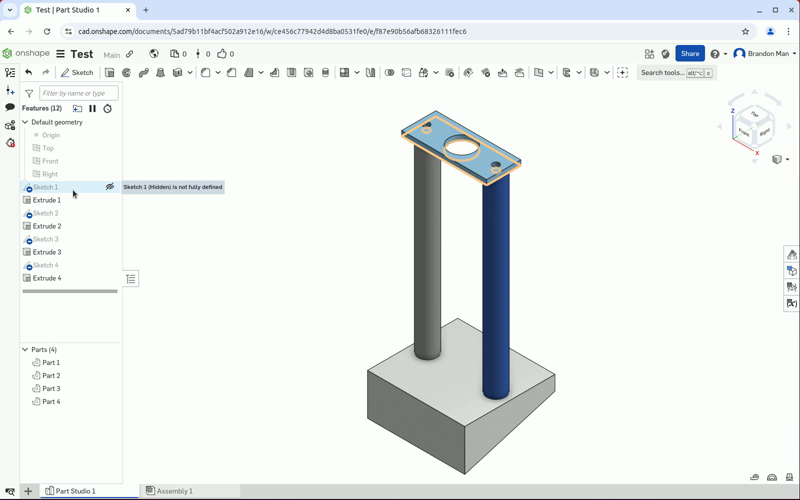
click(73, 189)